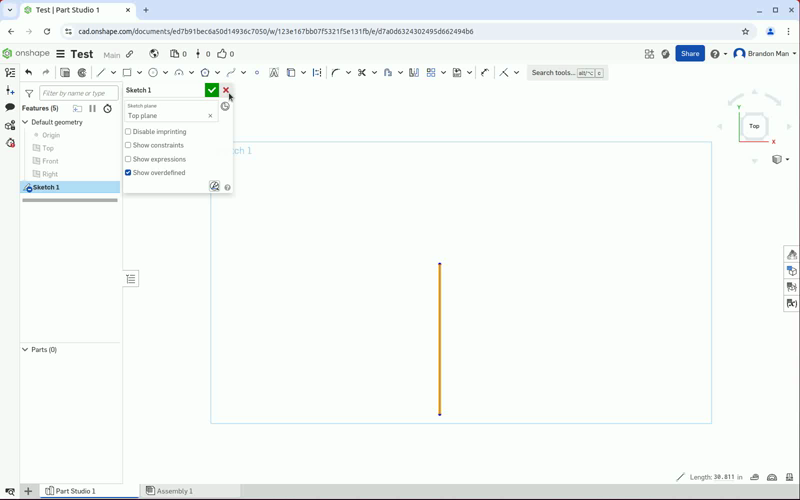
key(shift+h)
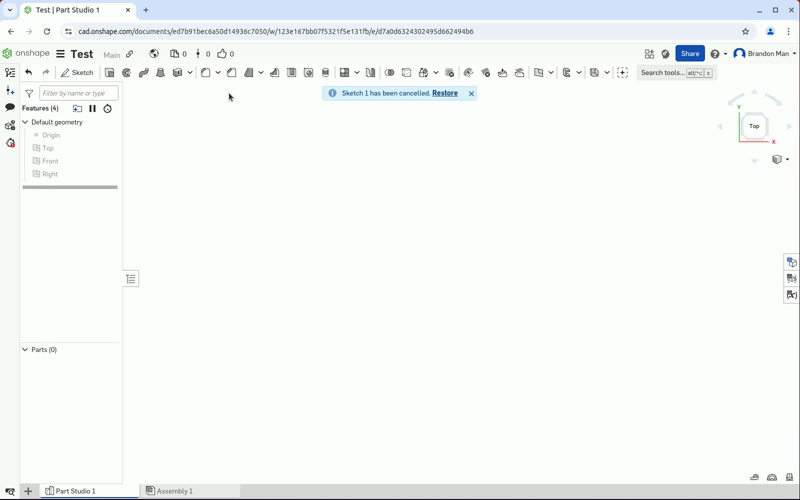
mouse_move(73, 352)
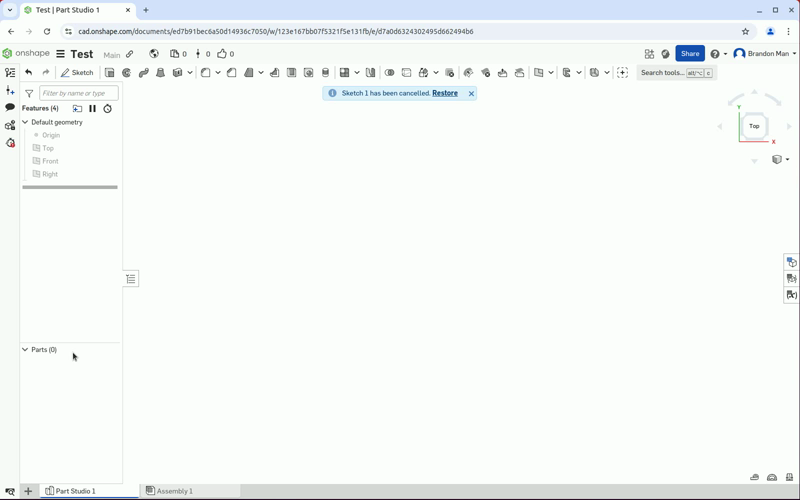
key(y)
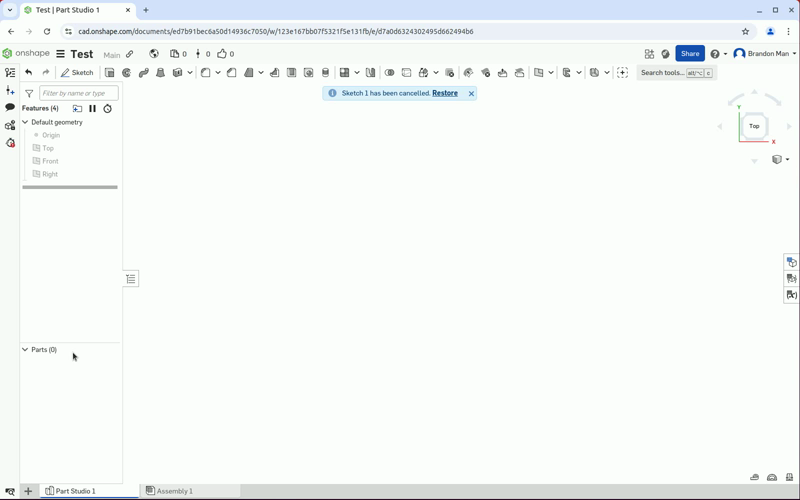
key(shift+p)
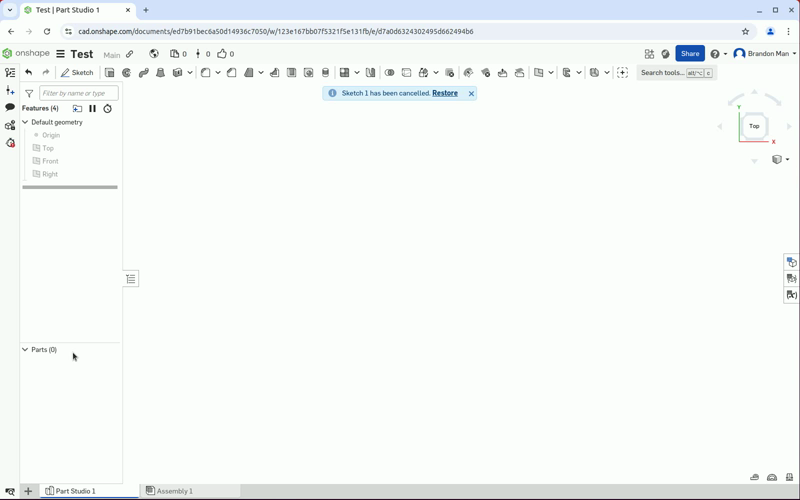
key(space)
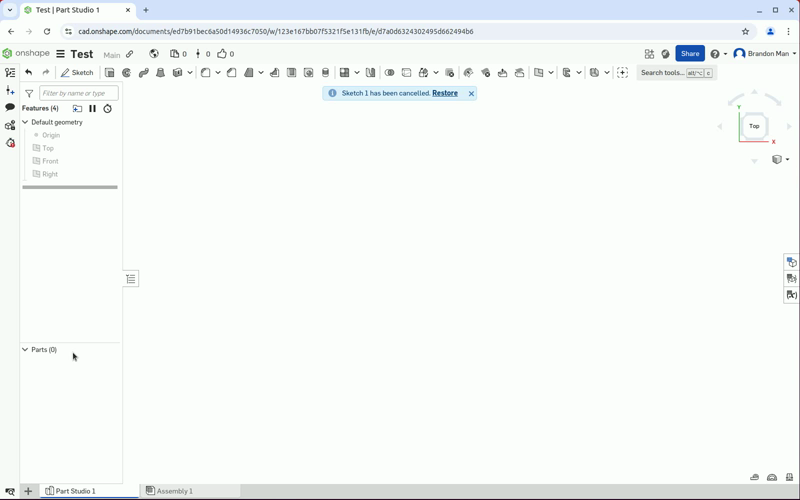
key_down(shift)
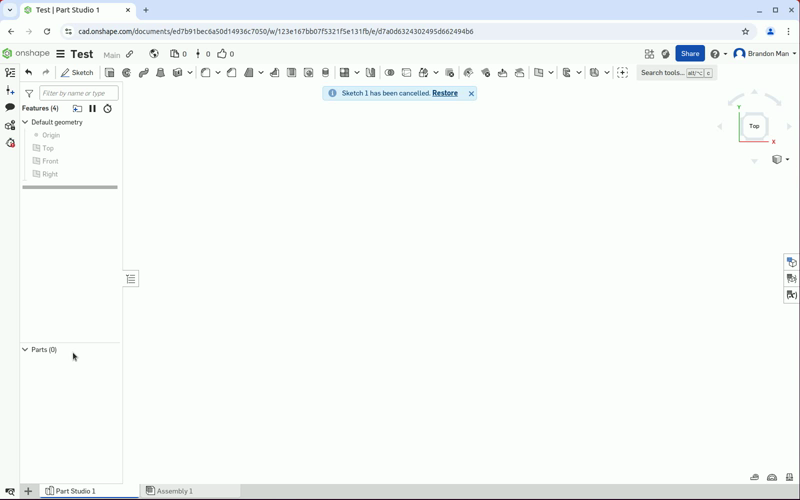
key(up)
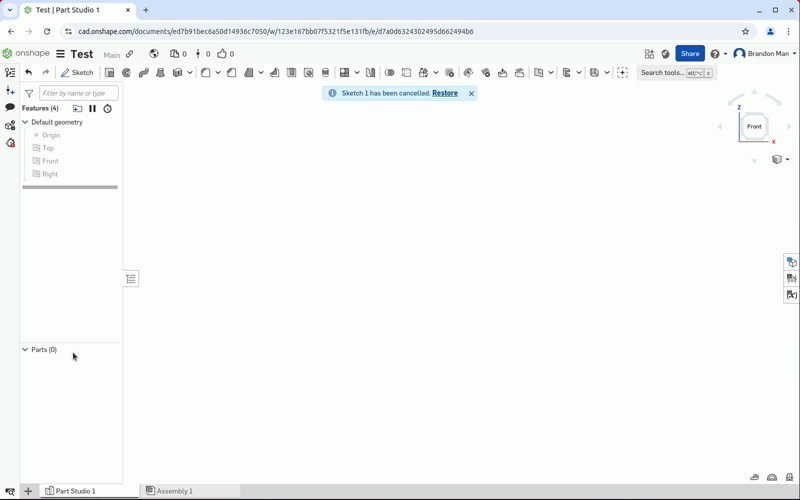
key_up(shift)
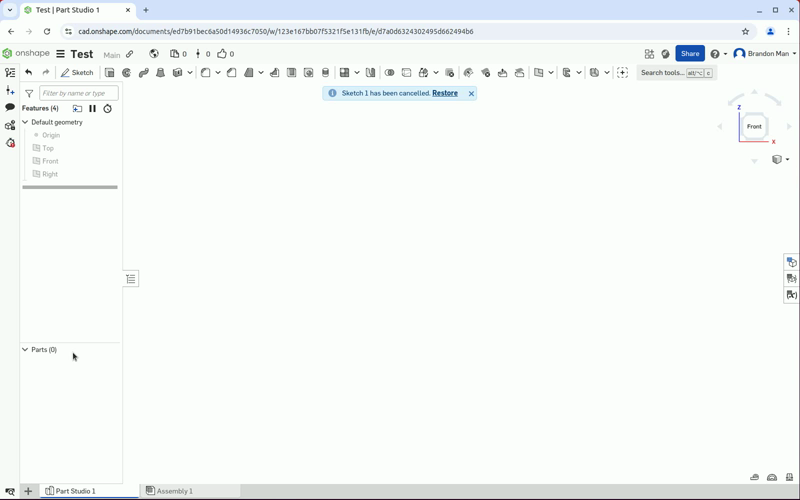
mouse_move(73, 352)
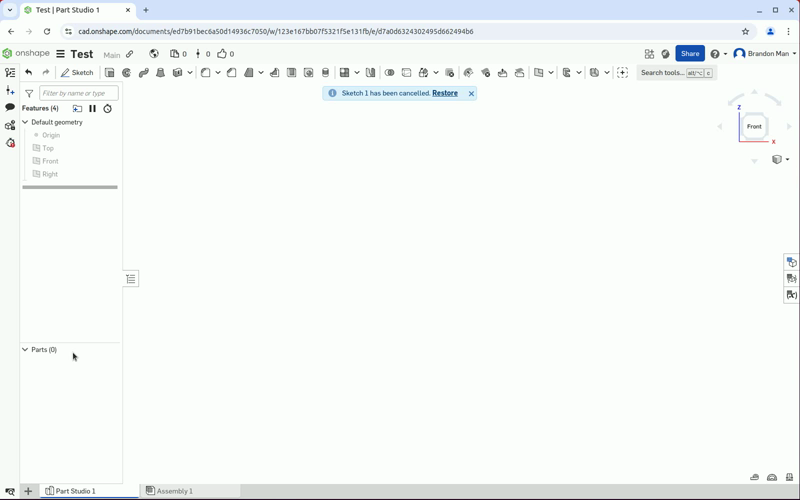
key(shift+y)
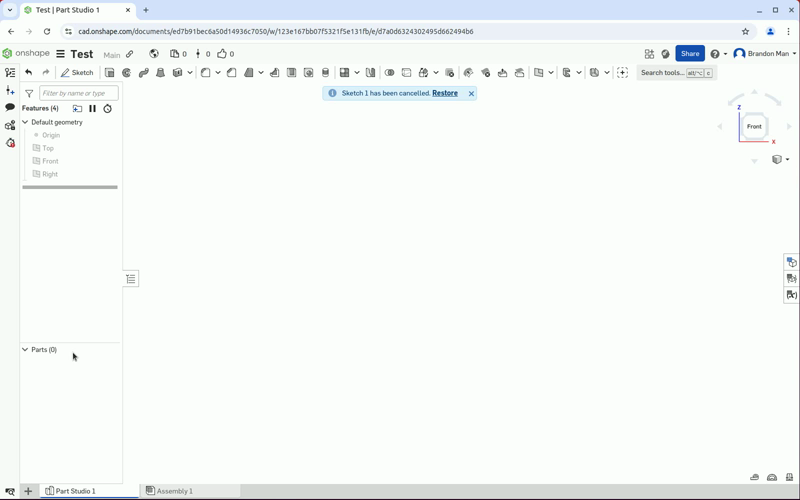
key(shift+s)
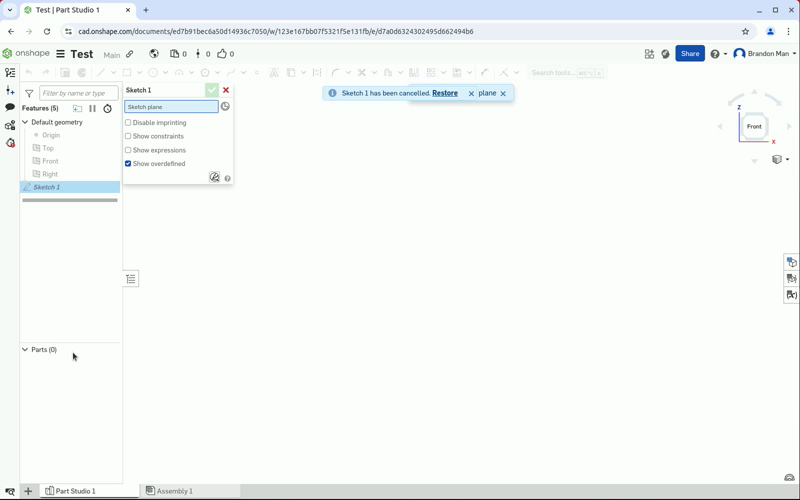
mouse_move(73, 163)
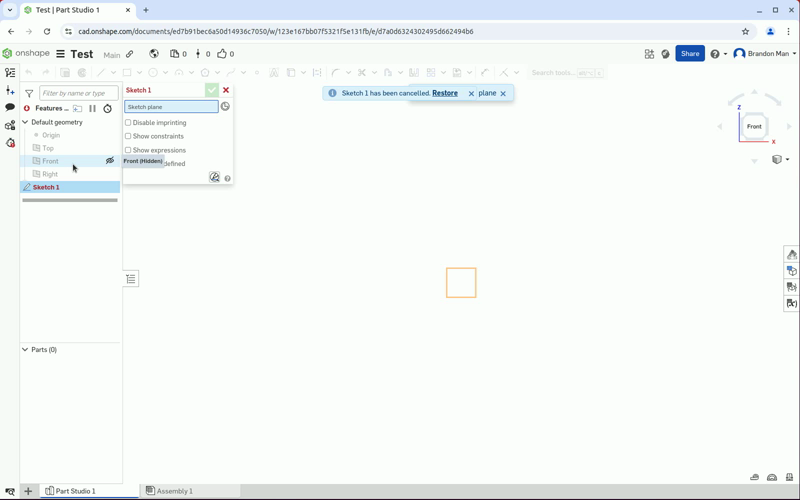
click(73, 163)
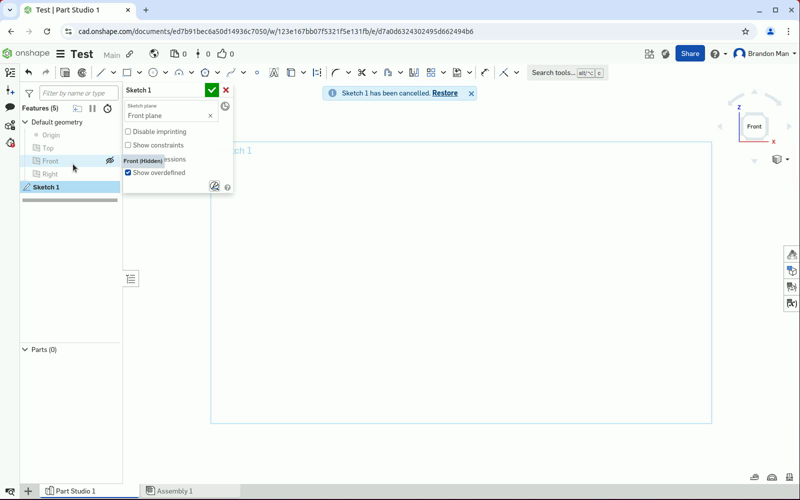
mouse_move(73, 352)
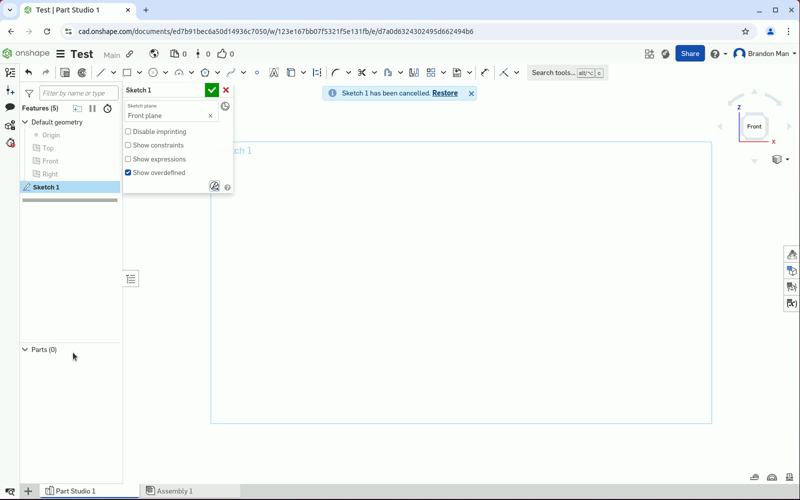
key(y)
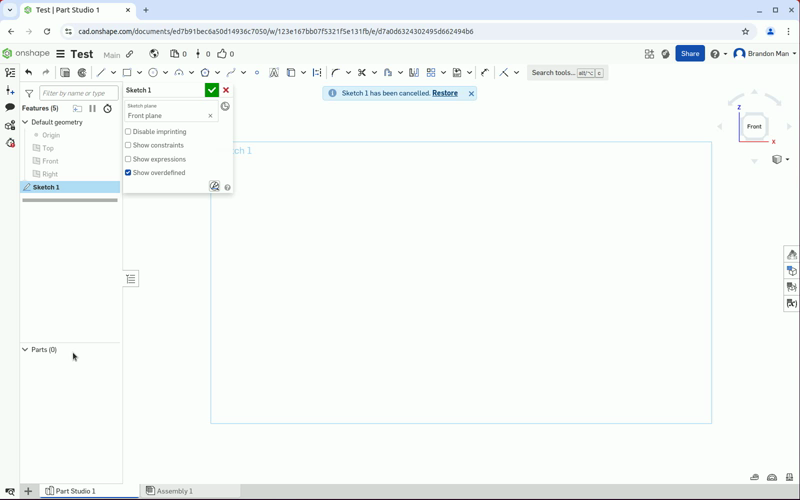
key(l)
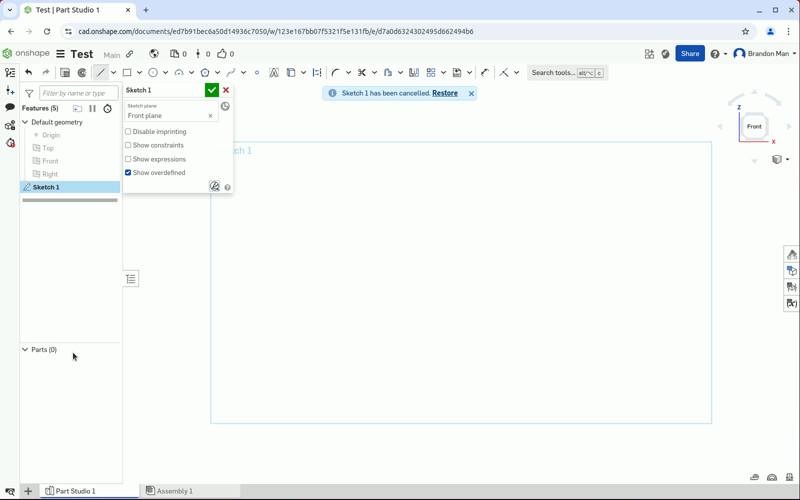
key_down(shift)
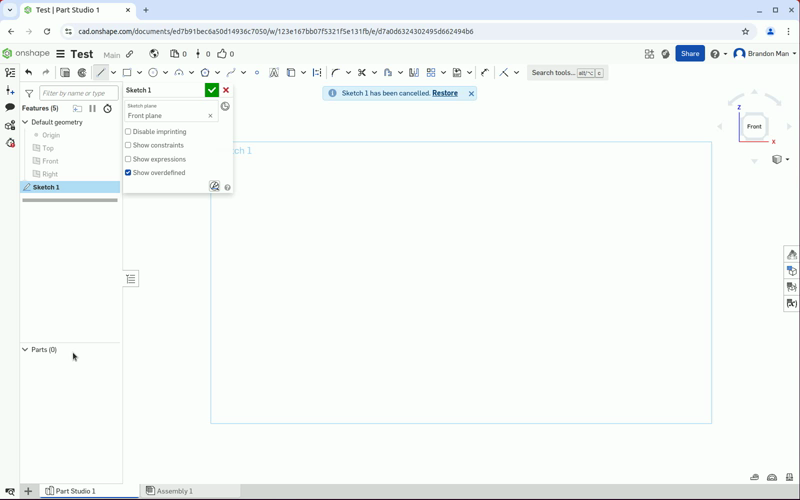
mouse_move(460, 307)
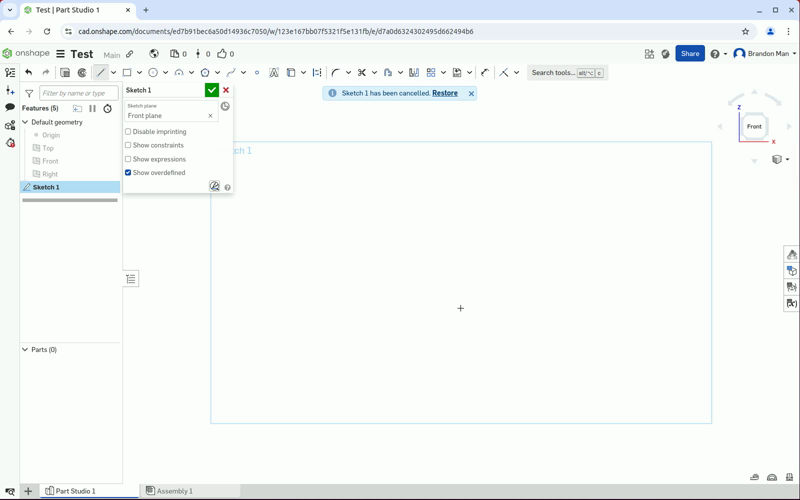
click(460, 307)
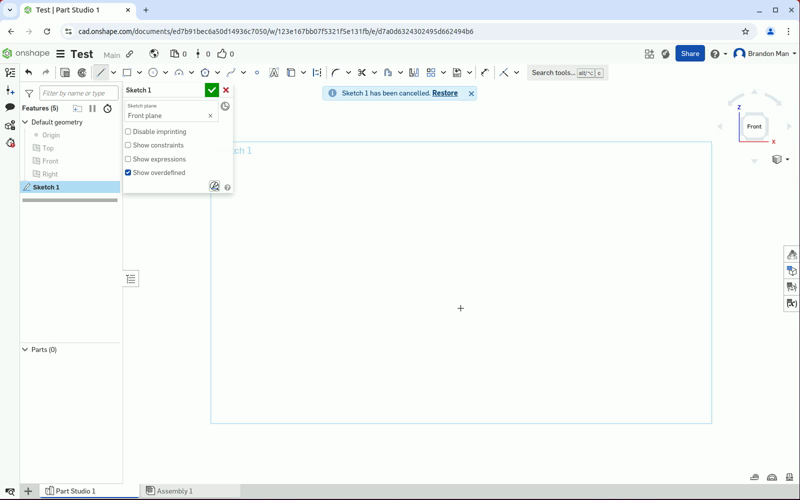
key_up(shift)
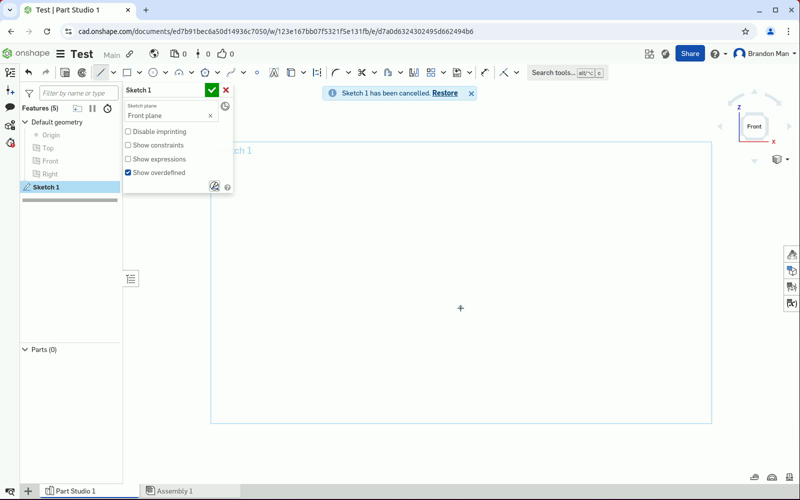
key_down(shift)
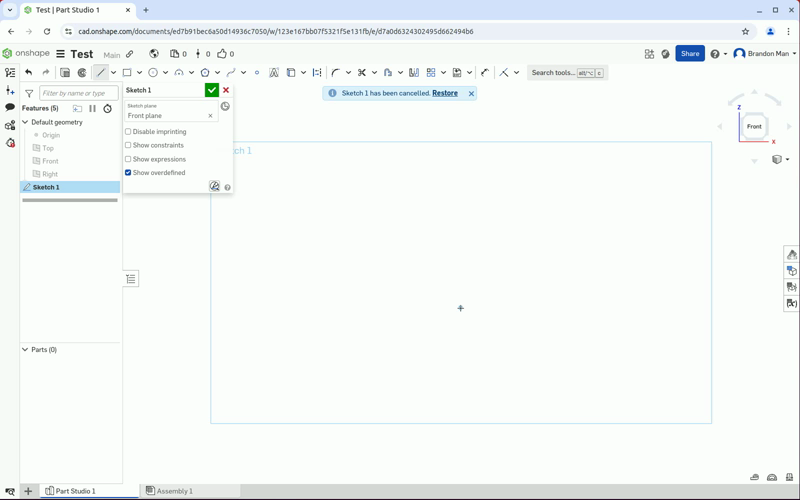
mouse_move(562, 307)
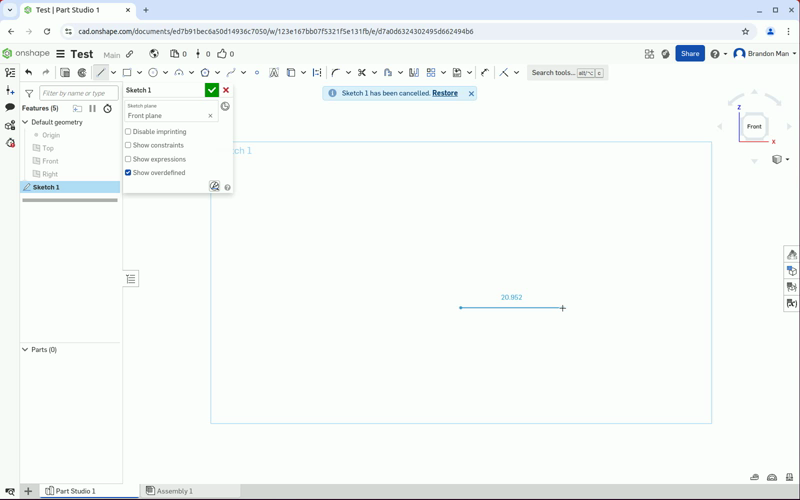
click(562, 307)
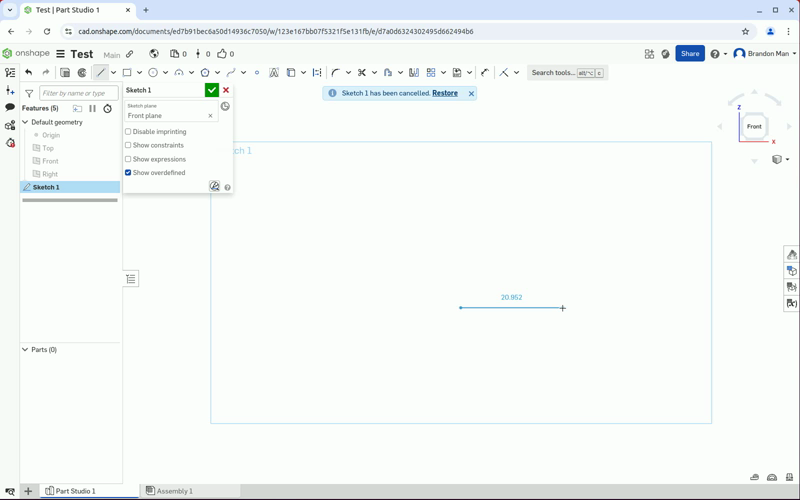
key_up(shift)
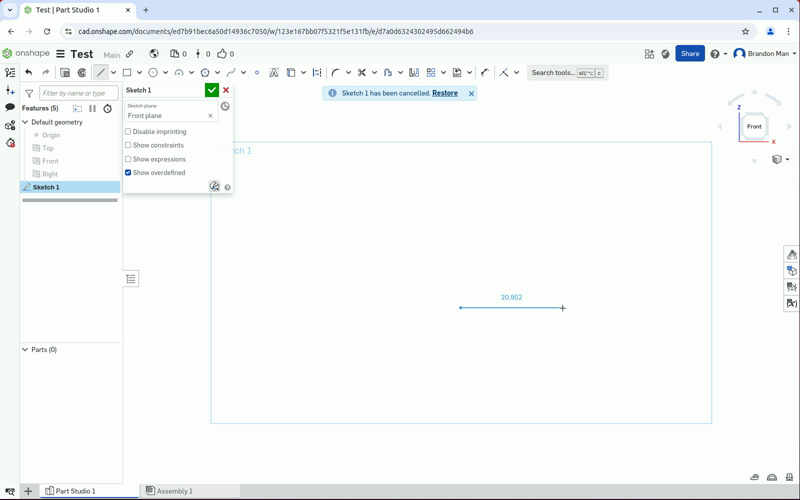
key_down(shift)
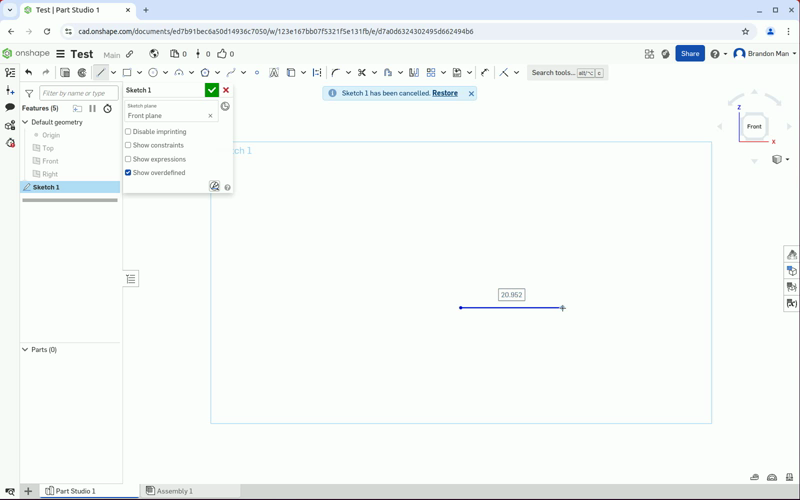
mouse_move(562, 225)
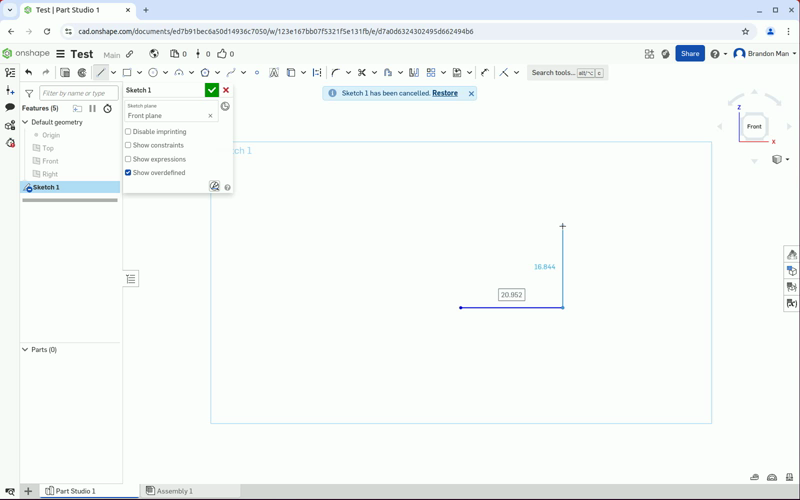
click(562, 225)
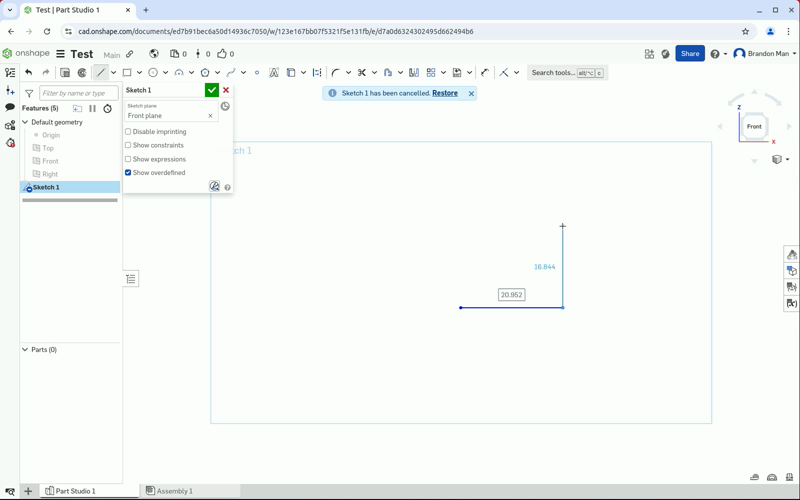
key_up(shift)
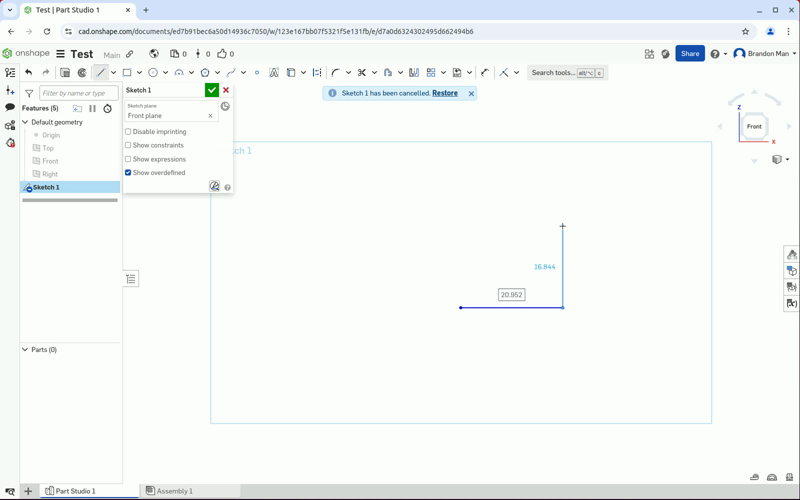
key_down(shift)
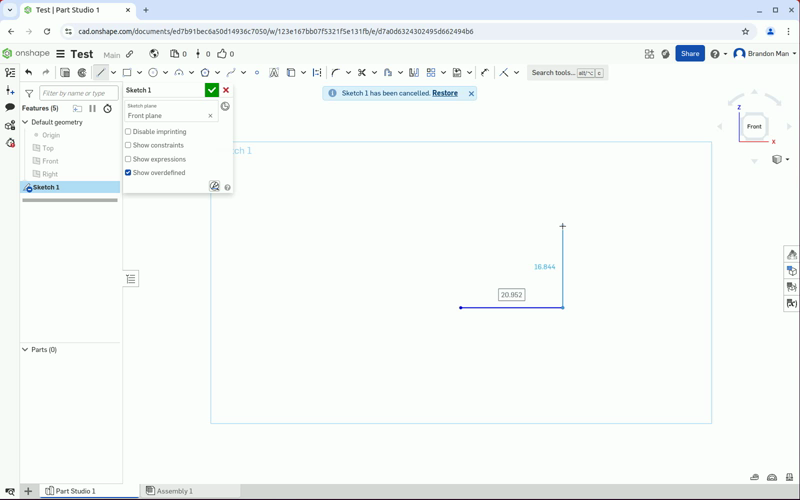
mouse_move(460, 225)
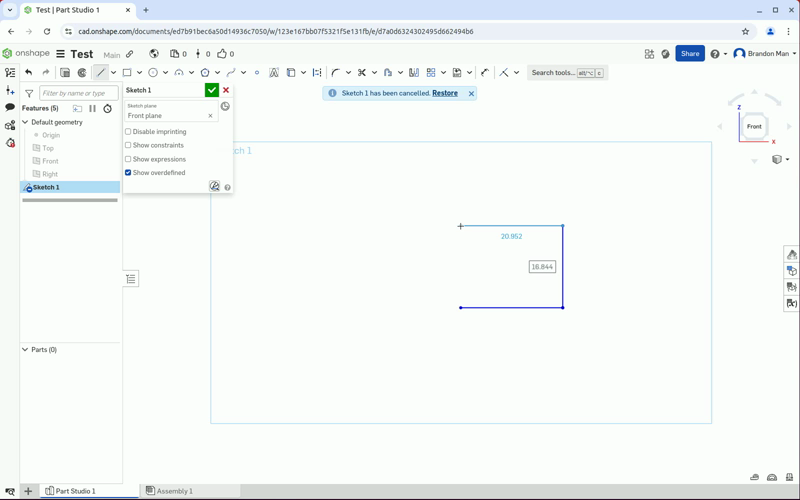
click(460, 225)
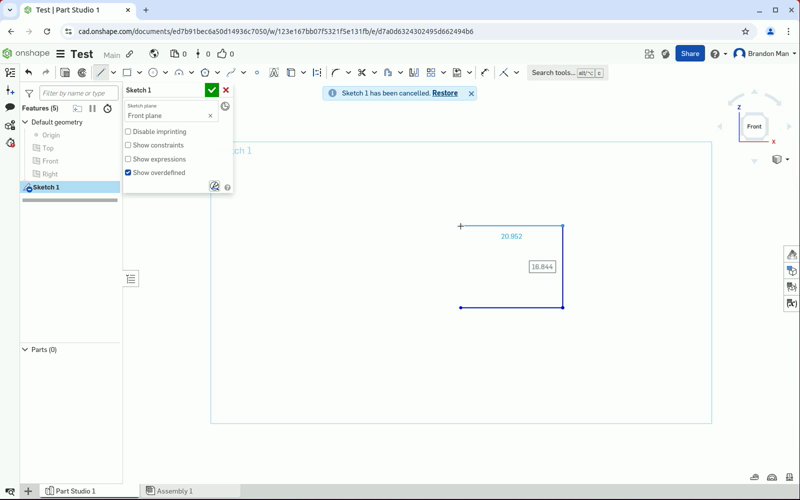
key_up(shift)
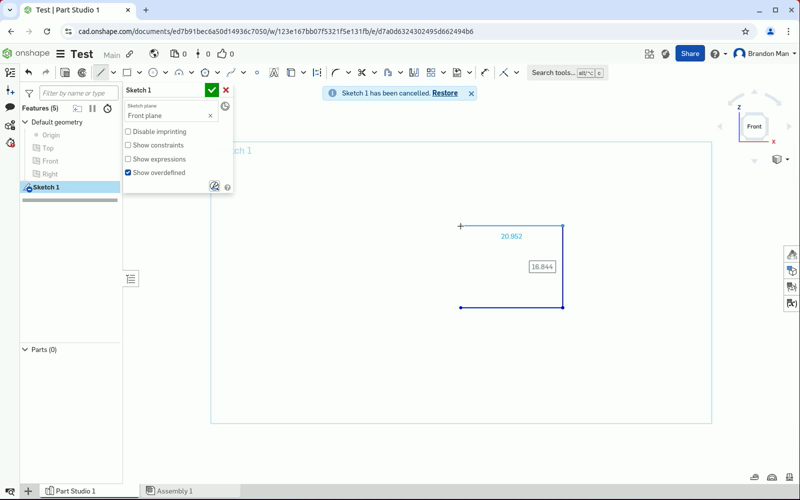
key_down(shift)
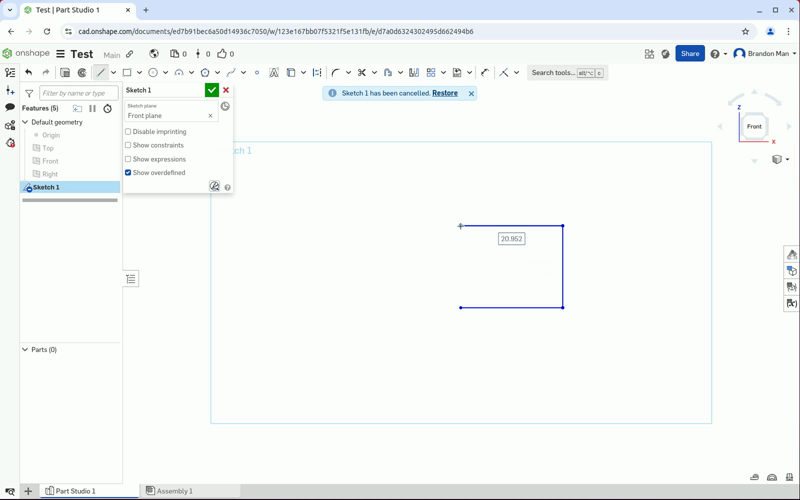
mouse_move(490, 225)
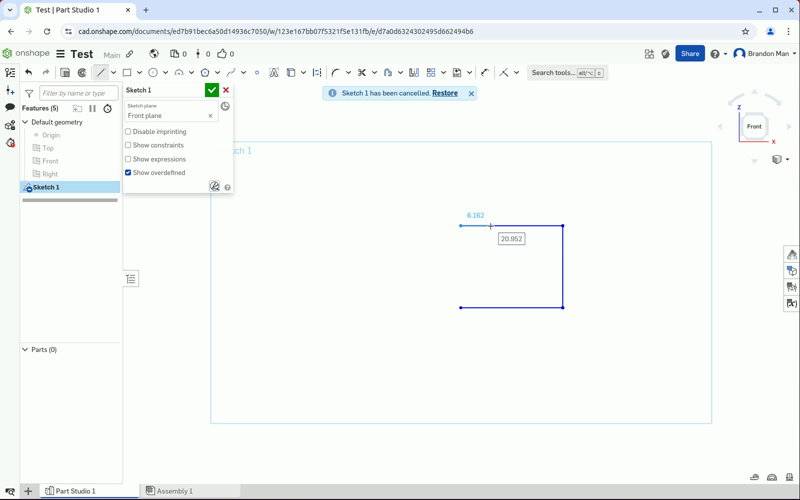
mouse_move(460, 246)
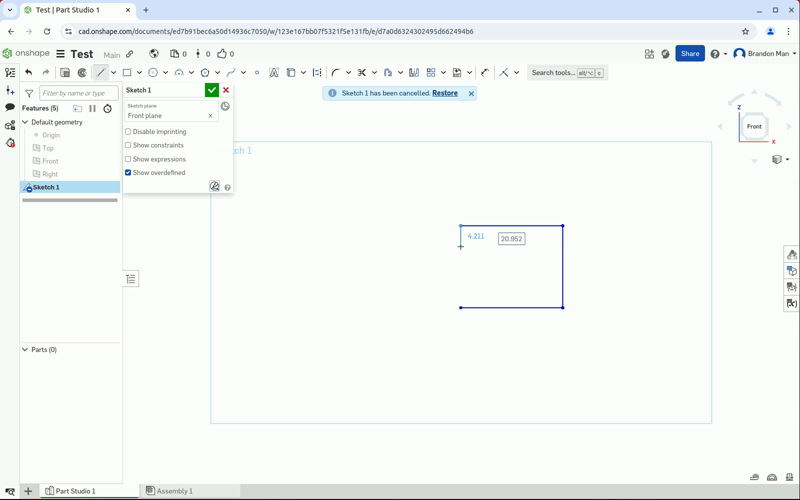
click(460, 246)
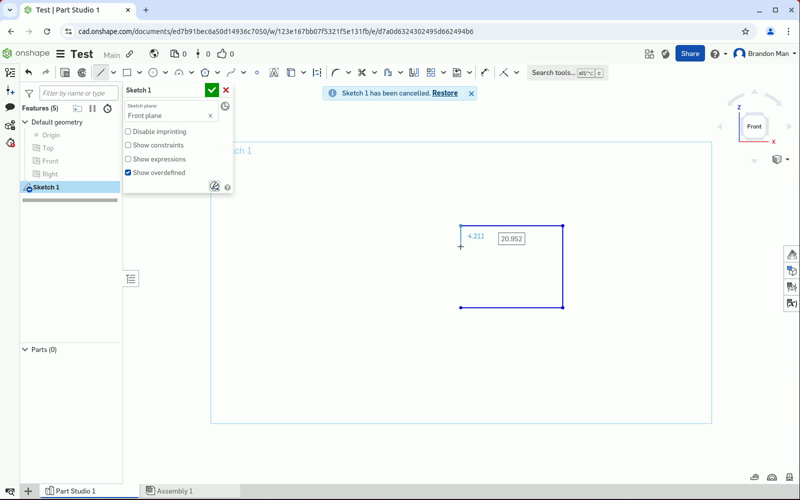
key_up(shift)
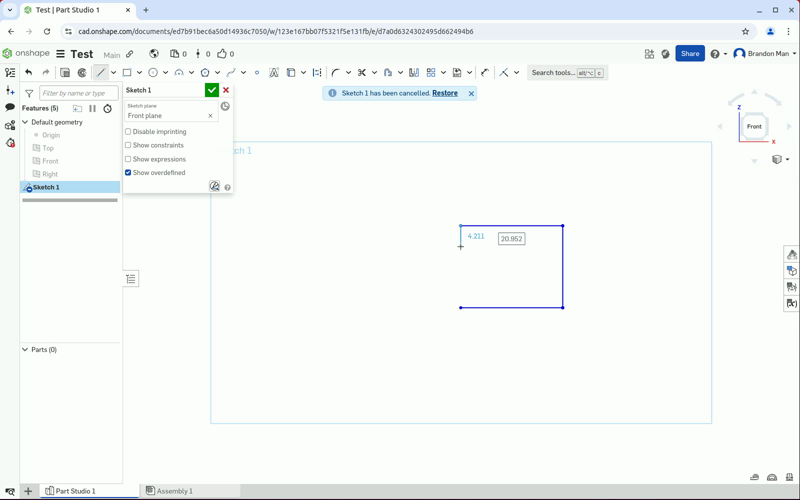
key_down(shift)
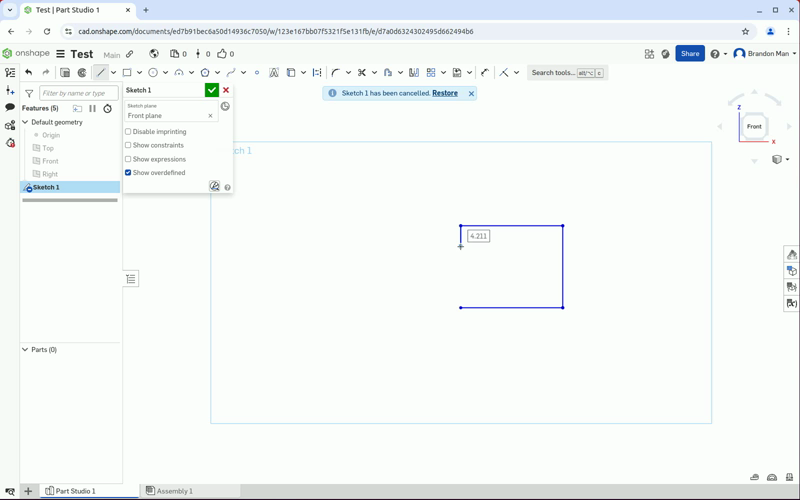
mouse_move(490, 246)
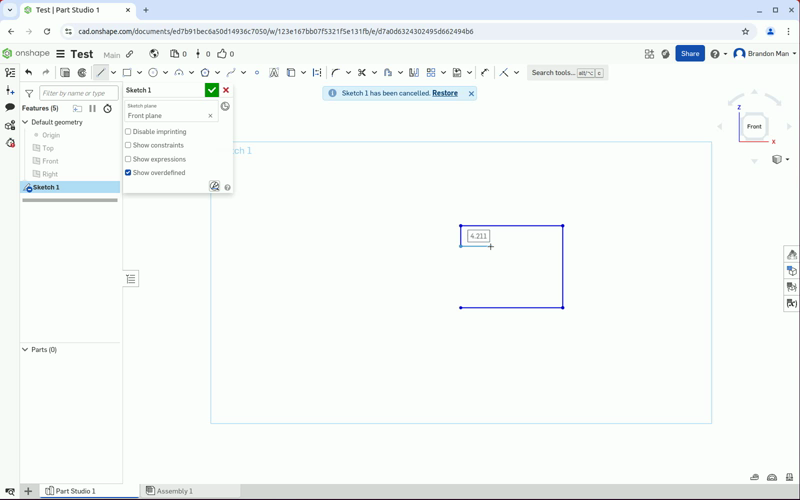
mouse_move(513, 246)
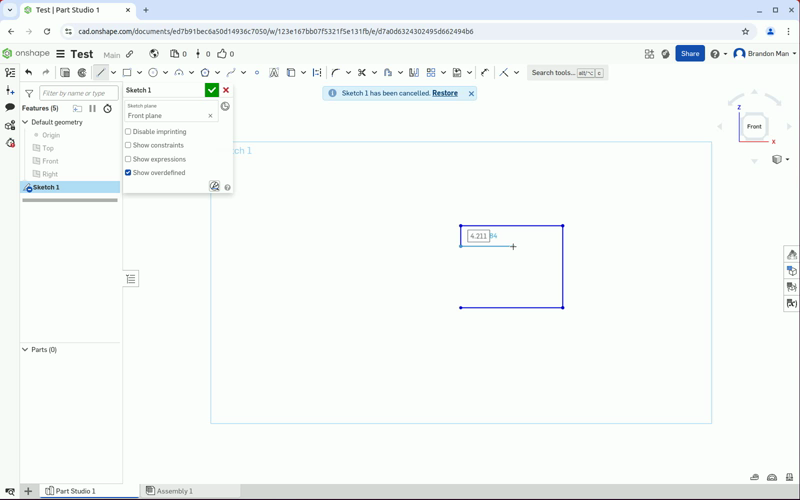
click(513, 246)
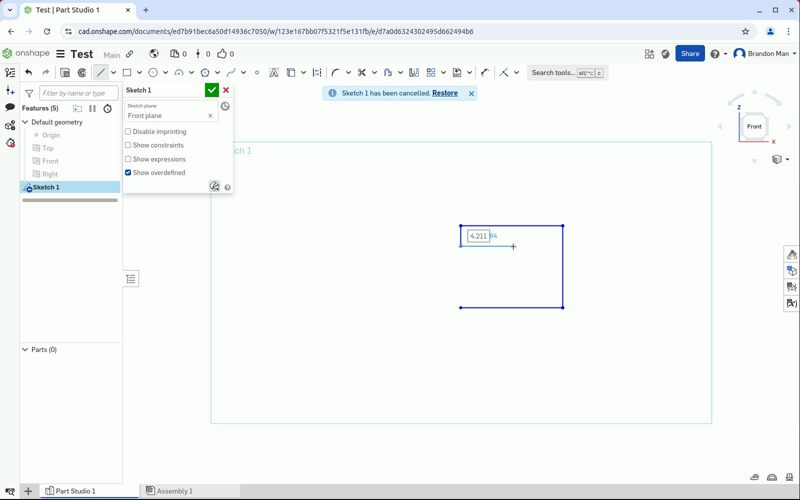
key_up(shift)
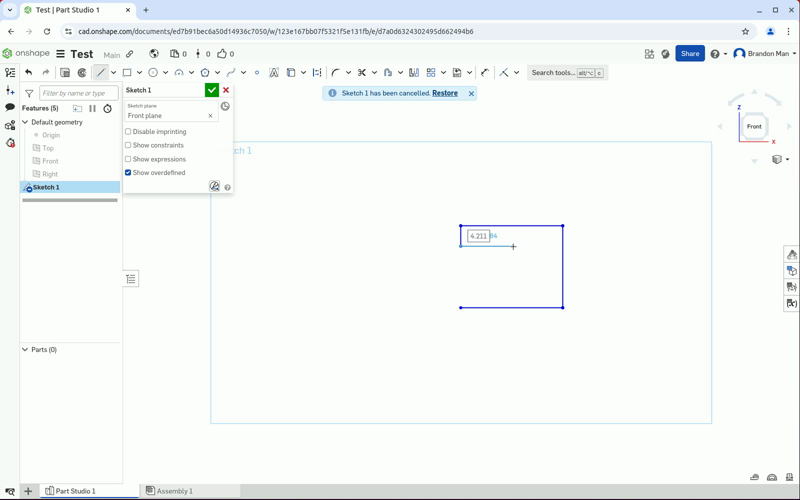
key_down(shift)
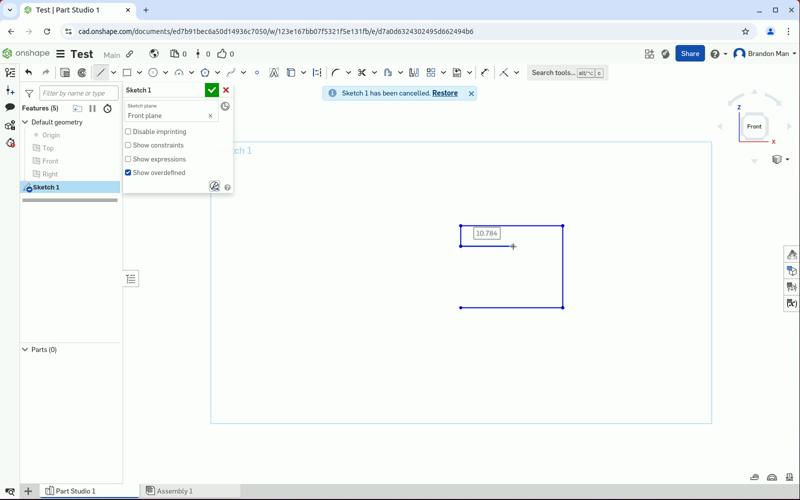
mouse_move(543, 246)
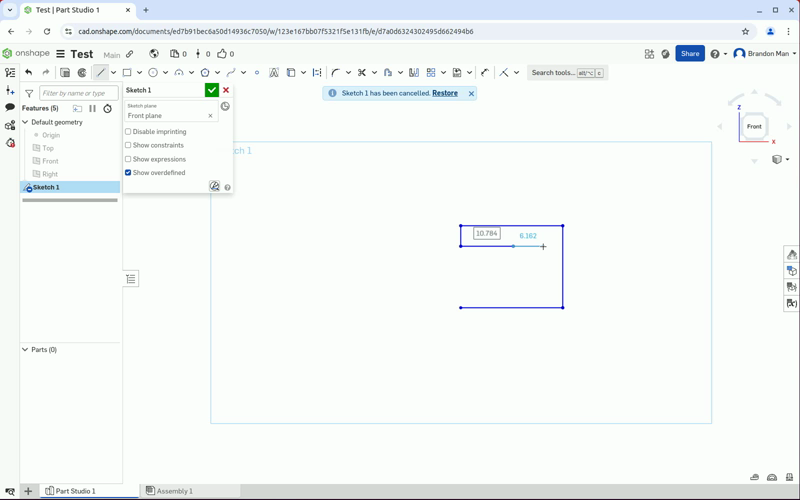
mouse_move(513, 277)
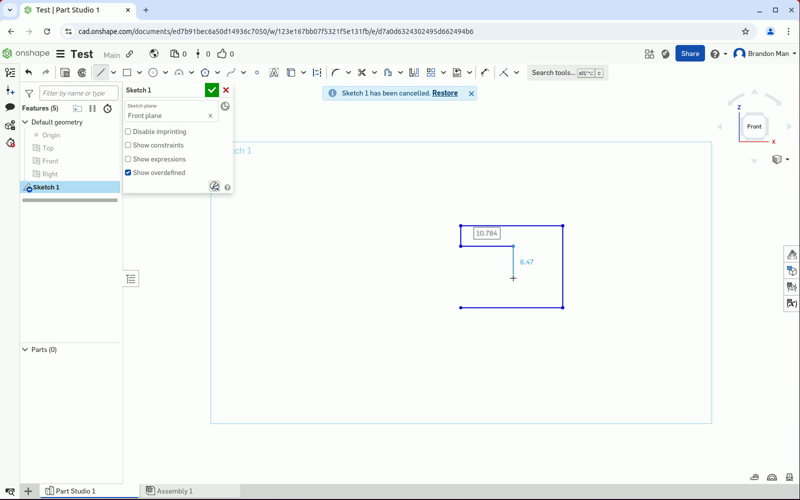
click(513, 277)
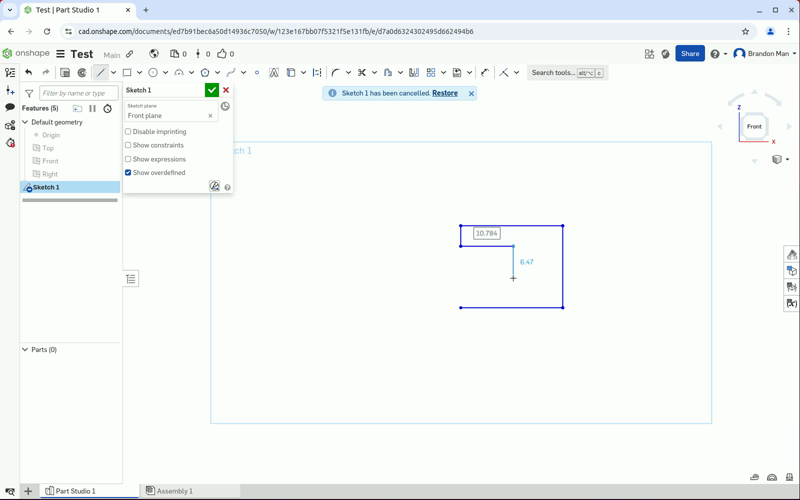
key_up(shift)
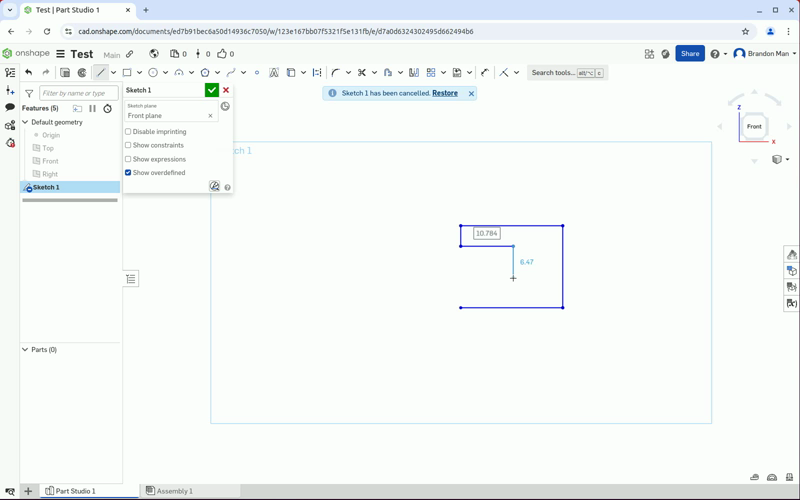
key_down(shift)
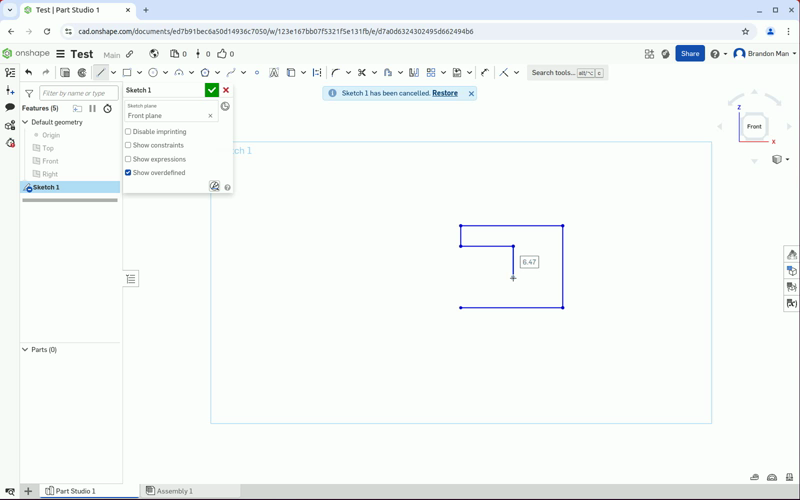
mouse_move(543, 277)
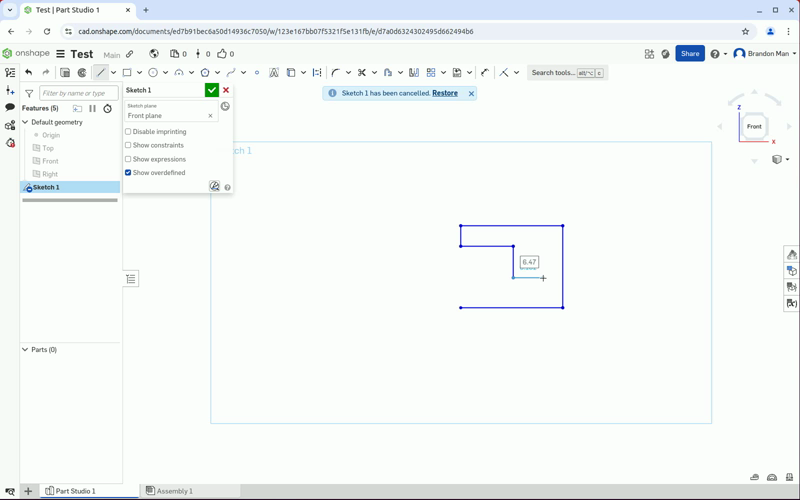
mouse_move(460, 277)
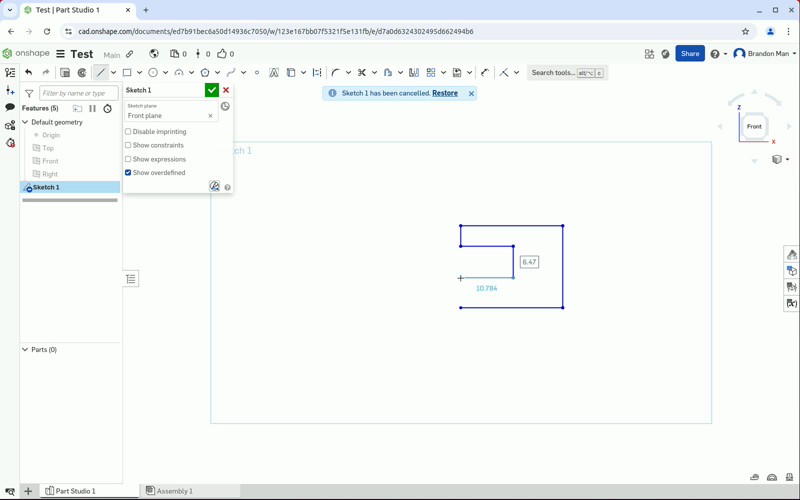
click(460, 277)
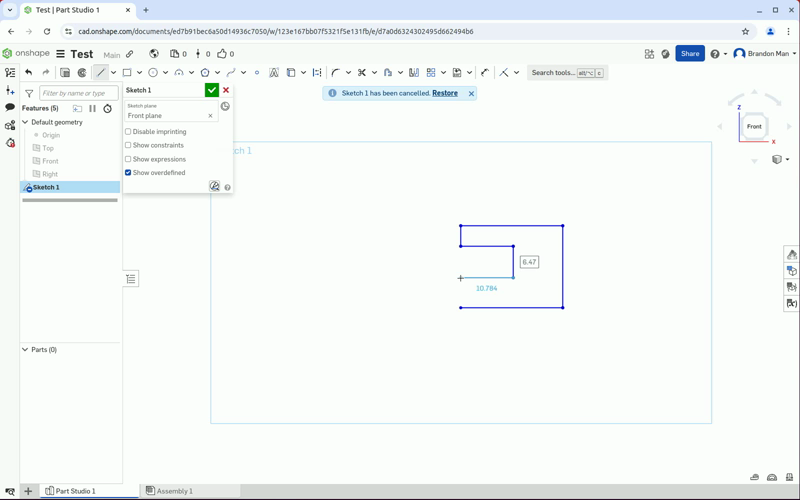
key_up(shift)
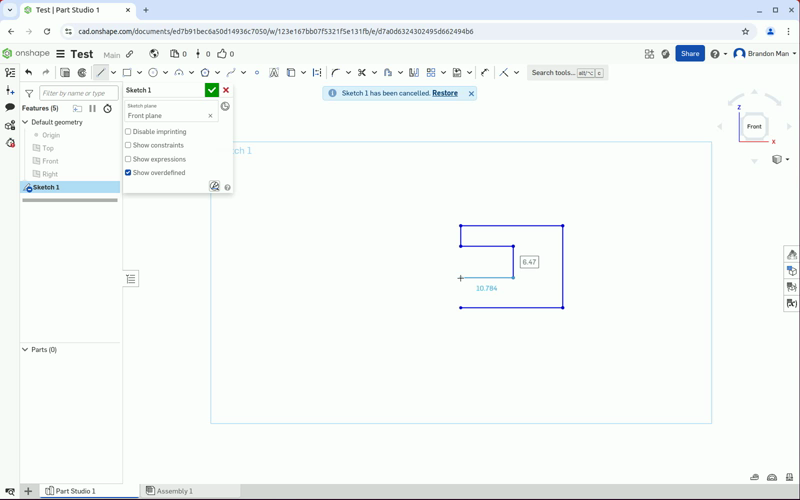
mouse_move(490, 277)
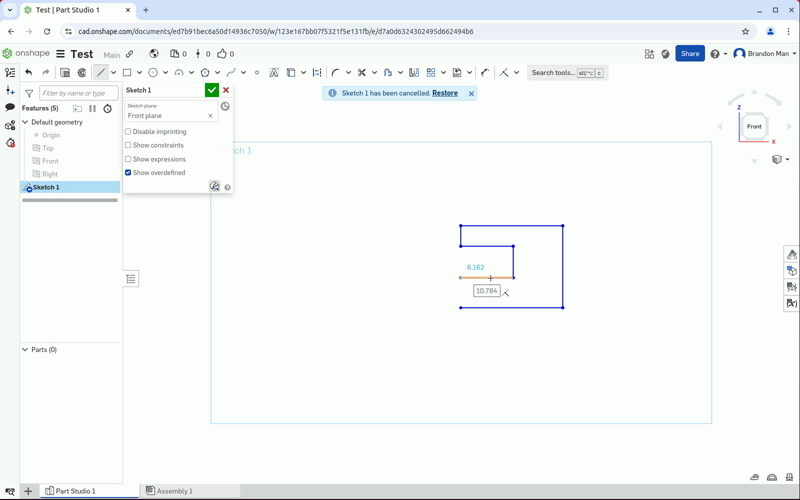
key_down(shift)
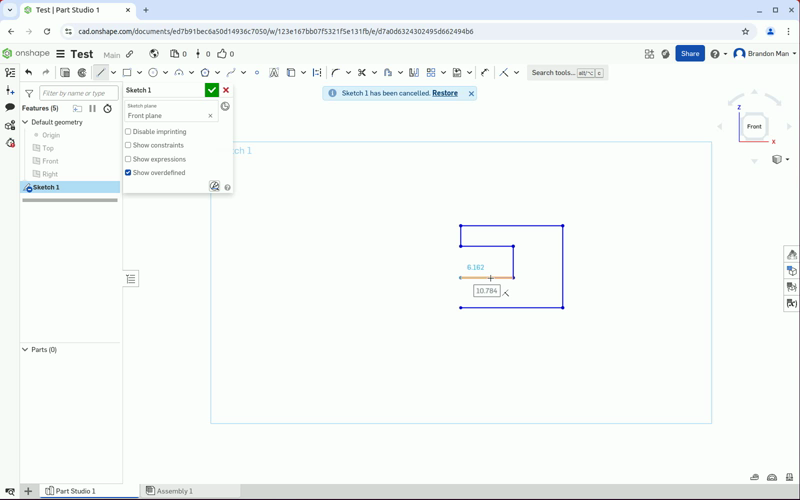
mouse_move(460, 307)
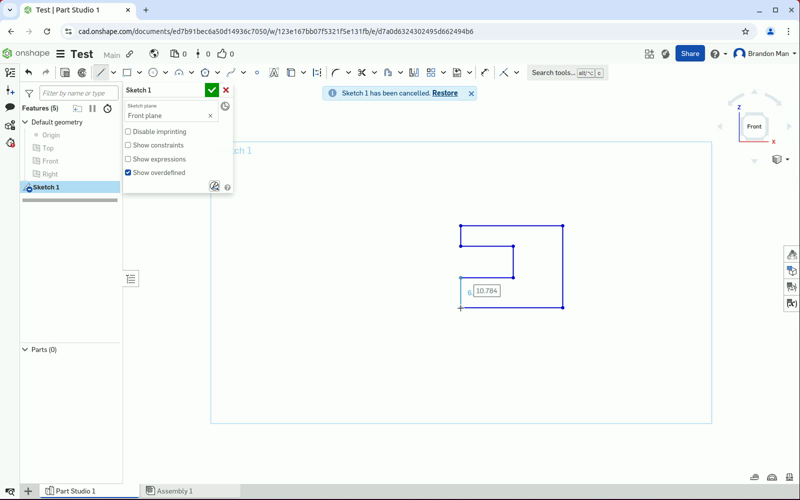
key_up(shift)
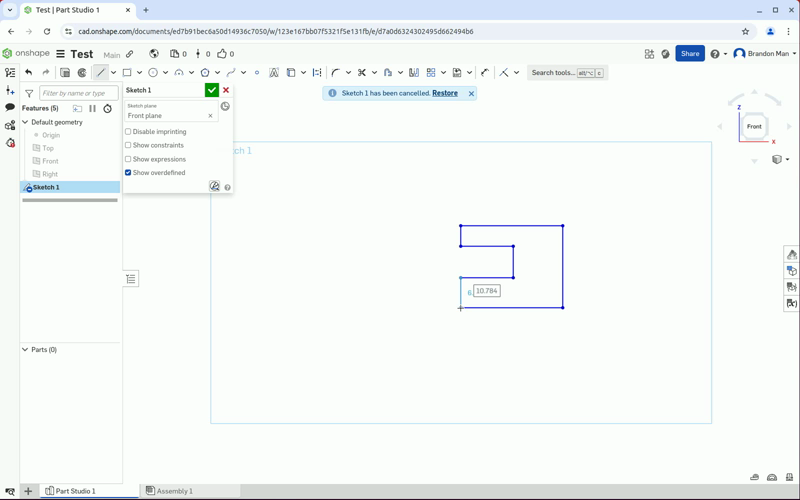
click(460, 307)
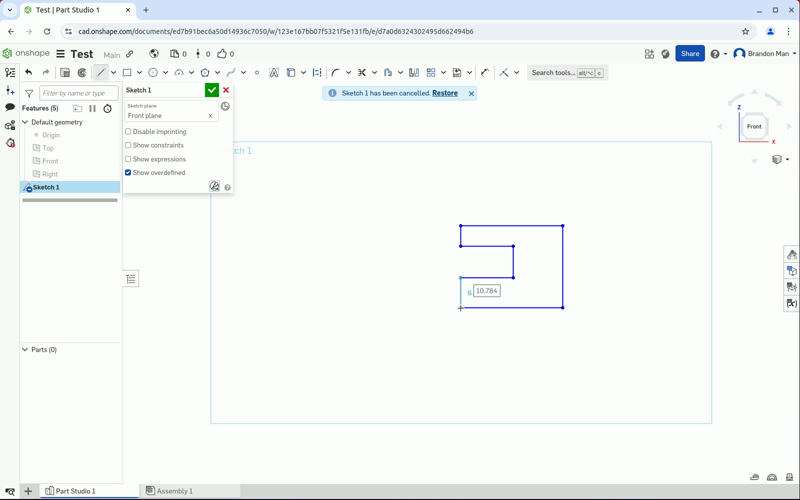
key(esc)
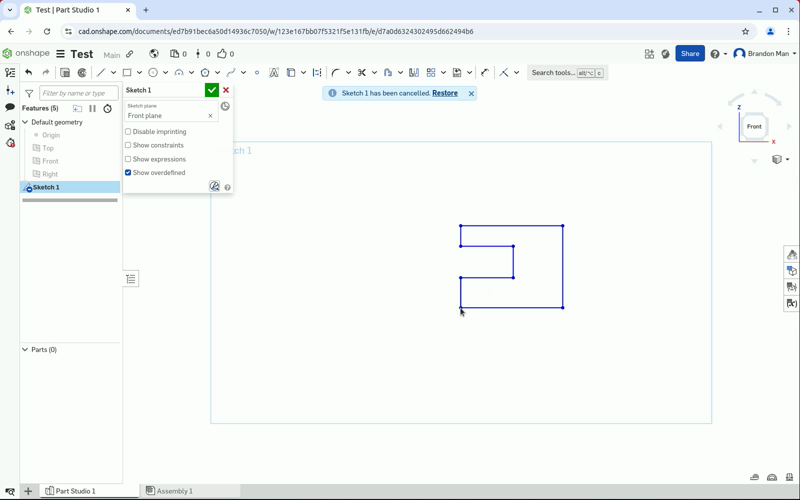
mouse_move(531, 231)
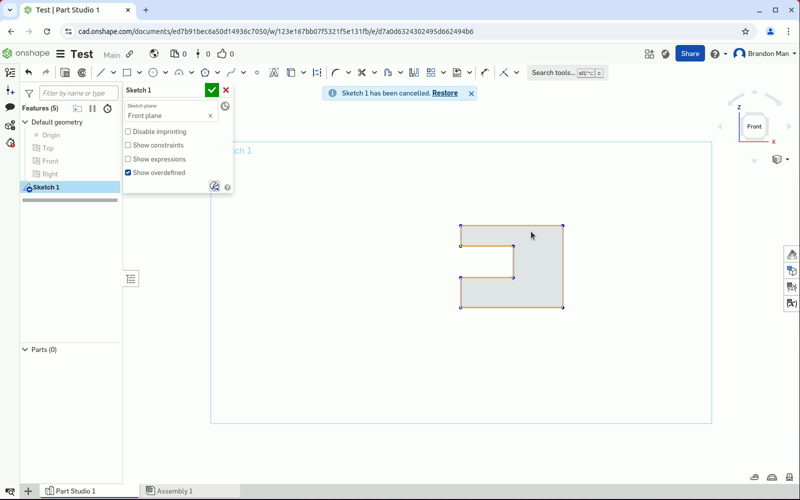
click(531, 231)
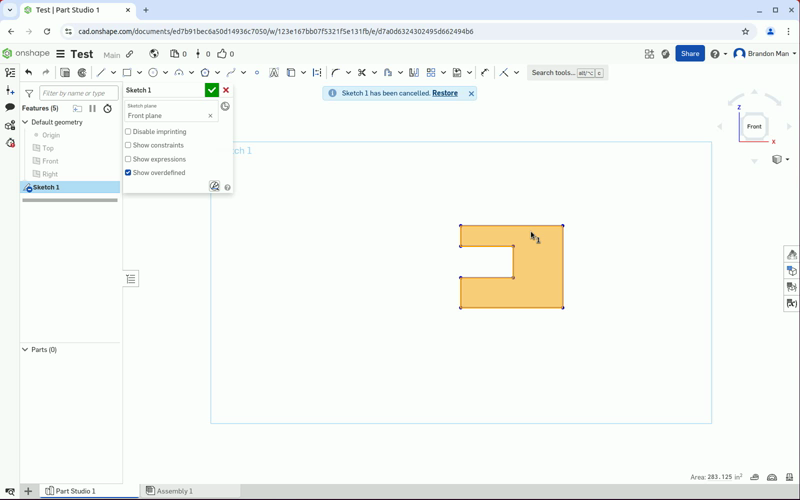
mouse_move(73, 352)
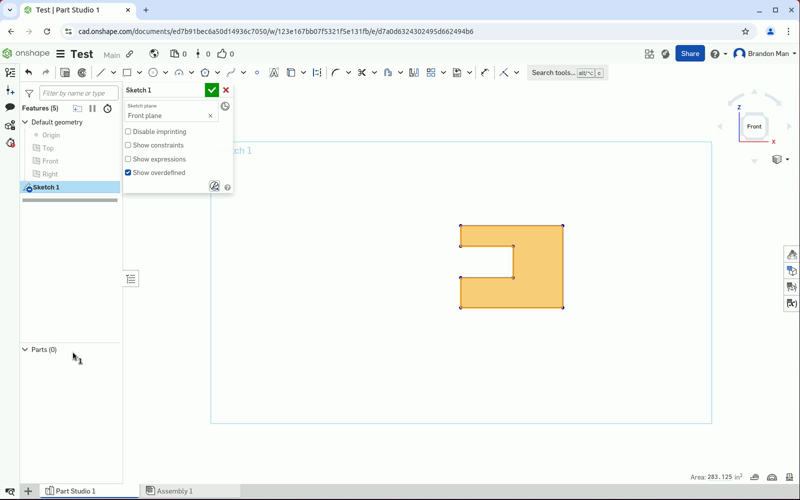
key(shift+y)
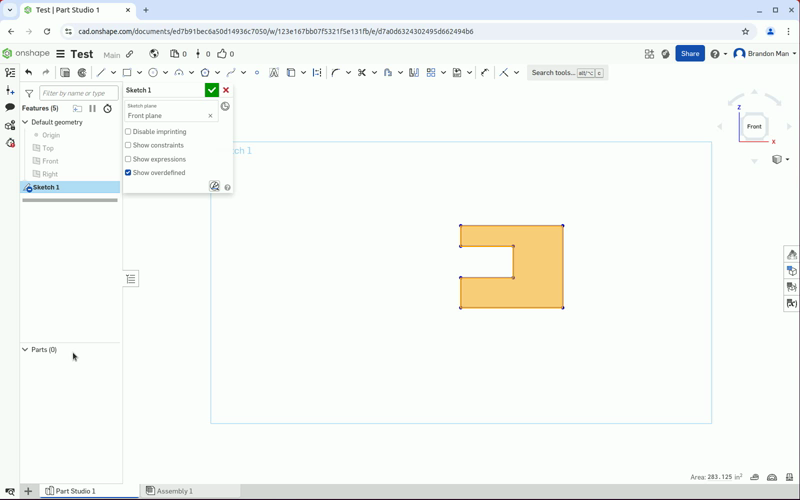
key(shift+e)
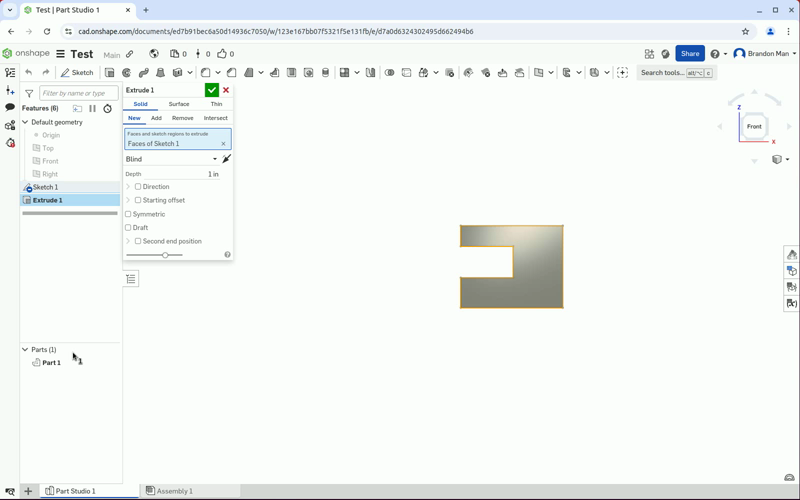
mouse_move(143, 106)
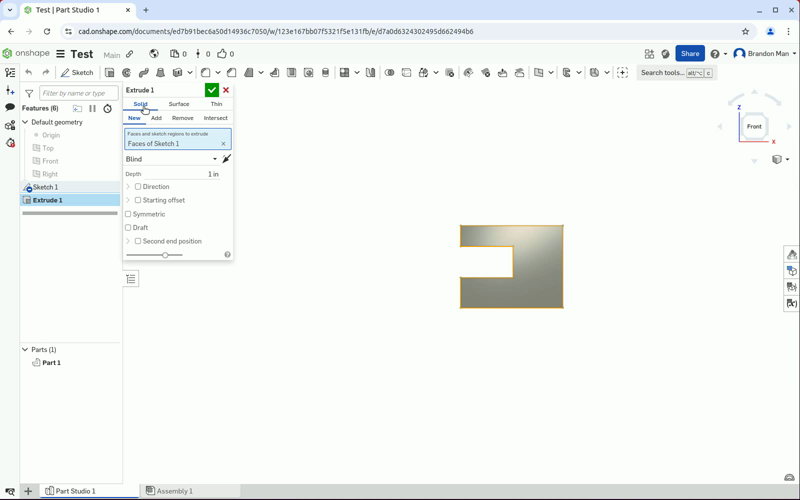
click(143, 106)
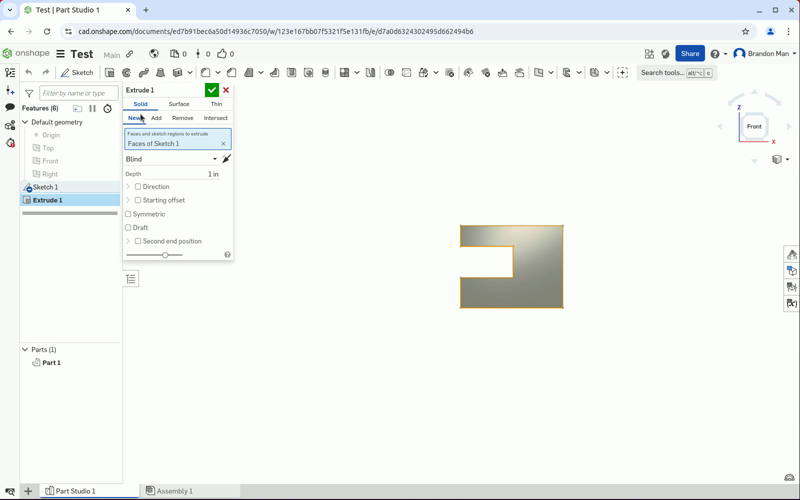
mouse_move(137, 120)
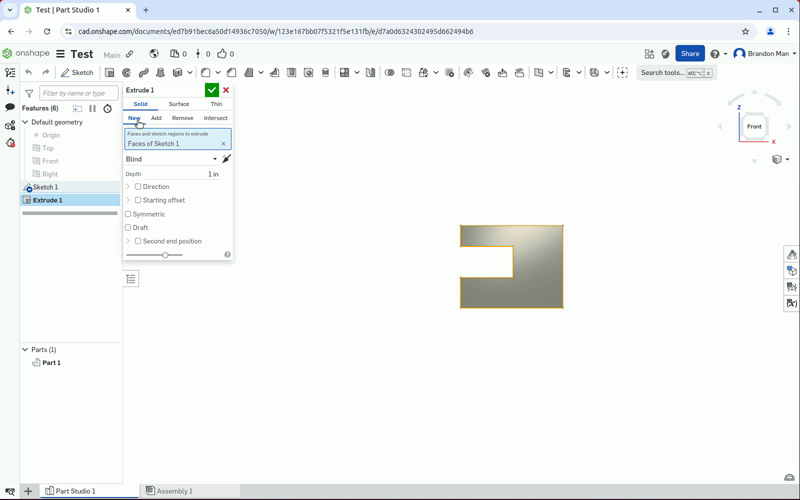
click(137, 120)
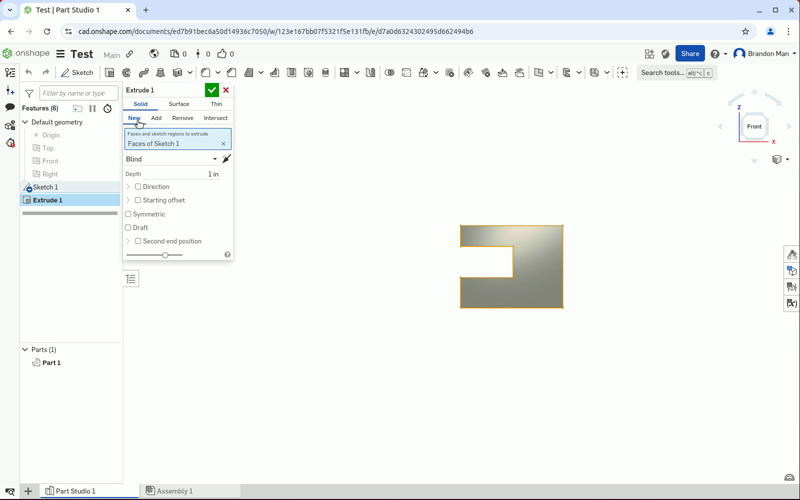
key(tab, 4)
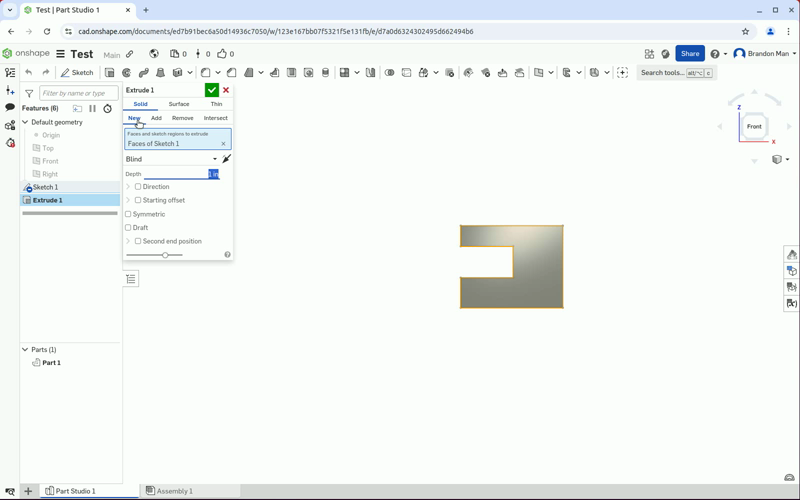
text(4.092)
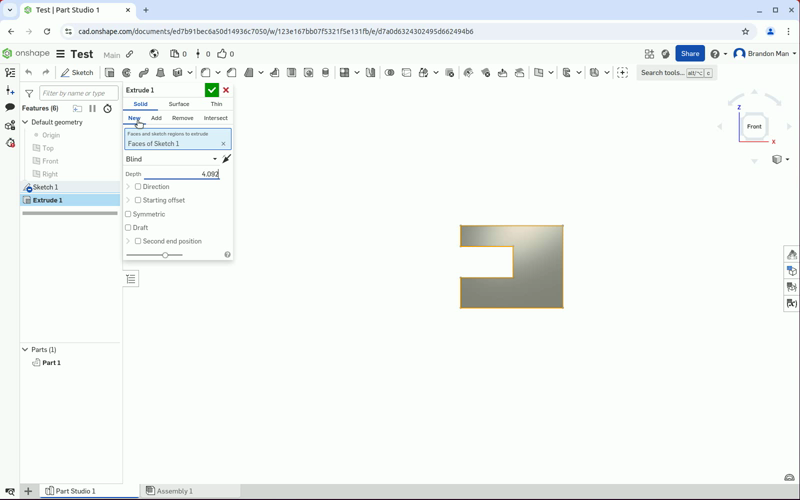
key(enter)
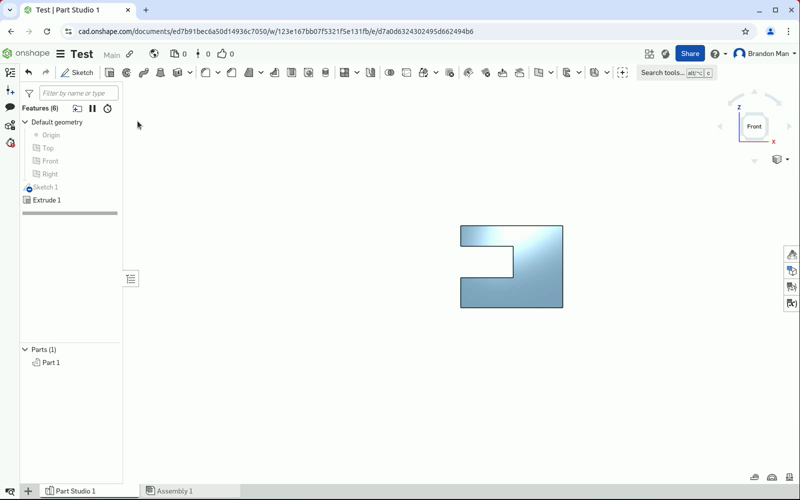
key(shift+h)
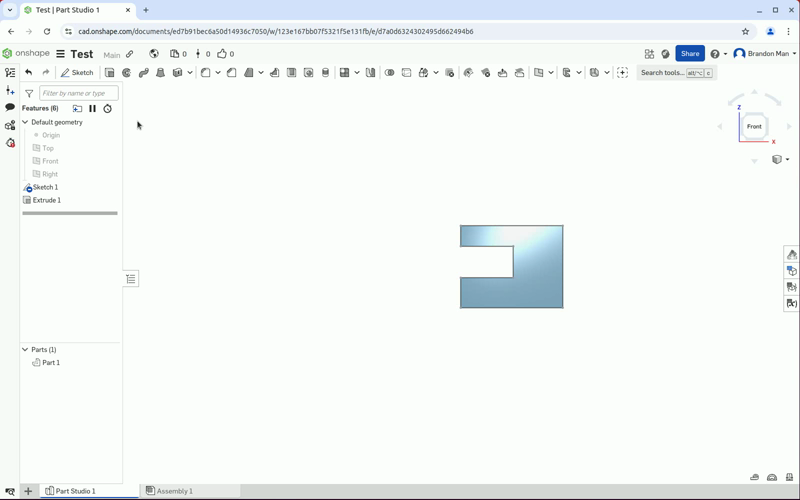
key(shift+h)
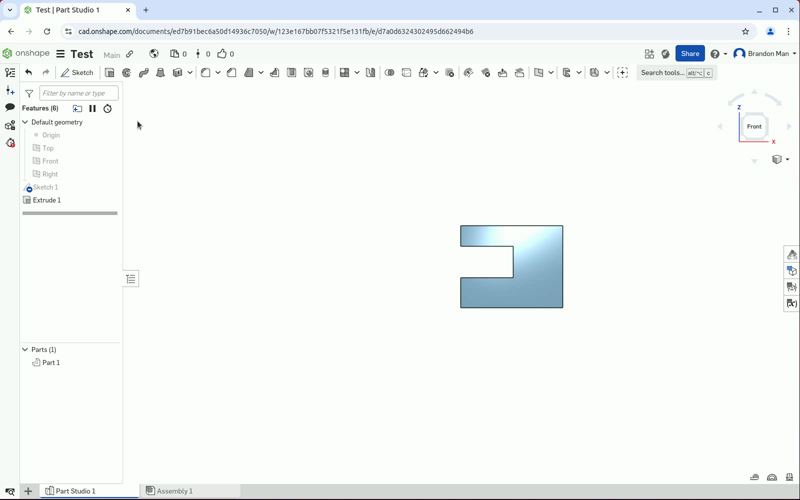
mouse_move(73, 189)
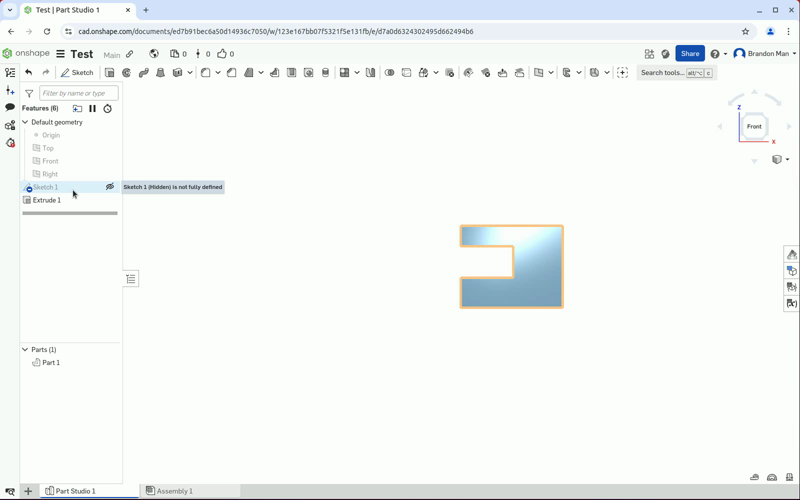
click(73, 189)
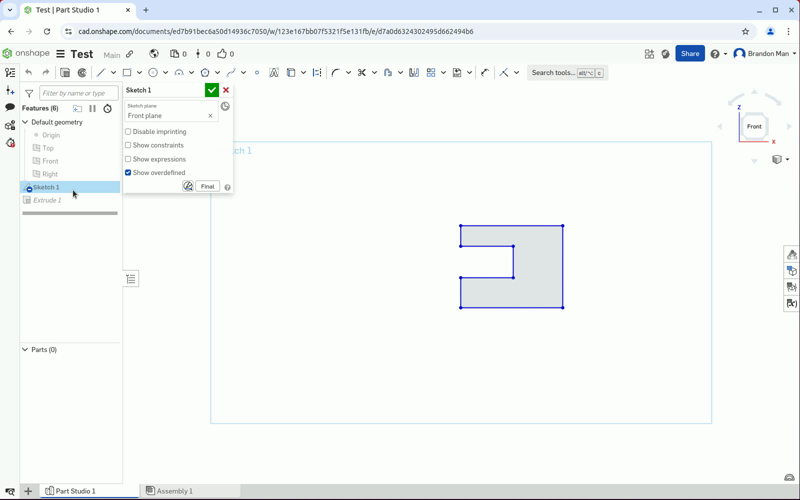
mouse_move(229, 92)
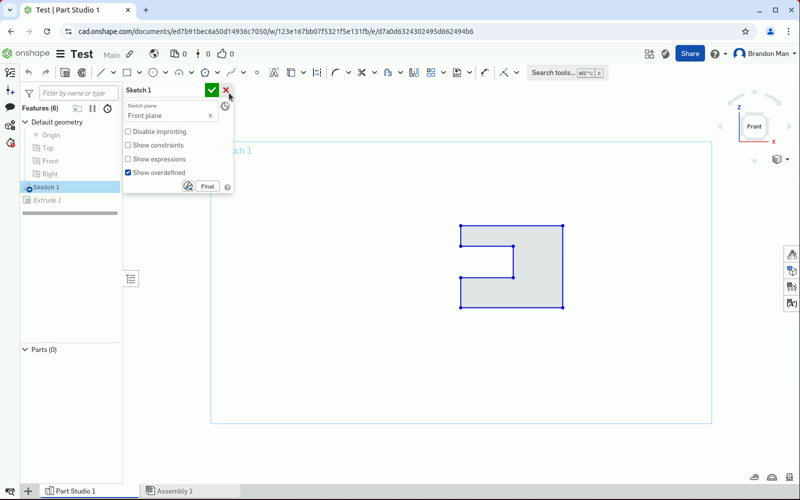
click(229, 92)
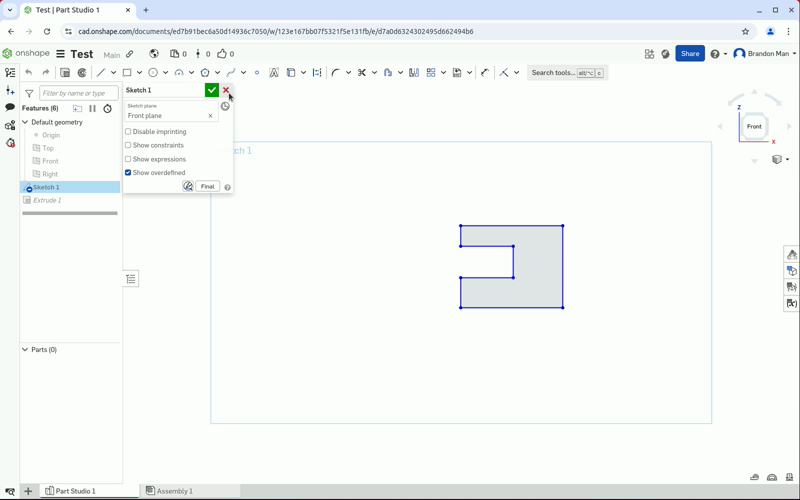
key(shift+s)
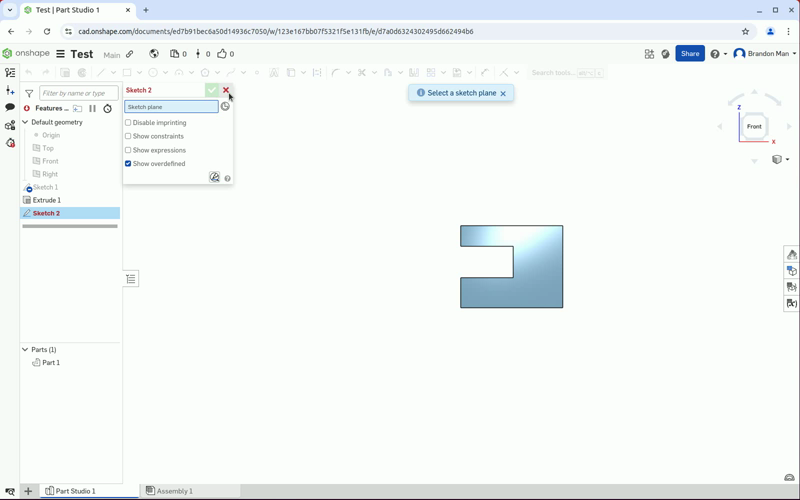
mouse_move(73, 163)
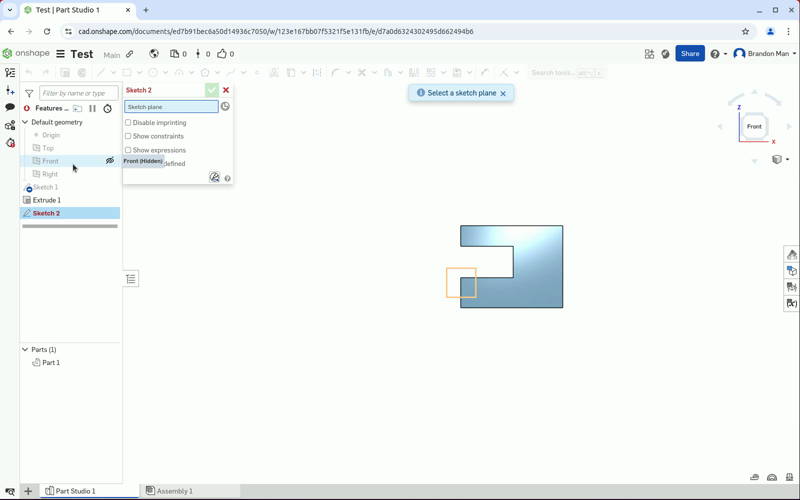
click(73, 163)
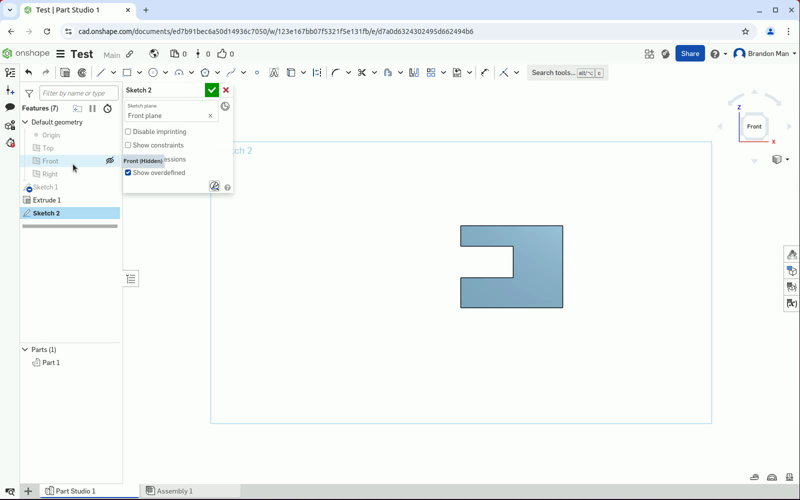
mouse_move(73, 352)
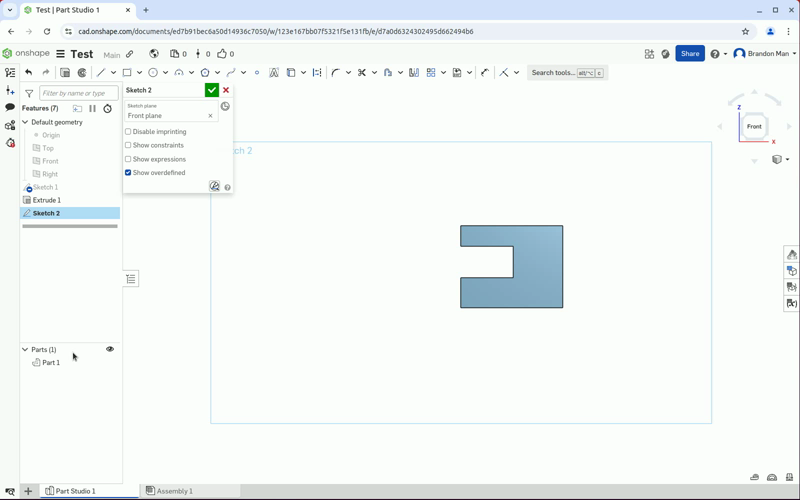
key(y)
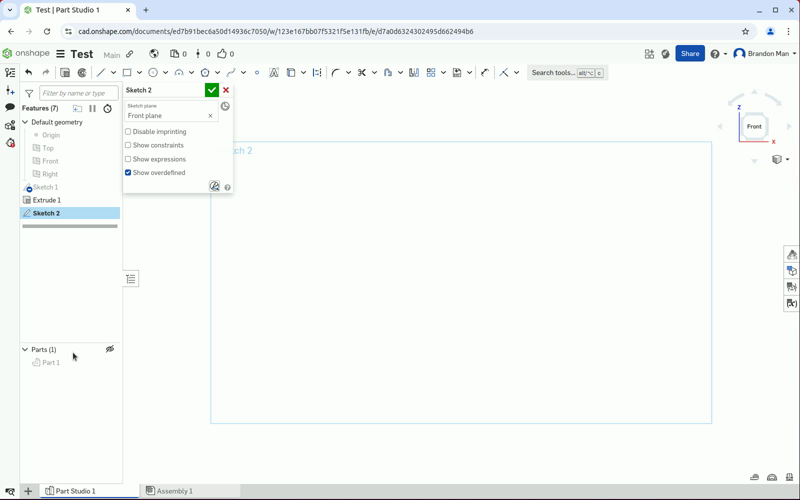
key(l)
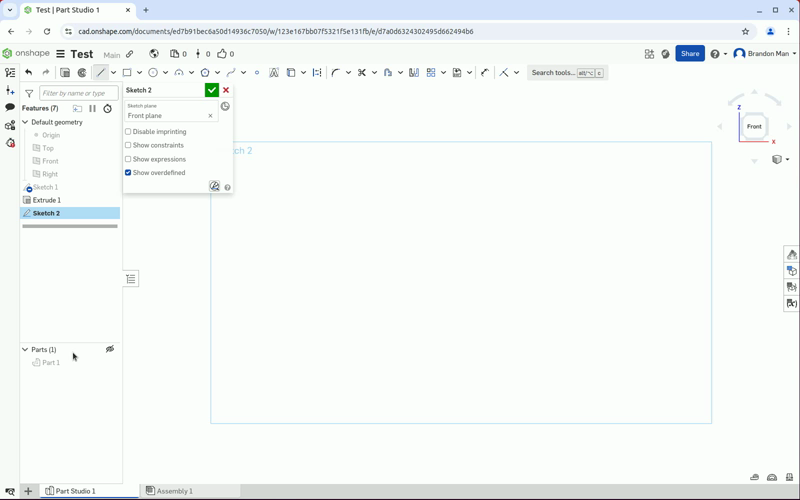
key_down(shift)
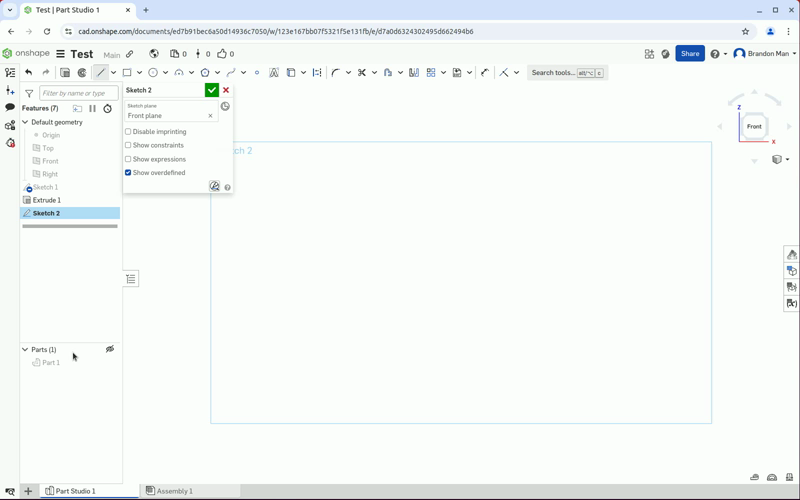
mouse_move(348, 305)
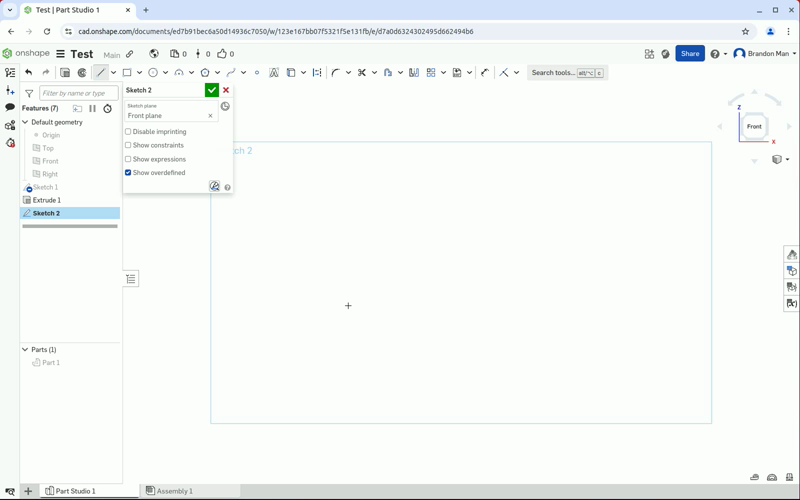
click(348, 305)
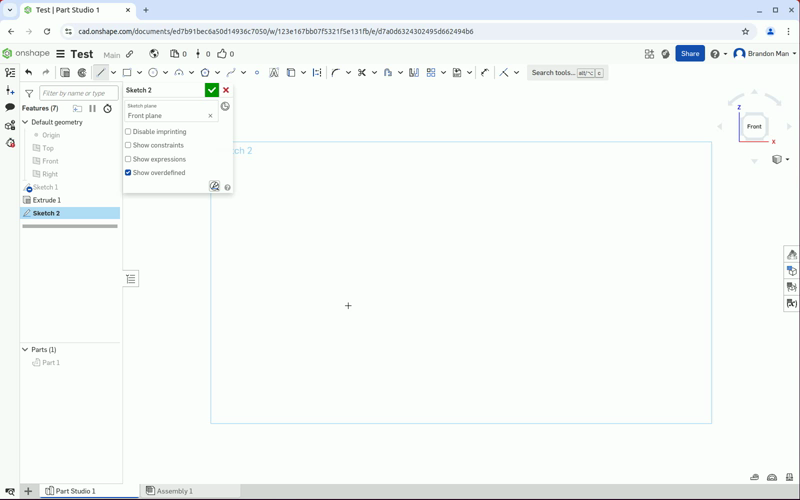
key_up(shift)
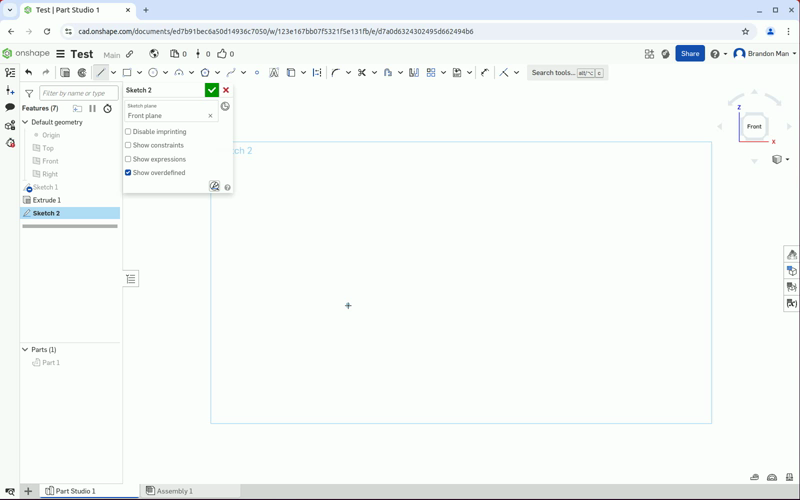
key_down(shift)
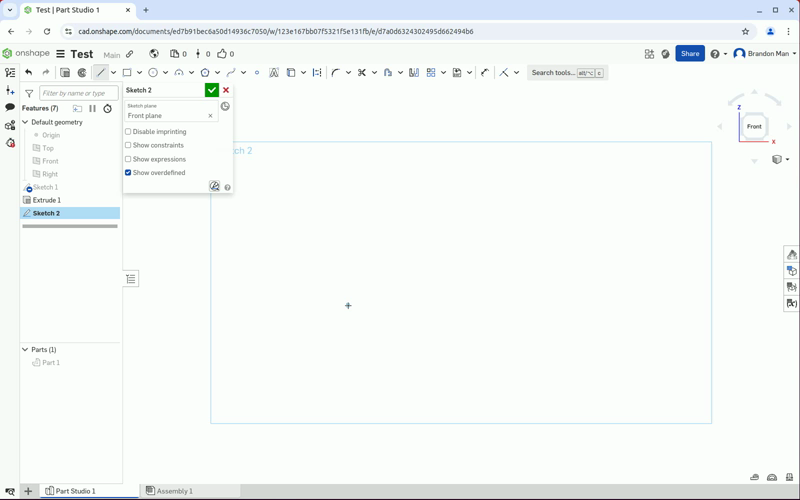
mouse_move(378, 305)
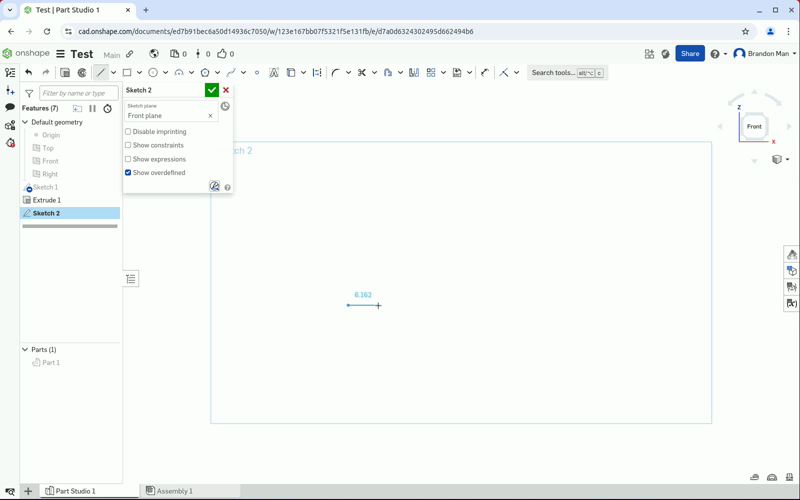
mouse_move(368, 327)
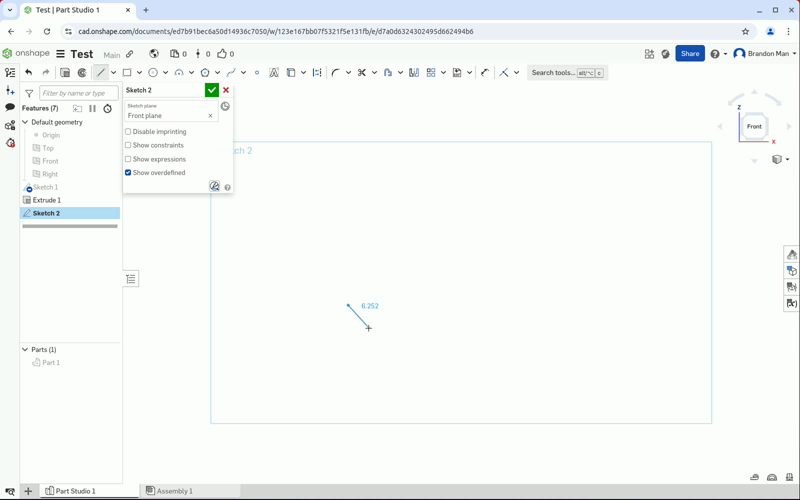
click(368, 327)
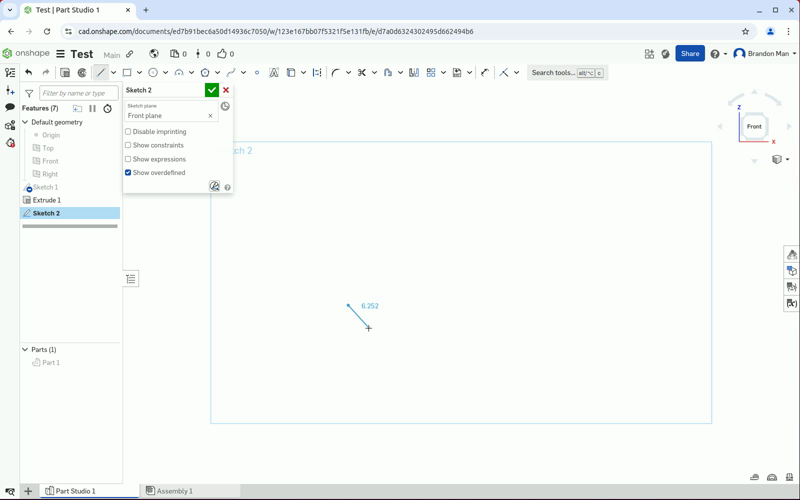
key_up(shift)
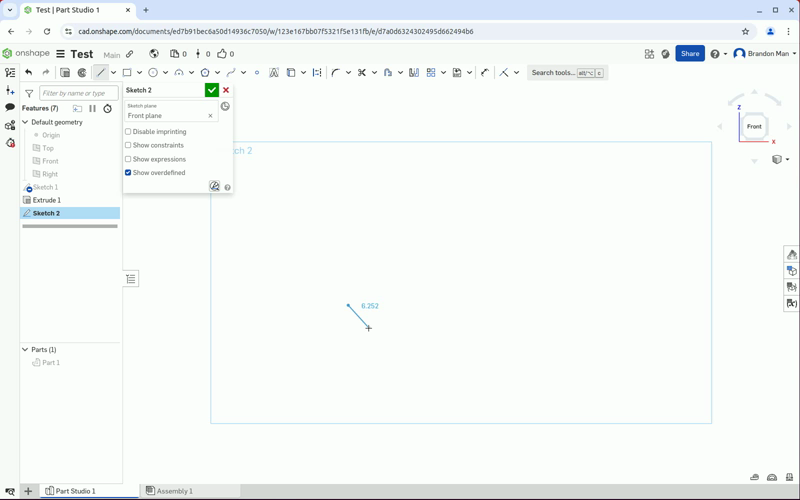
key_down(shift)
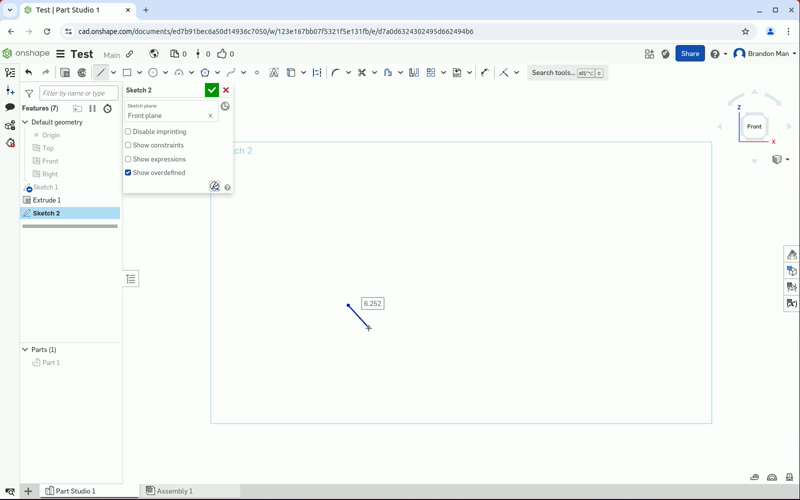
mouse_move(457, 275)
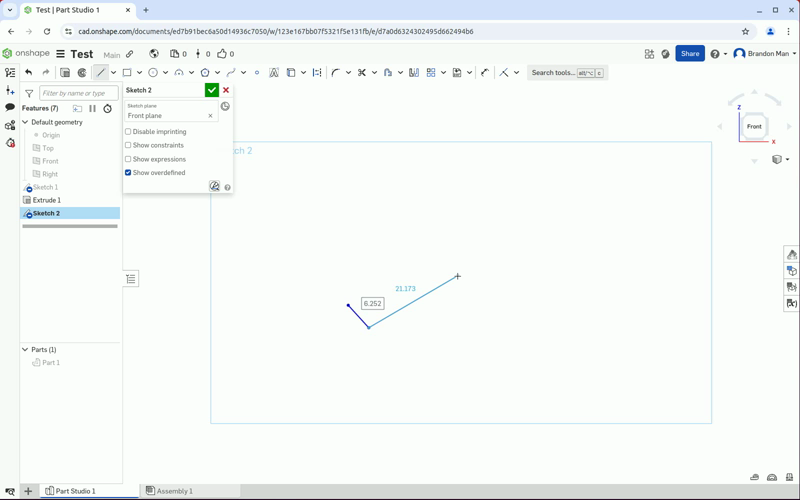
click(457, 275)
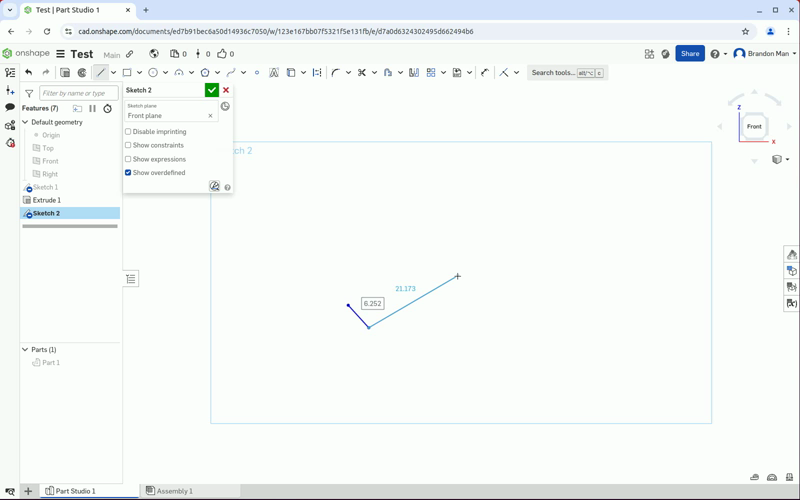
key_up(shift)
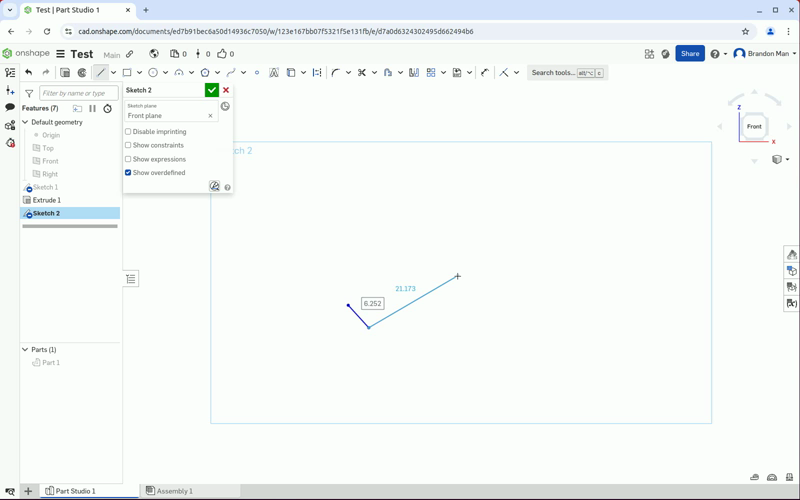
key_down(shift)
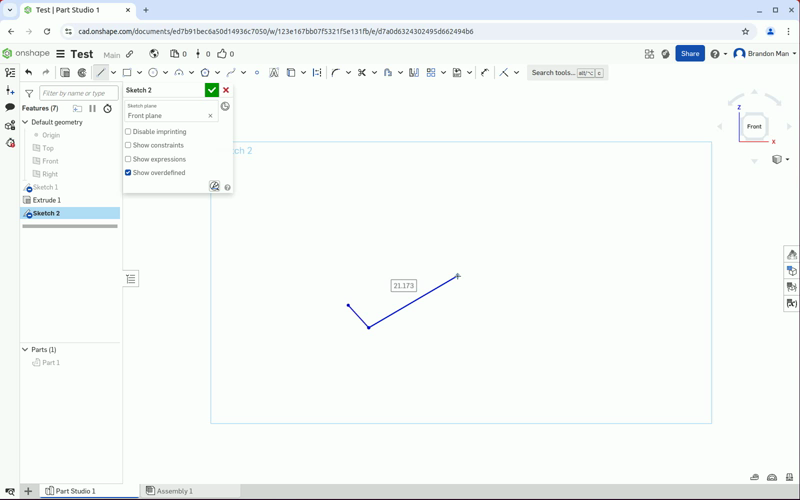
mouse_move(487, 275)
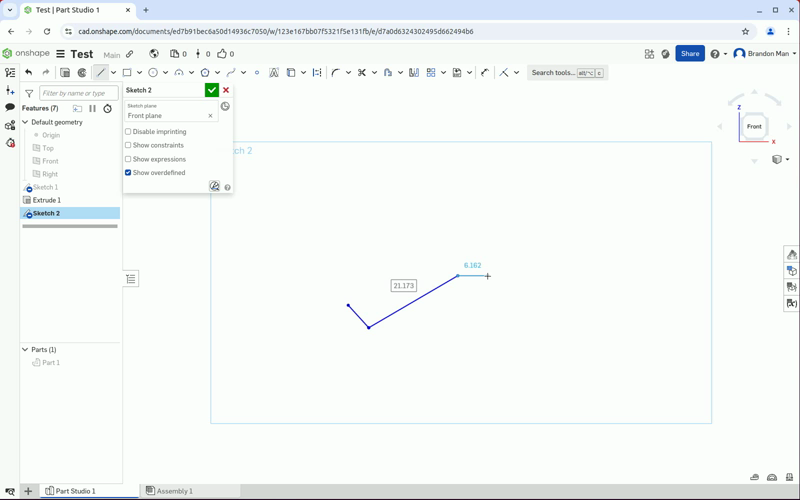
mouse_move(461, 275)
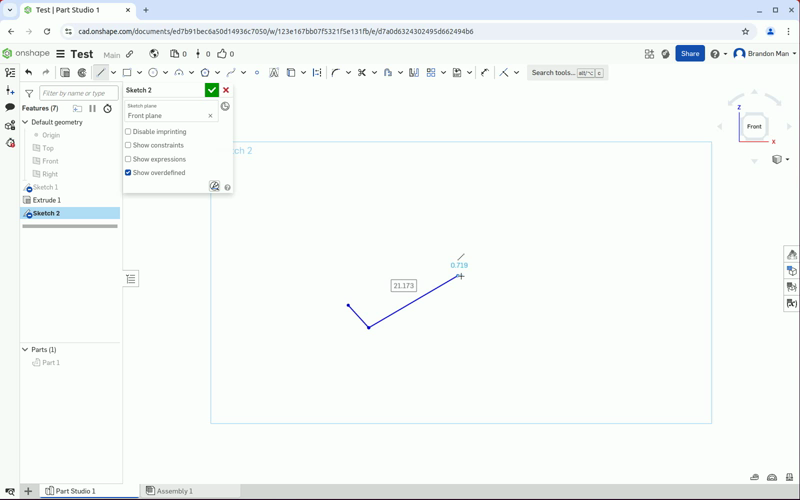
scroll(6)
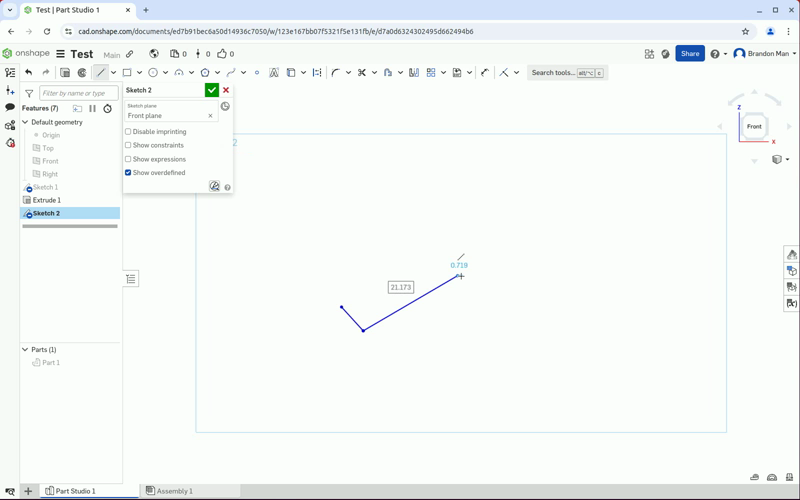
scroll(6)
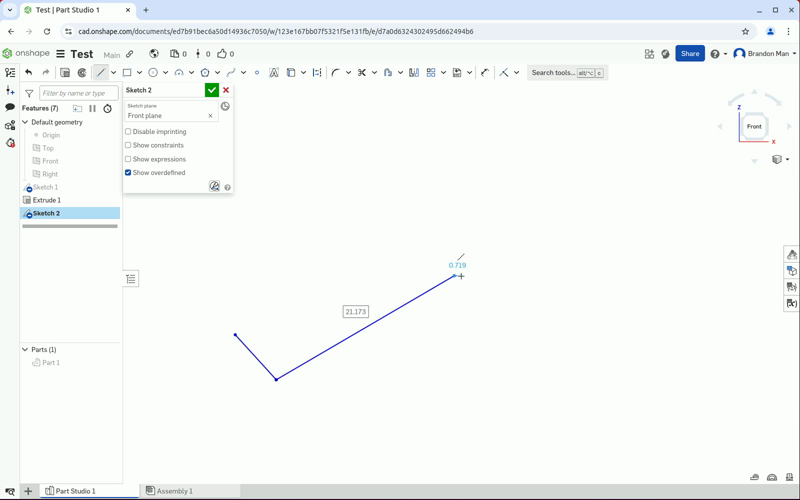
scroll(6)
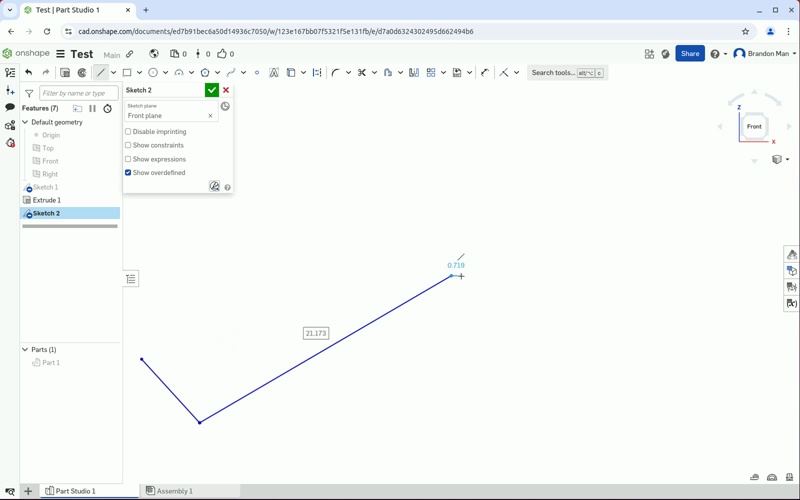
scroll(6)
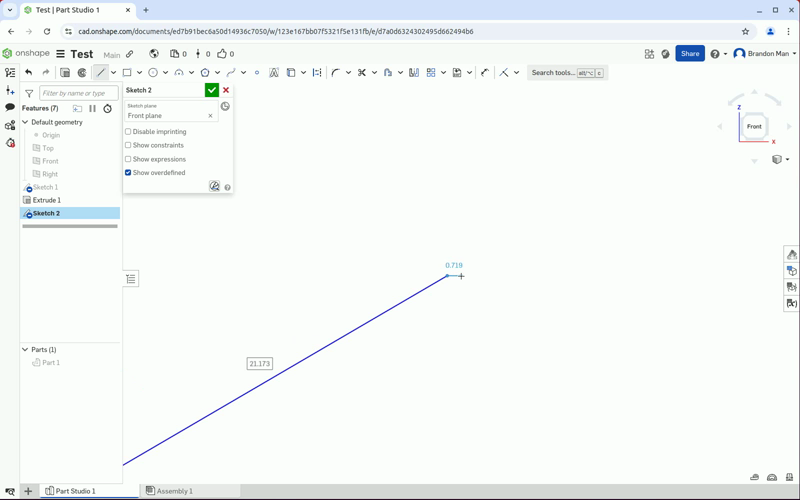
scroll(6)
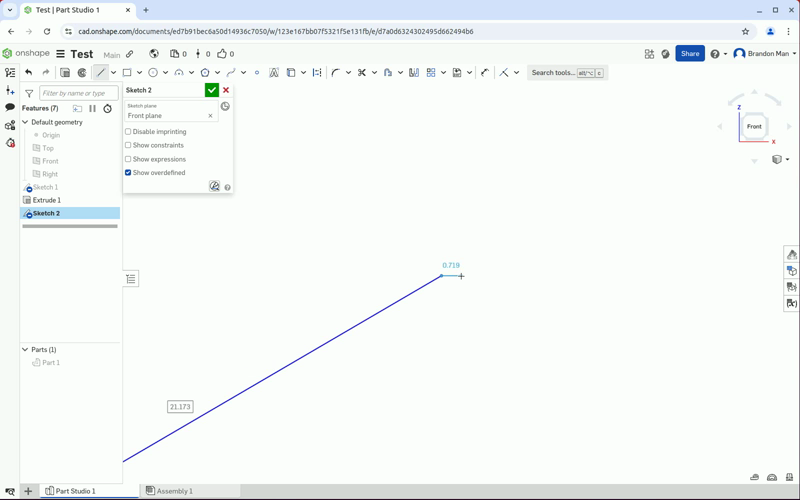
scroll(6)
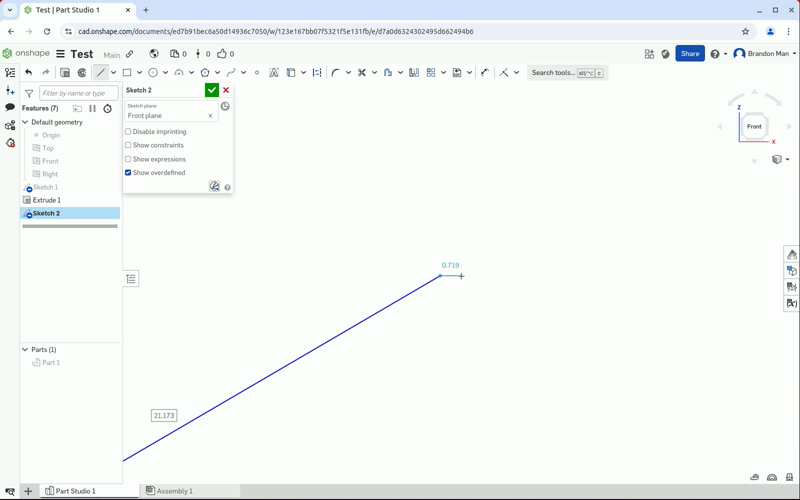
scroll(6)
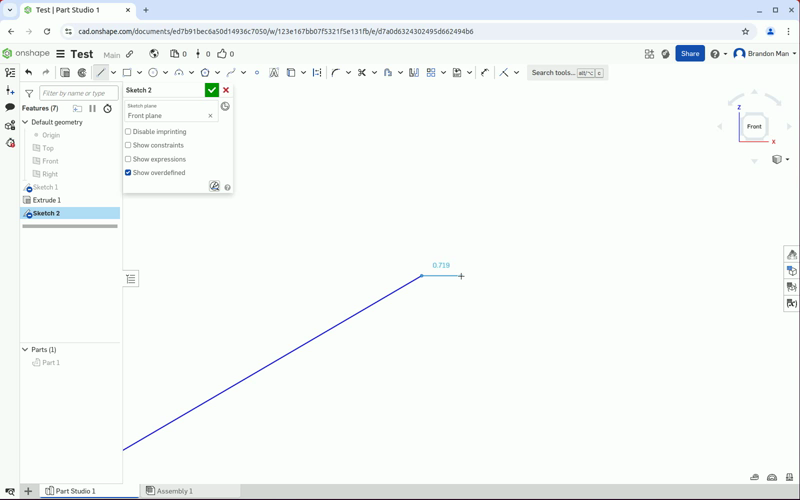
click(461, 275)
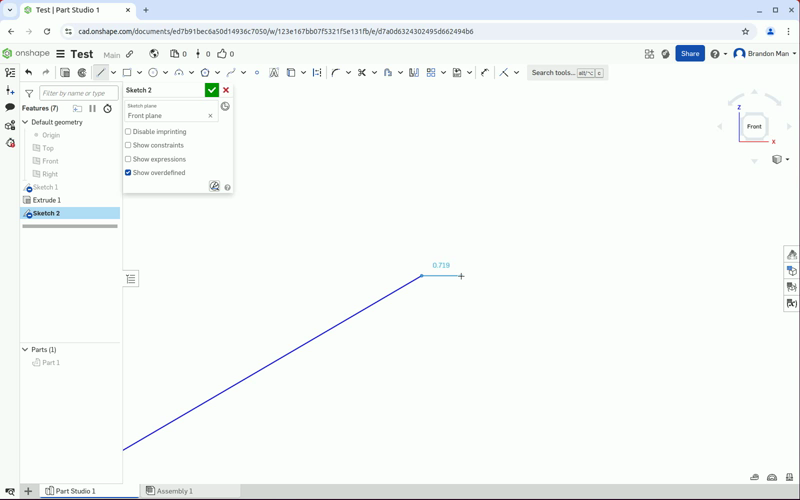
scroll(-6)
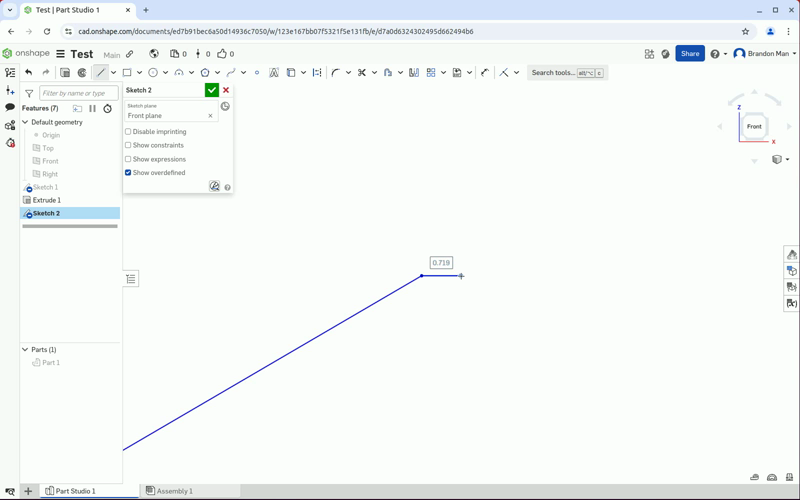
scroll(-6)
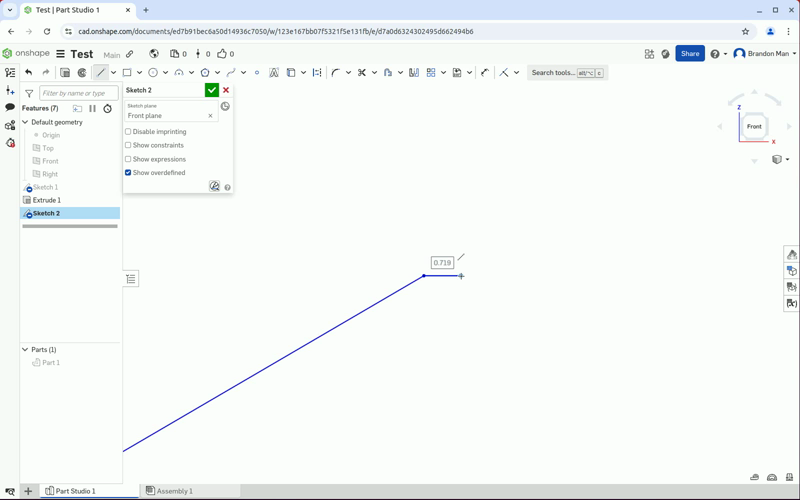
scroll(-6)
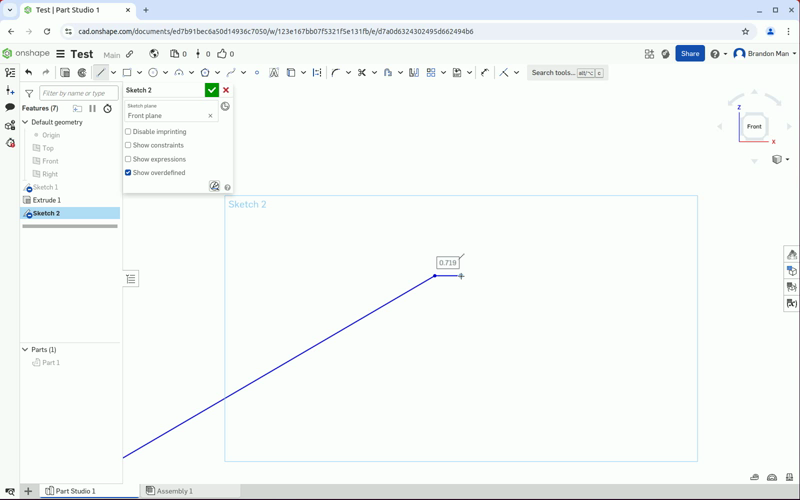
scroll(-6)
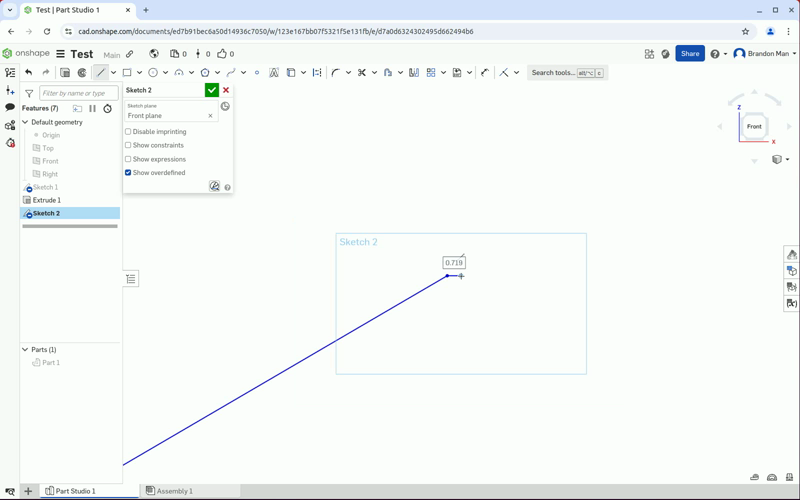
scroll(-6)
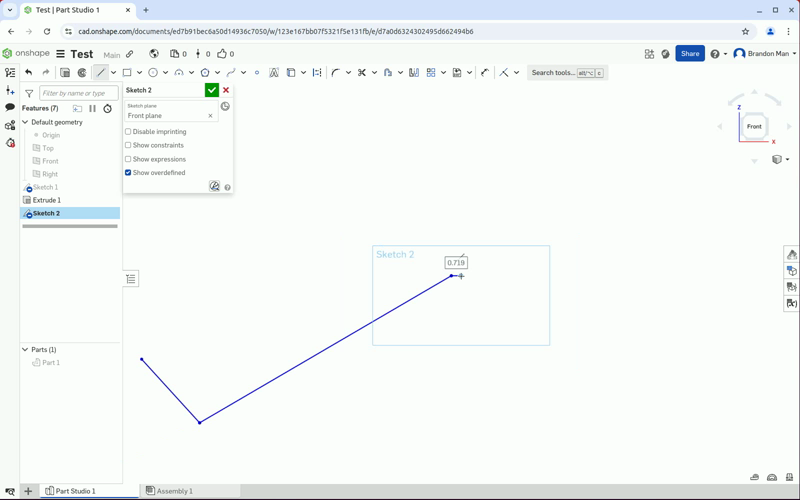
scroll(-6)
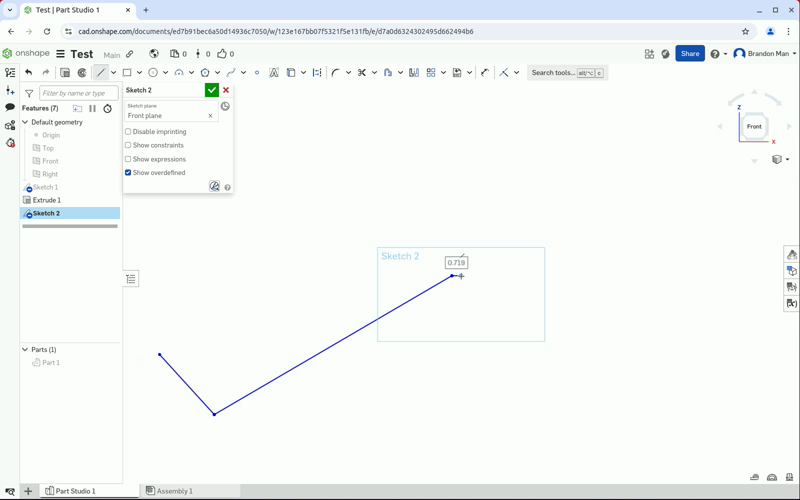
scroll(-6)
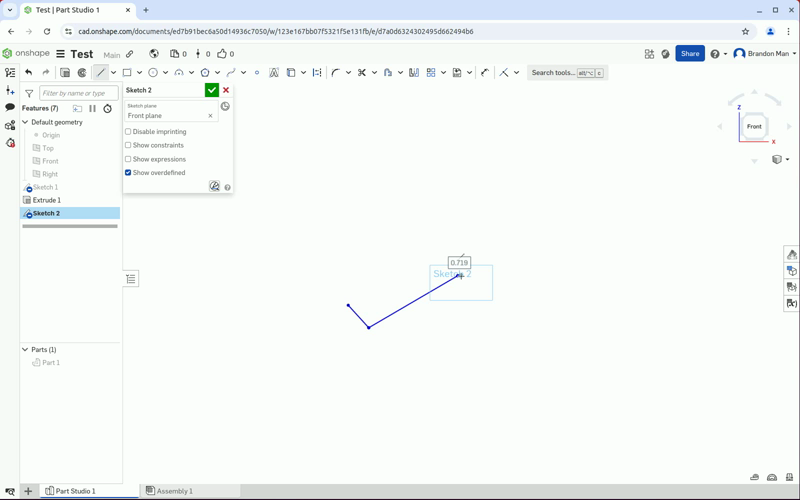
key_up(shift)
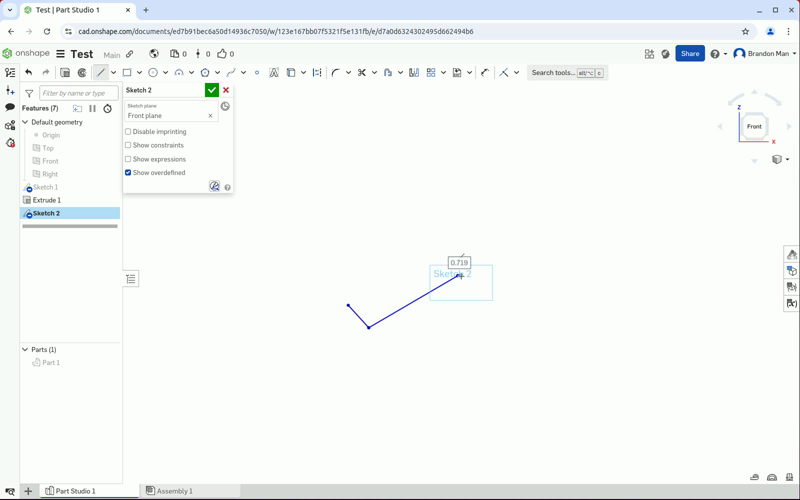
key_down(shift)
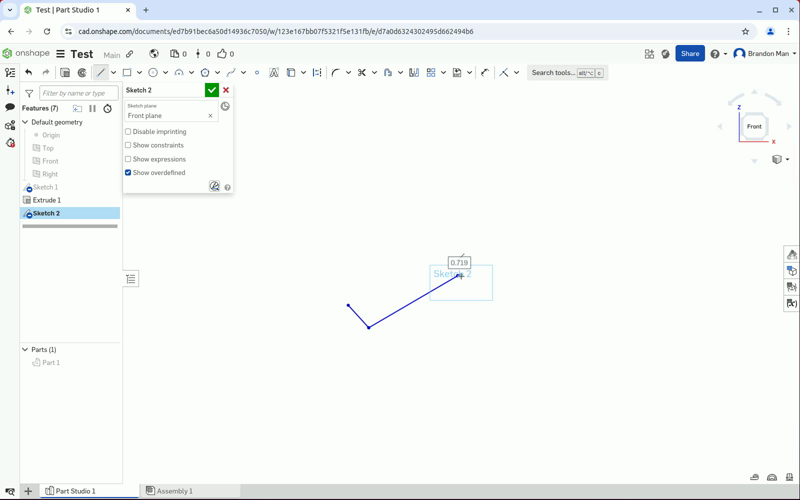
mouse_move(491, 275)
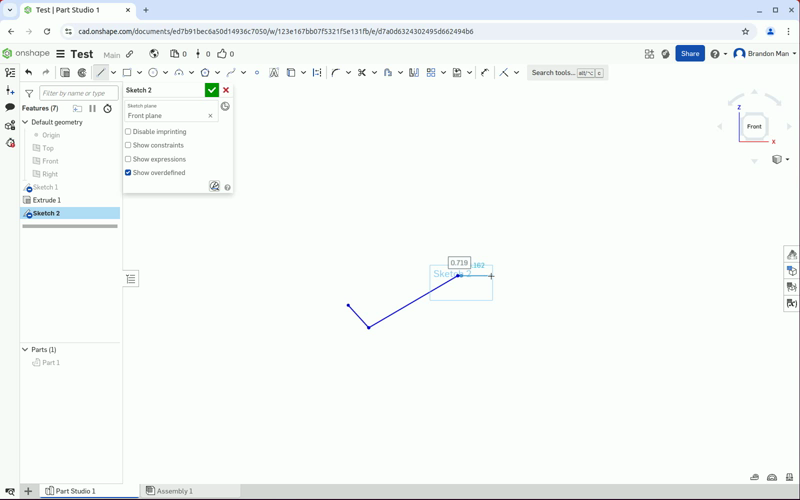
mouse_move(513, 275)
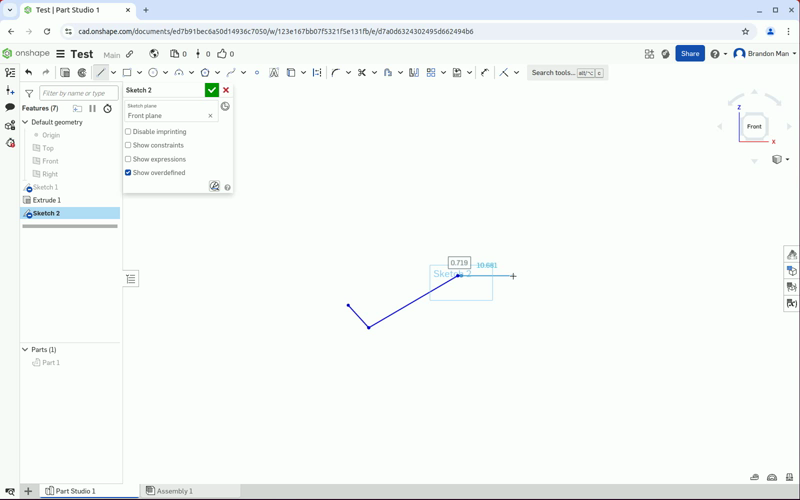
click(513, 275)
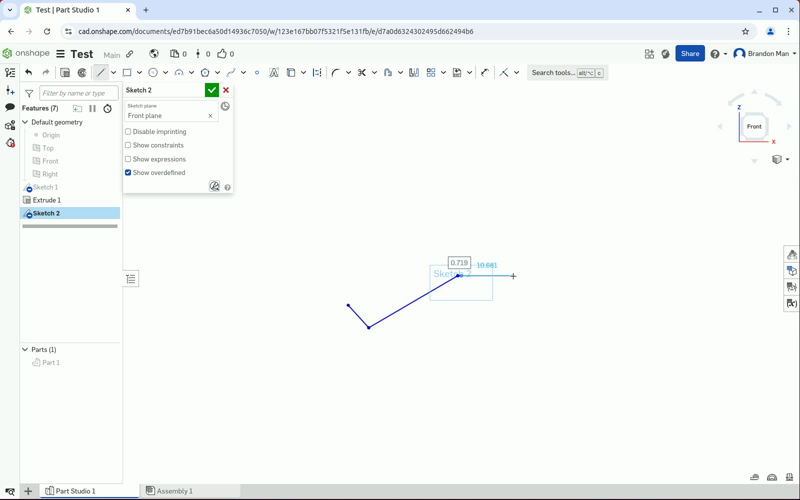
key_up(shift)
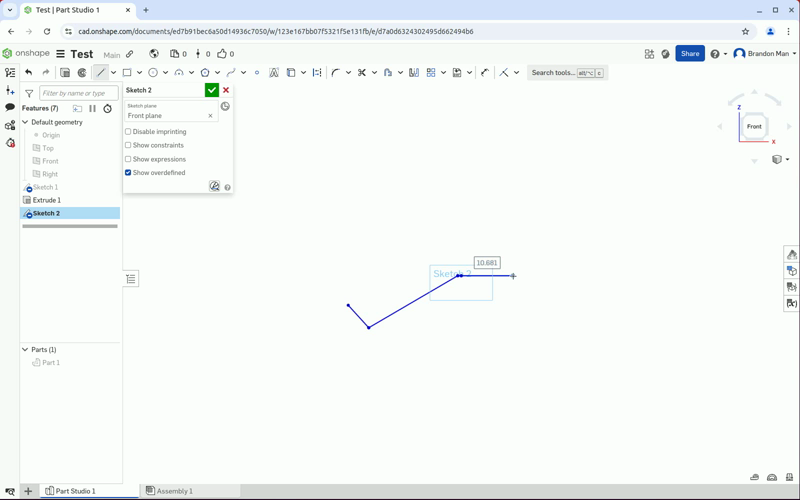
key_down(shift)
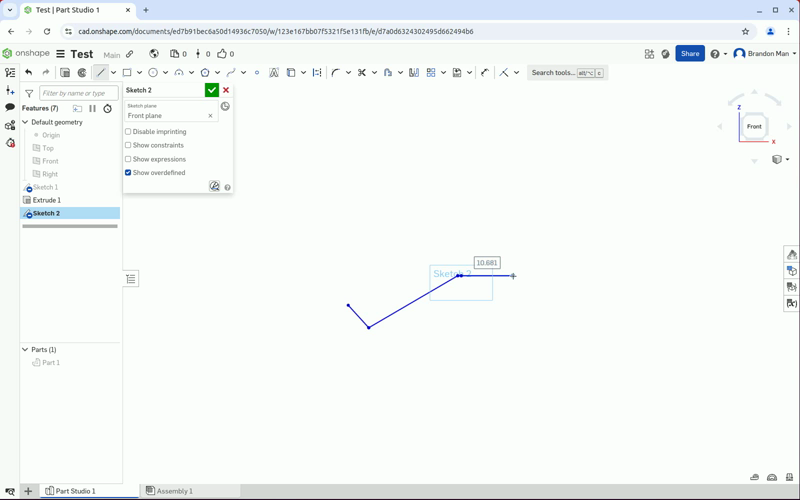
mouse_move(543, 275)
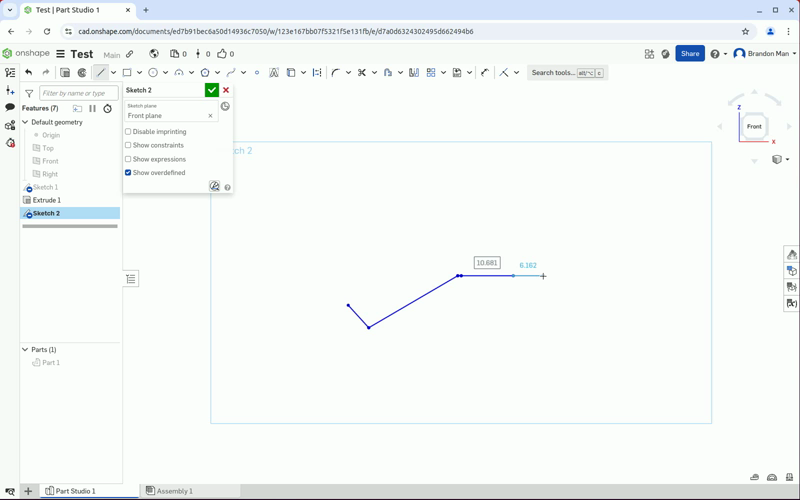
mouse_move(513, 246)
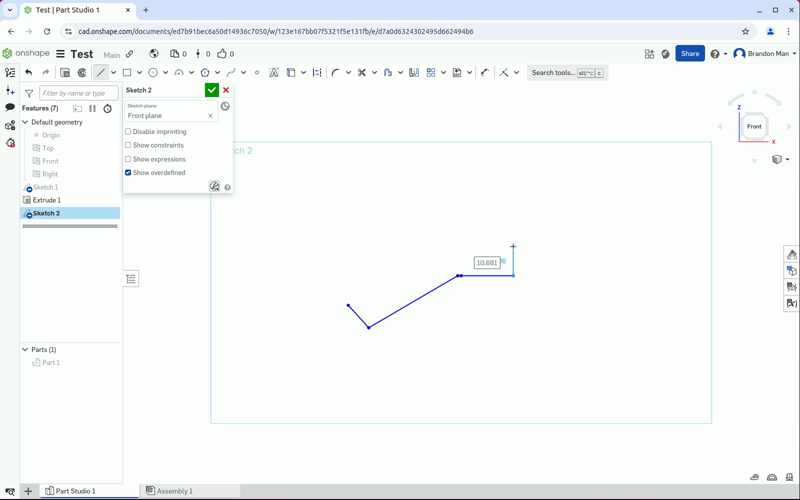
click(513, 246)
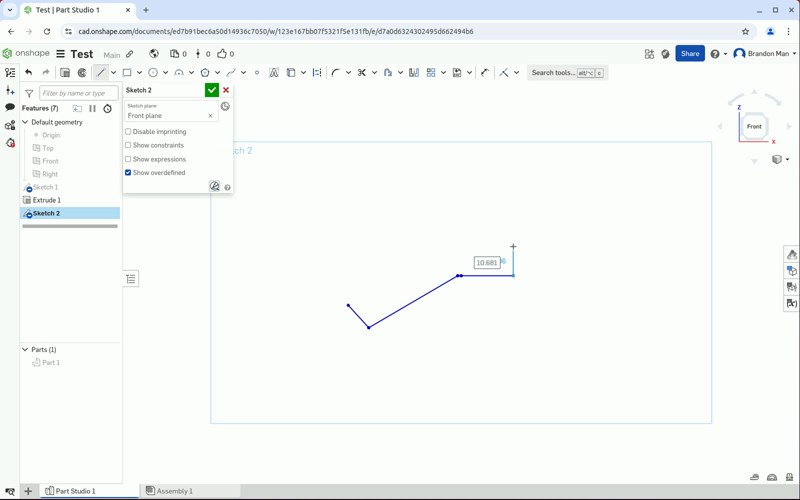
key_up(shift)
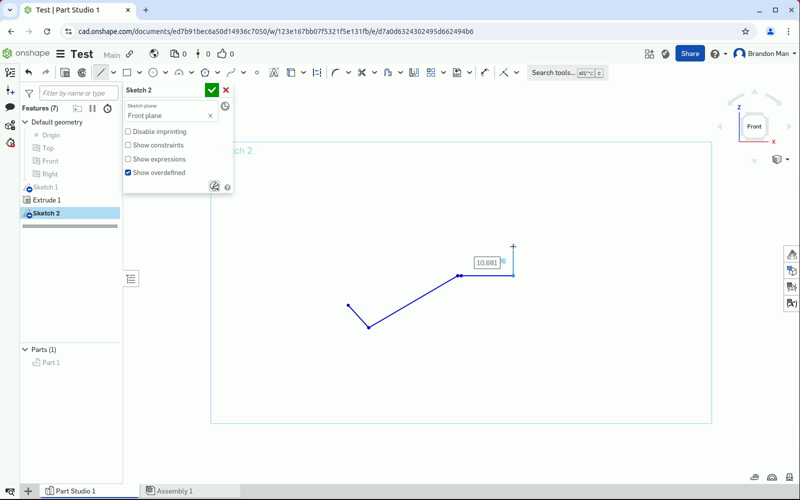
key_down(shift)
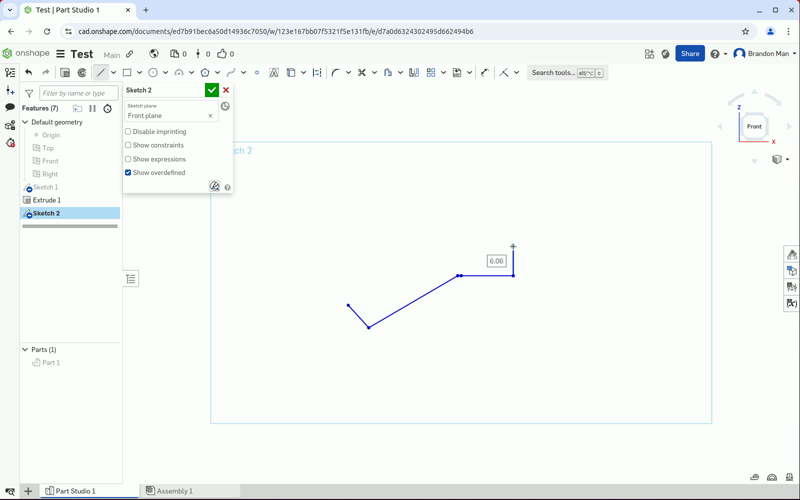
mouse_move(543, 246)
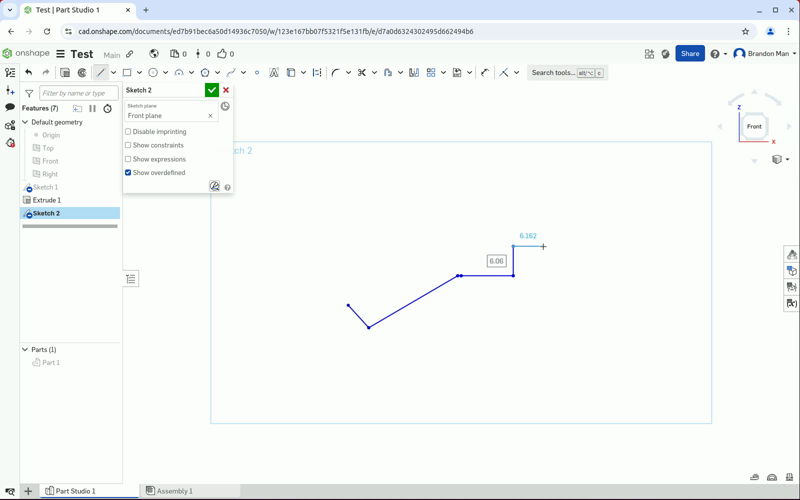
mouse_move(461, 246)
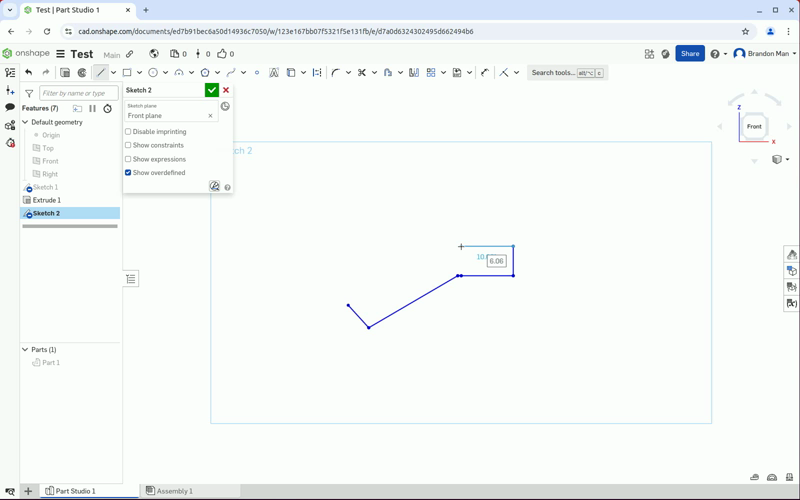
click(461, 246)
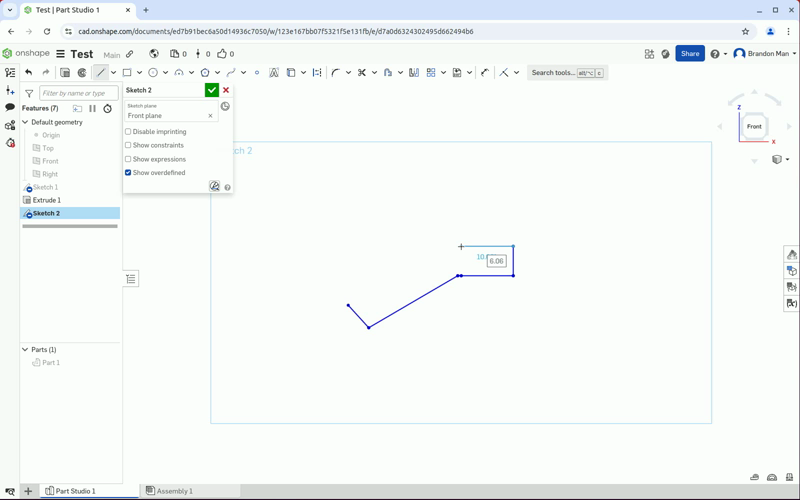
key_up(shift)
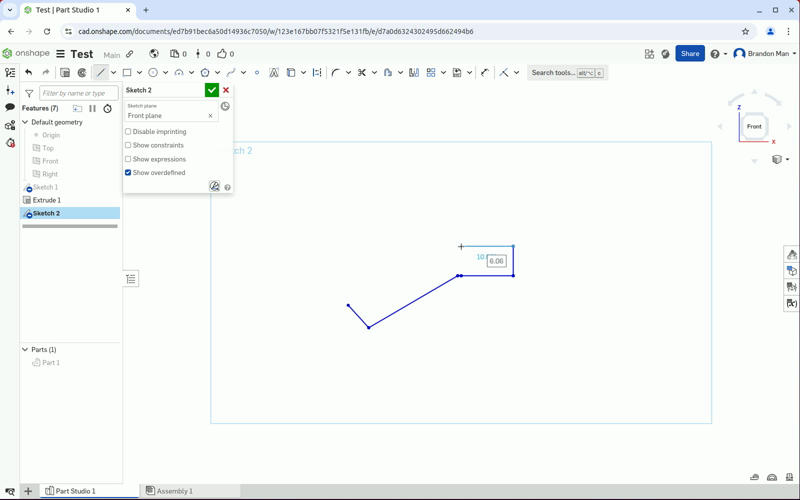
key_down(shift)
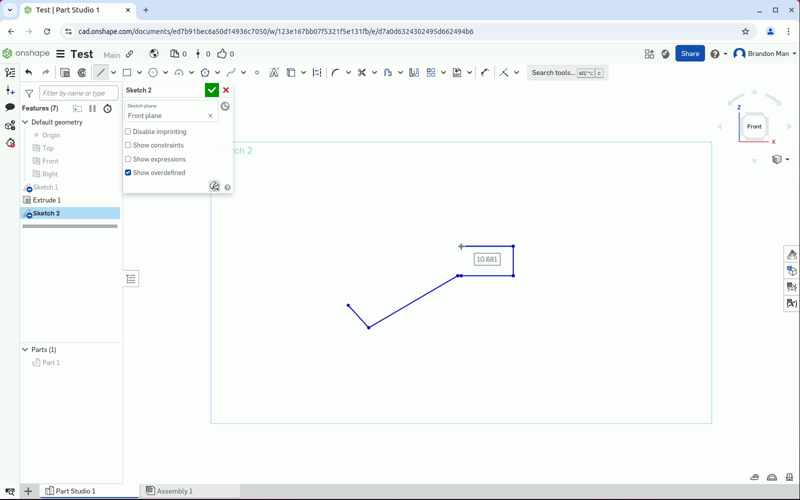
mouse_move(491, 246)
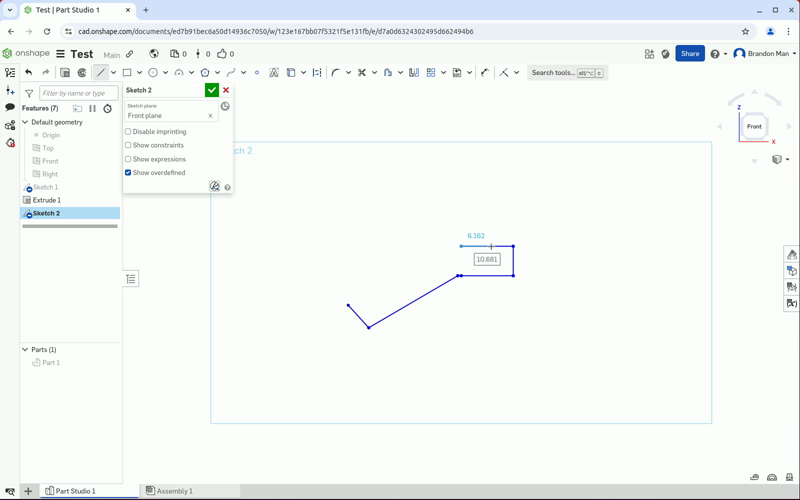
mouse_move(431, 246)
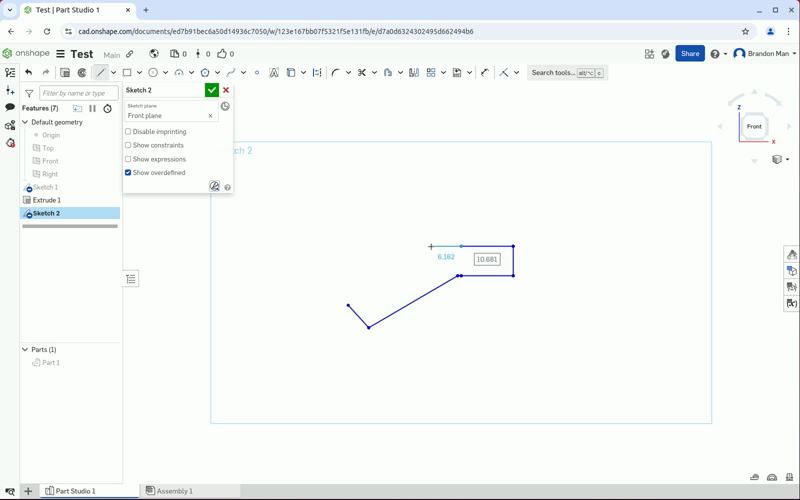
click(431, 246)
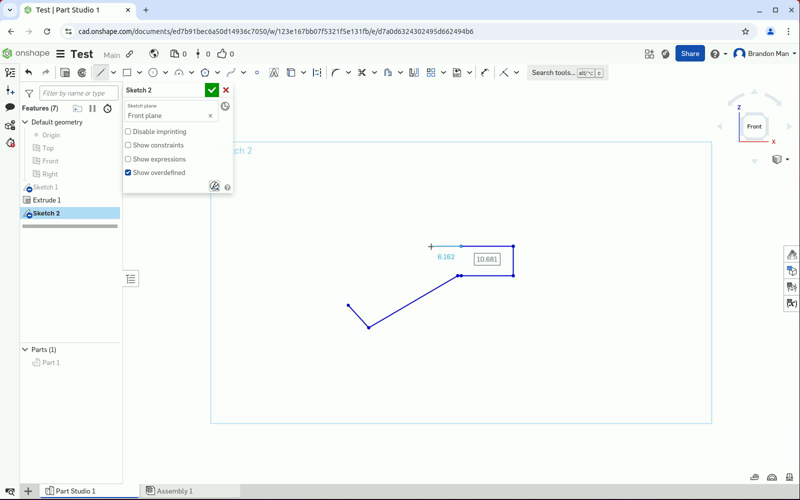
key_up(shift)
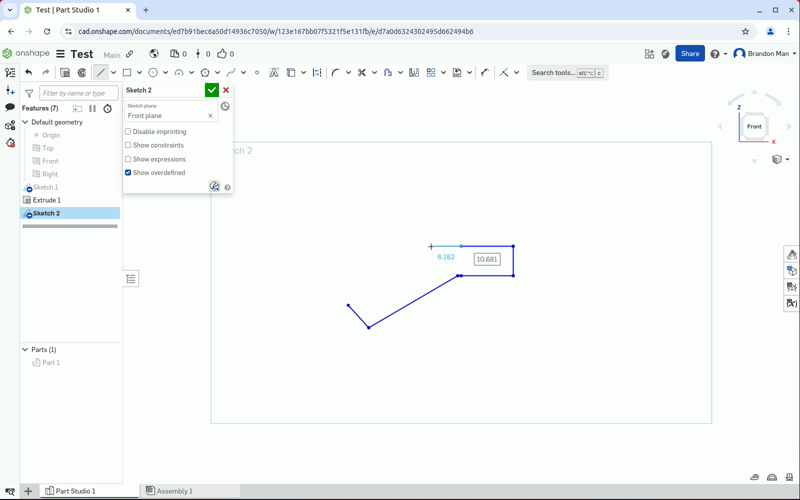
key_down(shift)
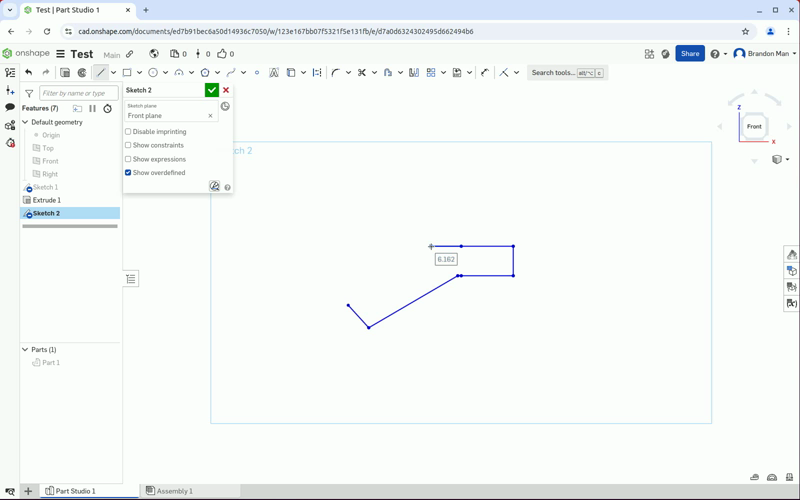
mouse_move(461, 246)
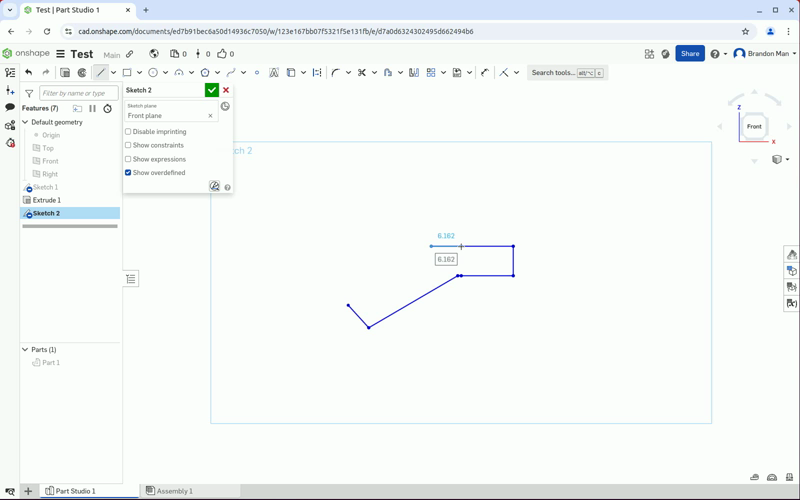
mouse_move(396, 268)
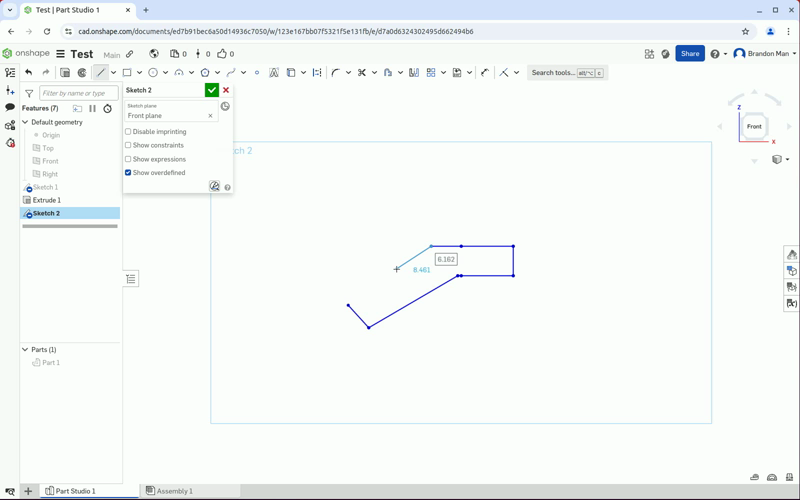
click(396, 268)
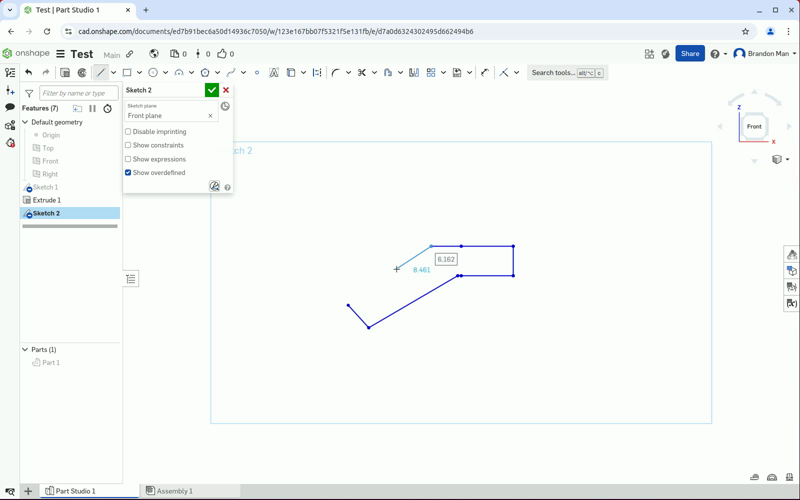
key_up(shift)
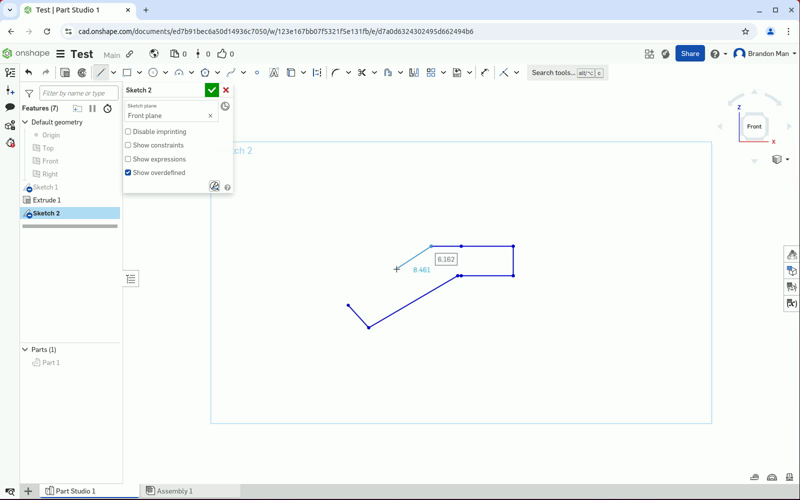
key_down(shift)
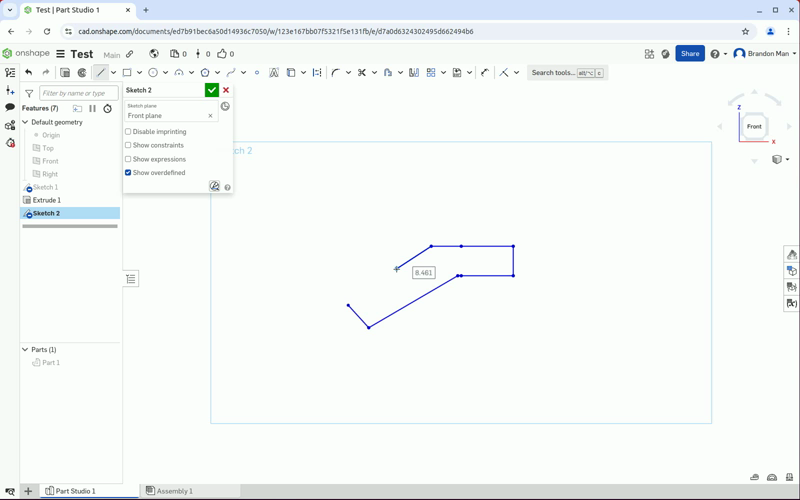
mouse_move(426, 268)
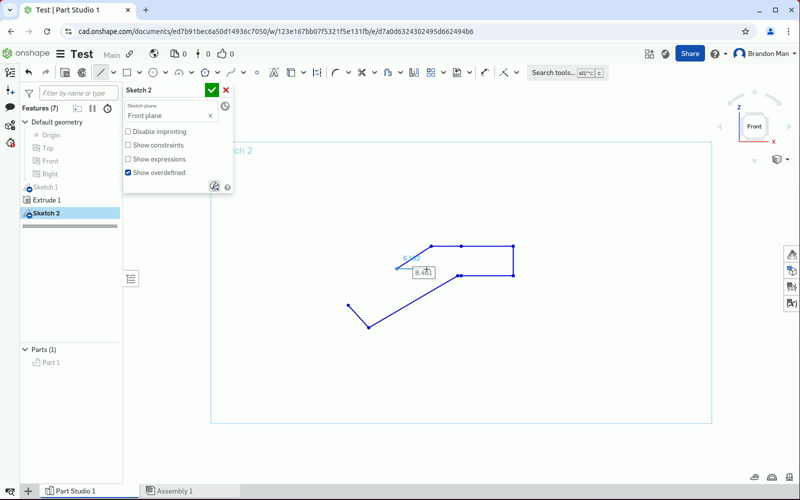
mouse_move(403, 275)
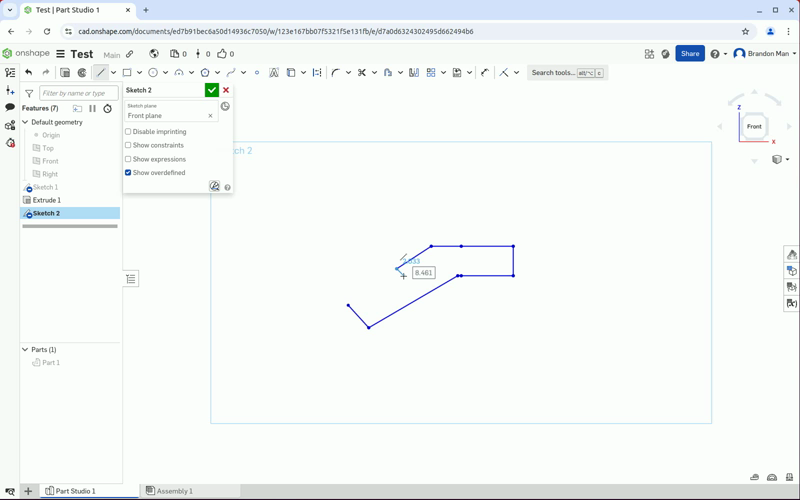
click(403, 275)
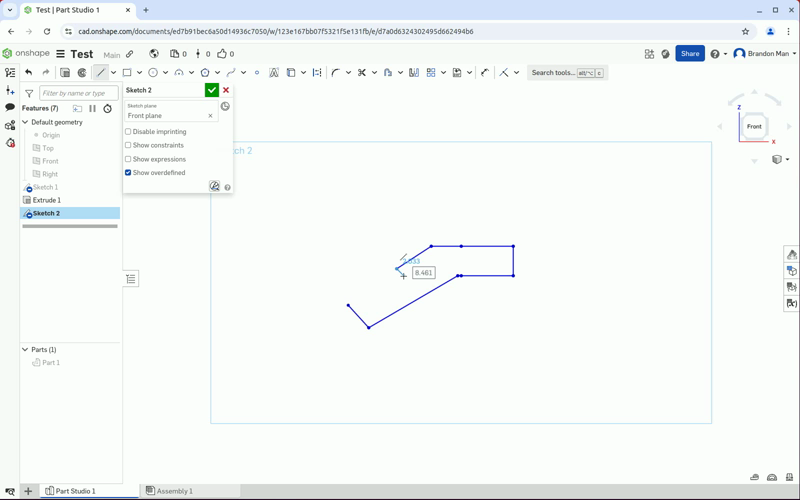
key_up(shift)
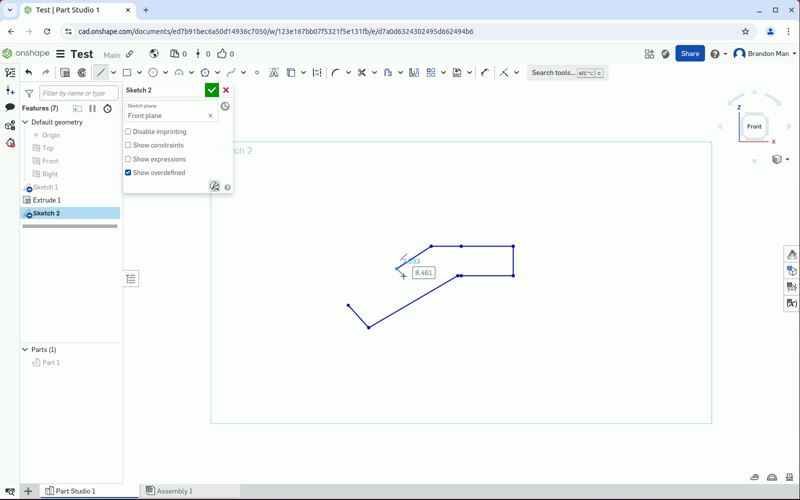
key_down(shift)
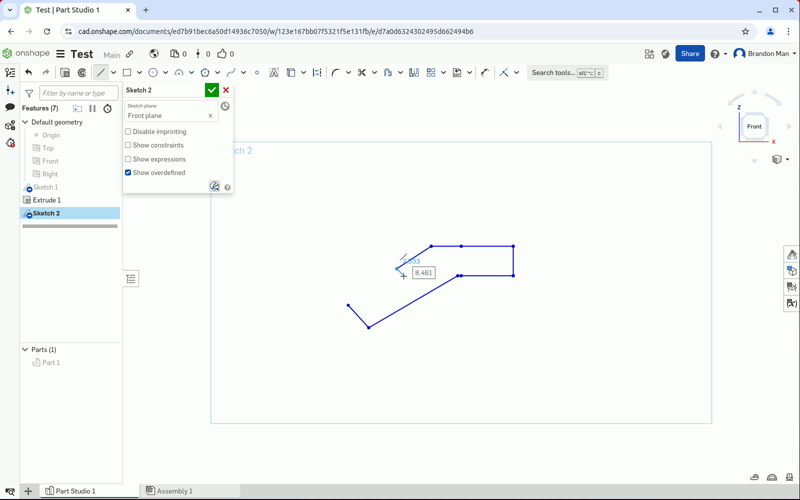
mouse_move(433, 275)
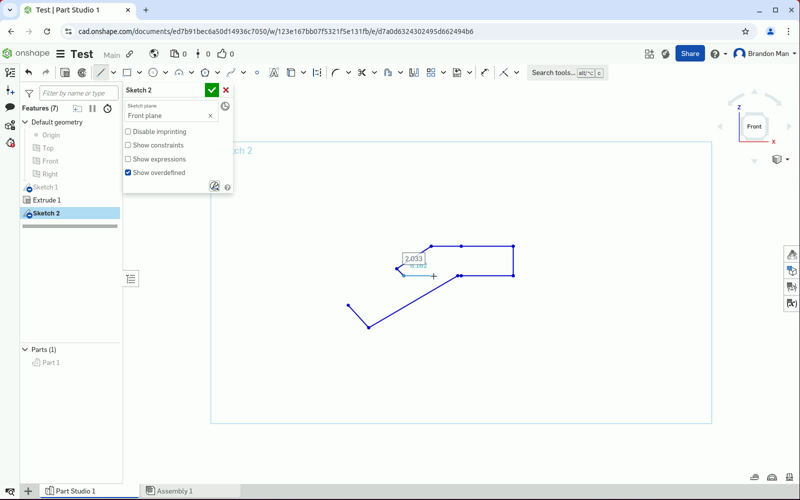
mouse_move(388, 287)
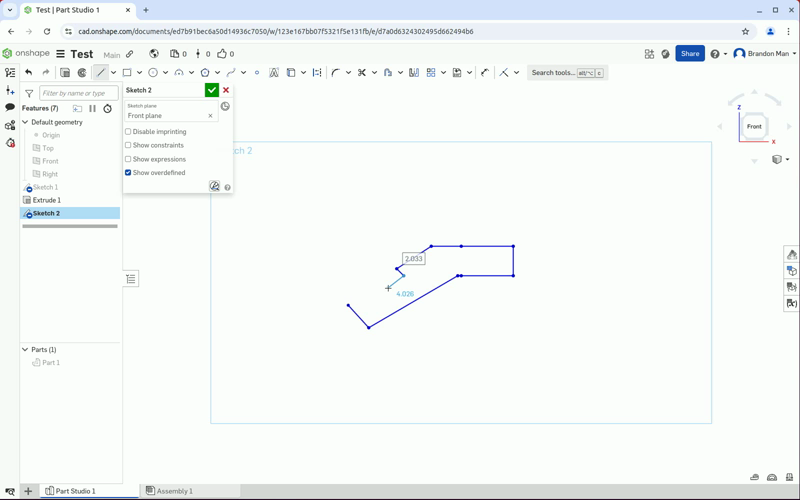
click(388, 287)
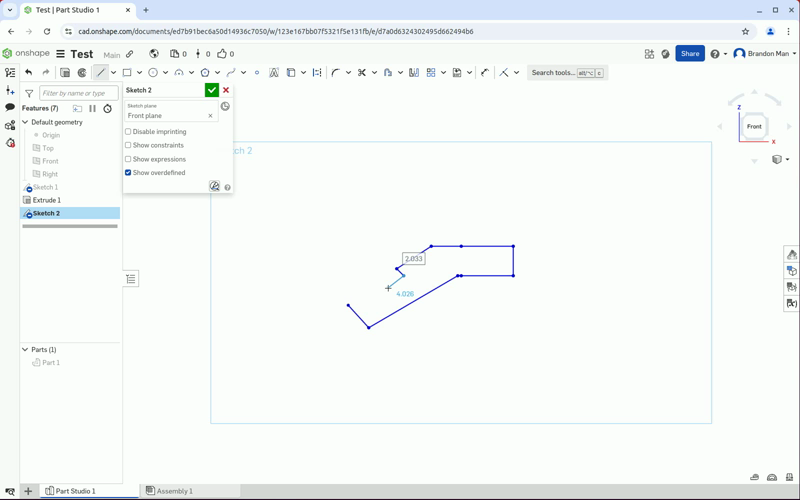
key_up(shift)
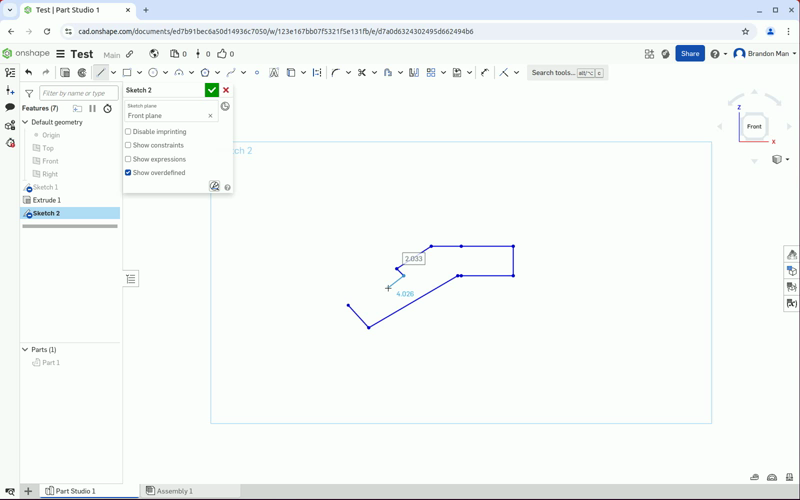
key_down(shift)
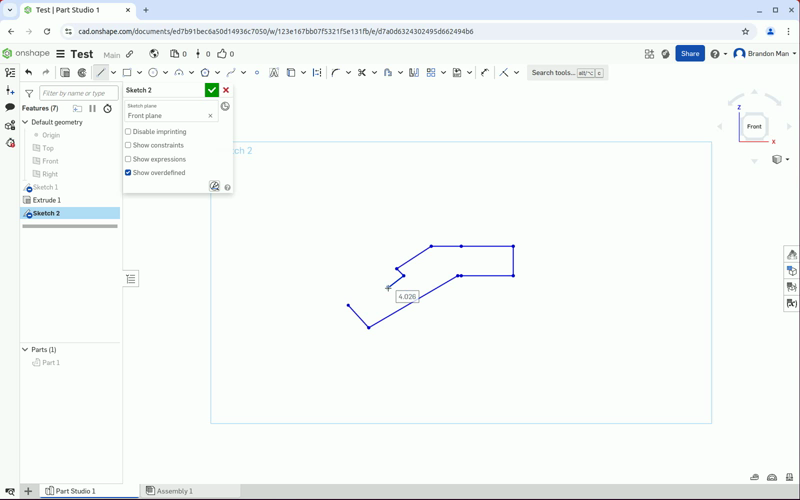
mouse_move(418, 287)
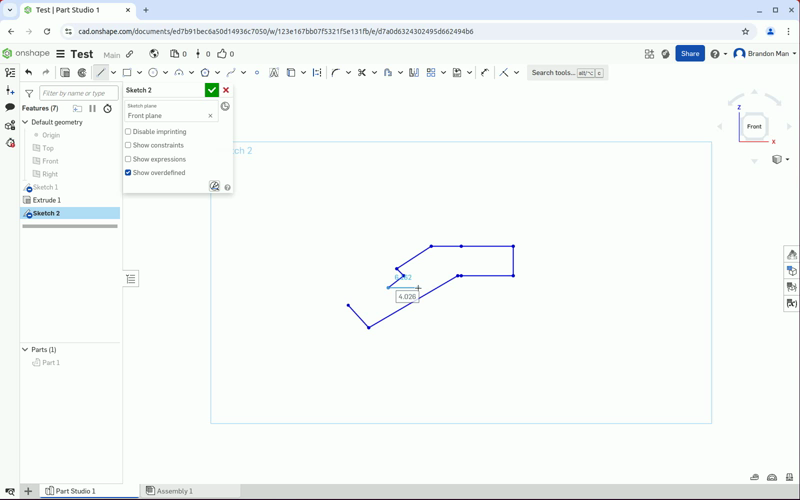
mouse_move(381, 280)
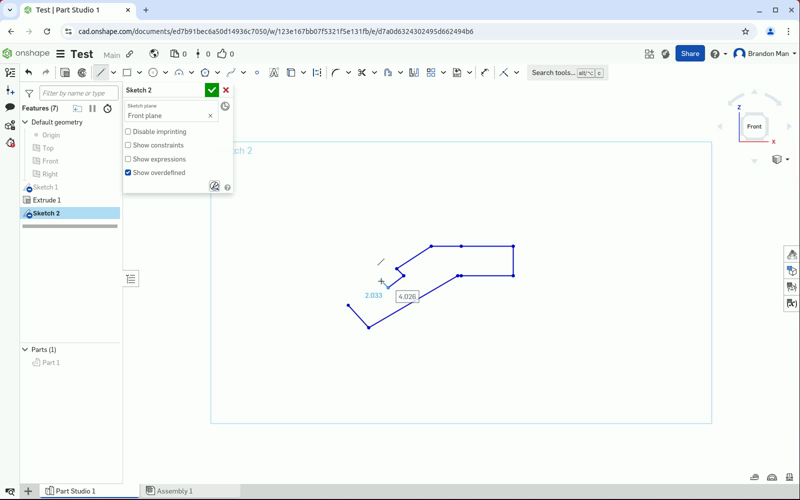
click(381, 280)
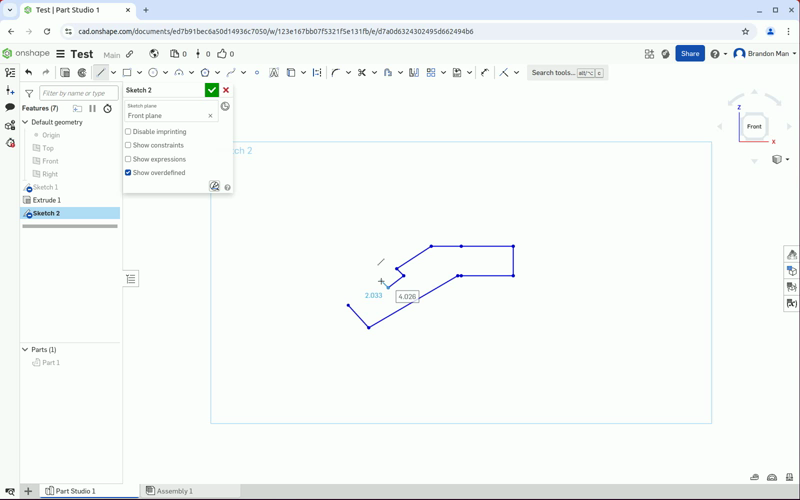
key_up(shift)
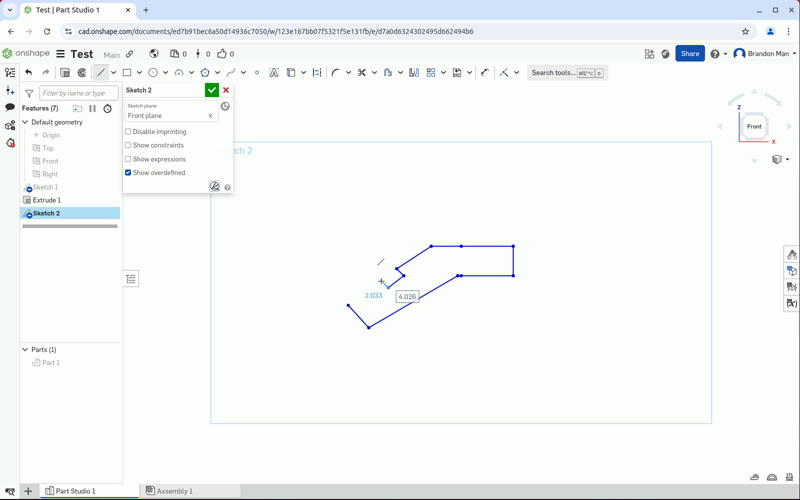
mouse_move(411, 280)
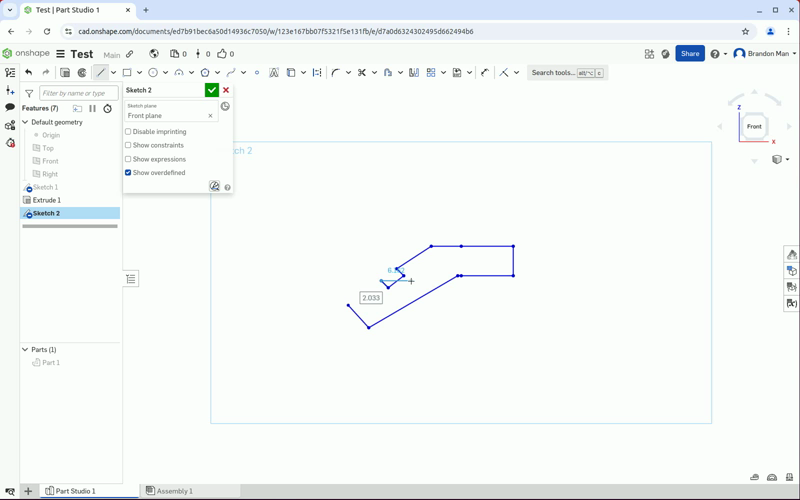
key_down(shift)
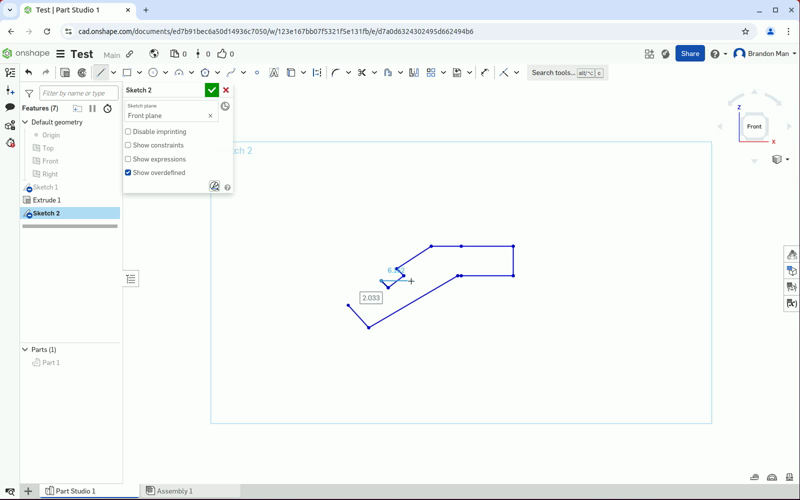
mouse_move(348, 305)
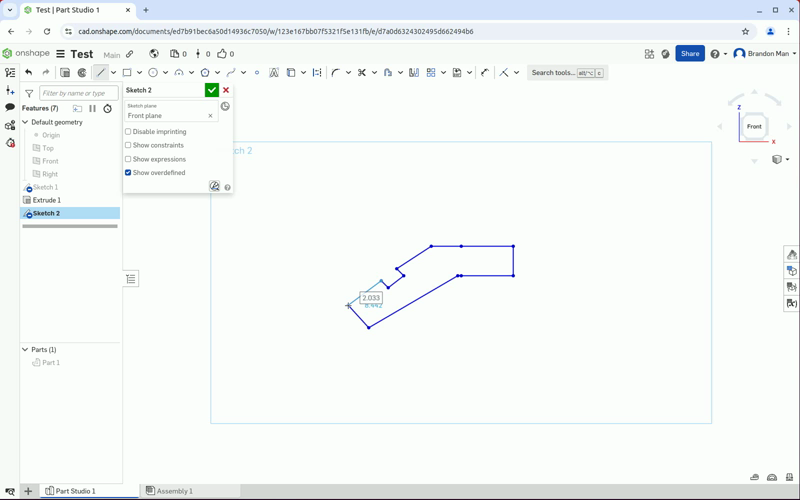
key_up(shift)
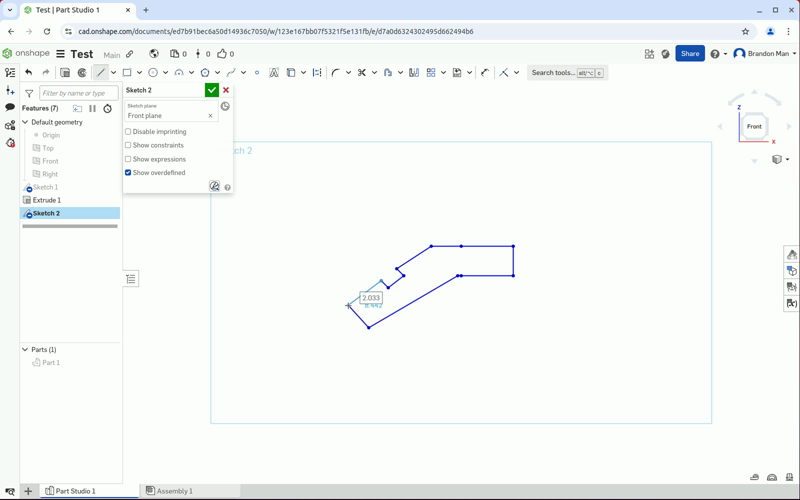
click(348, 305)
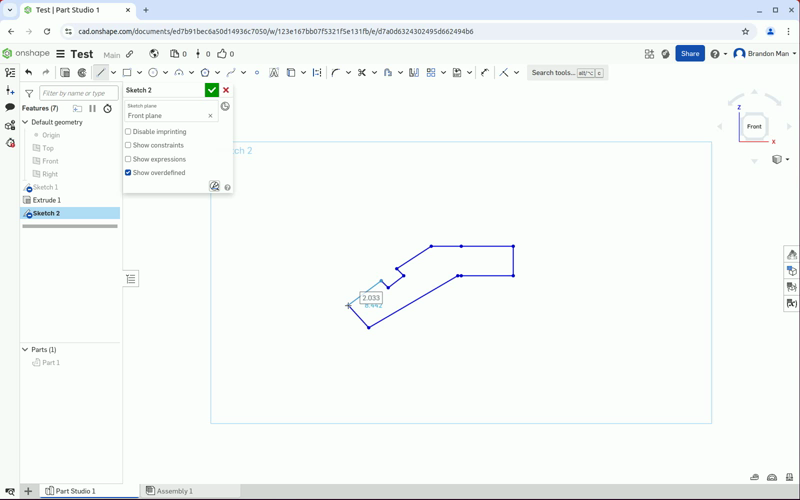
key(esc)
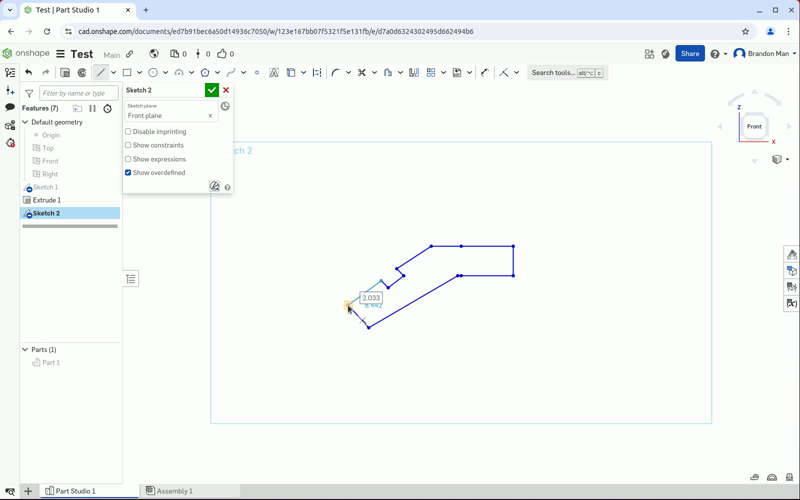
mouse_move(487, 262)
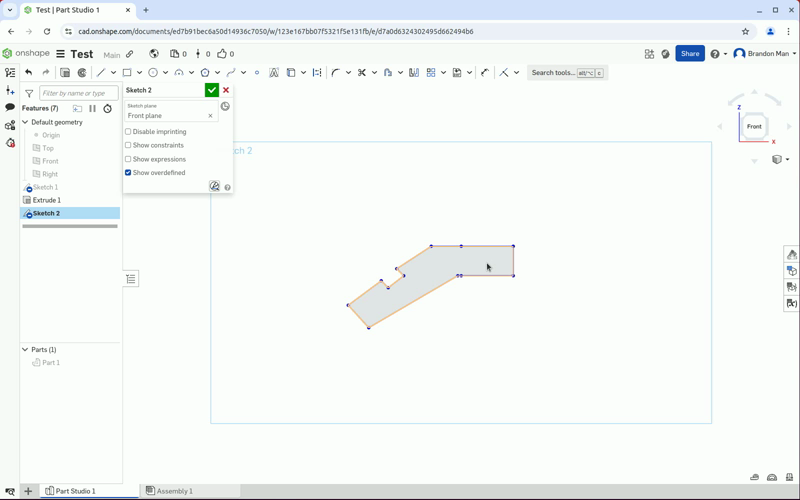
click(487, 262)
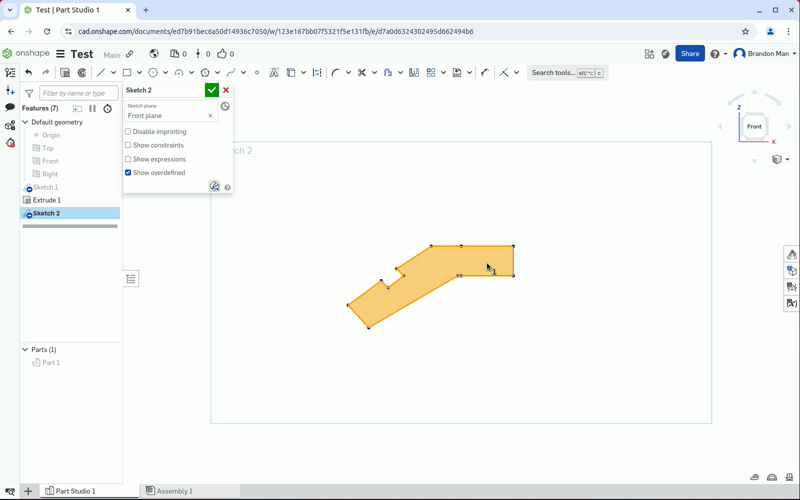
mouse_move(73, 352)
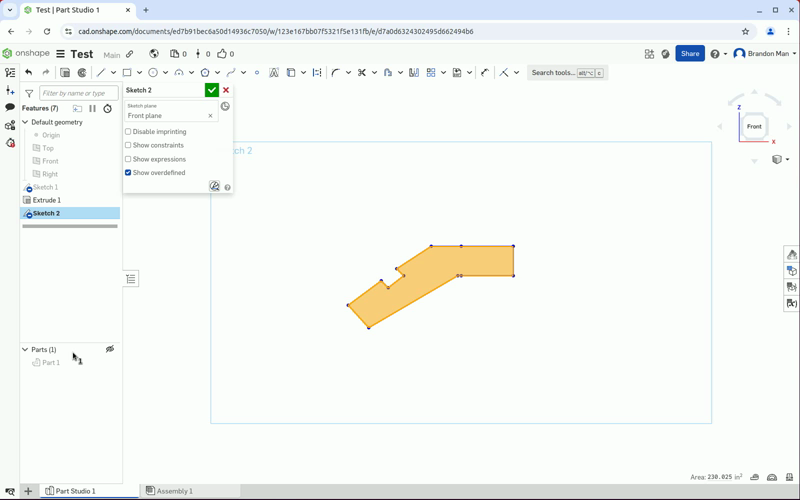
key(shift+y)
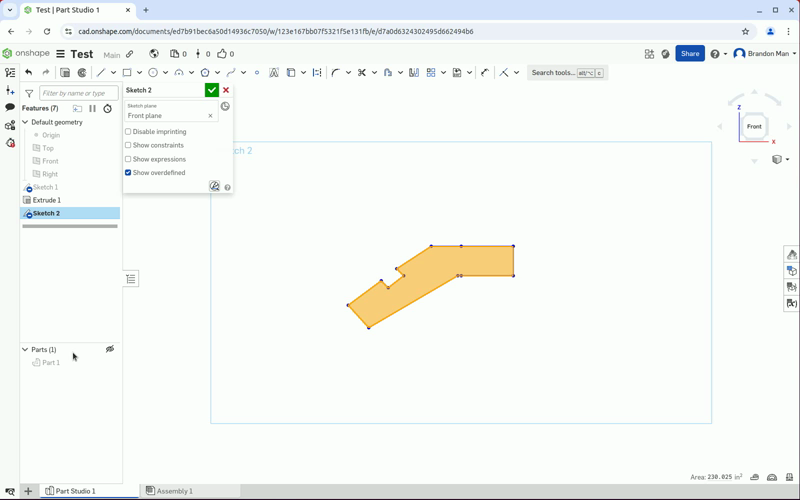
key(shift+e)
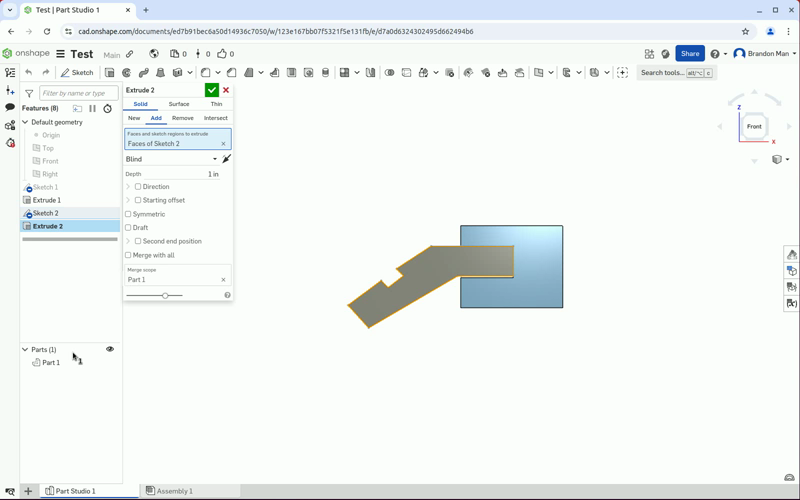
mouse_move(143, 106)
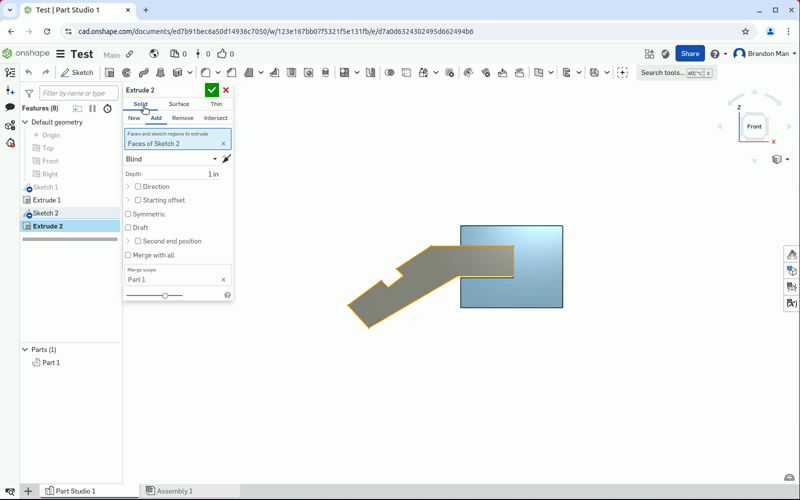
click(143, 106)
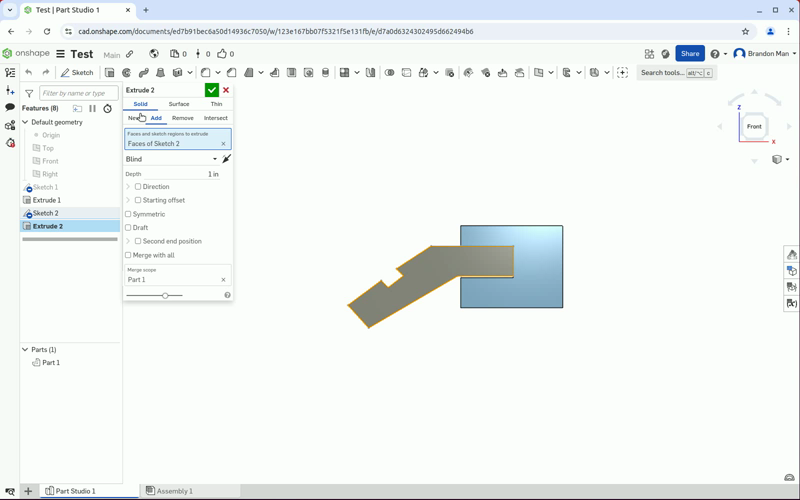
mouse_move(137, 120)
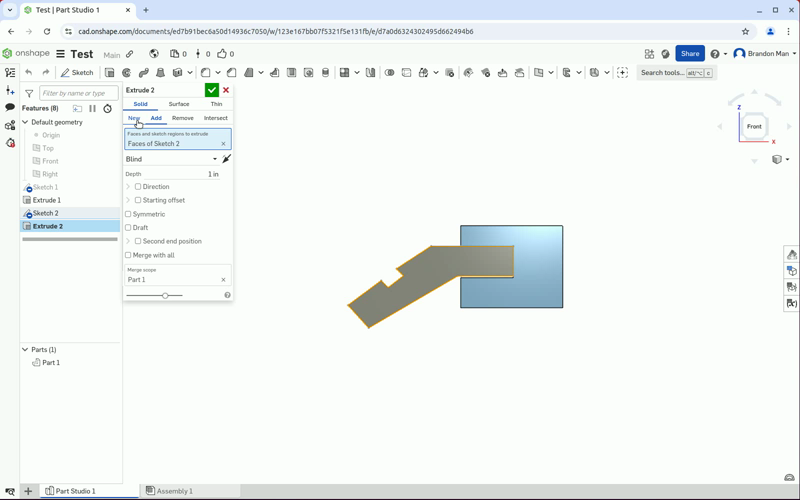
click(137, 120)
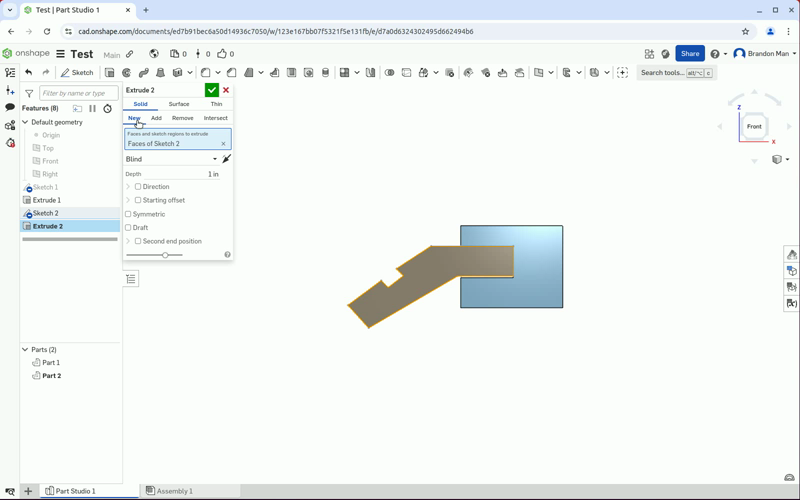
key(tab, 4)
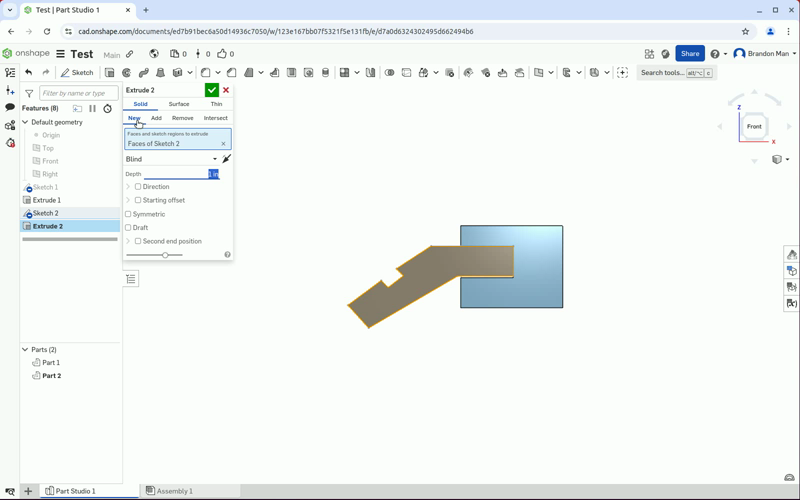
text(4.092)
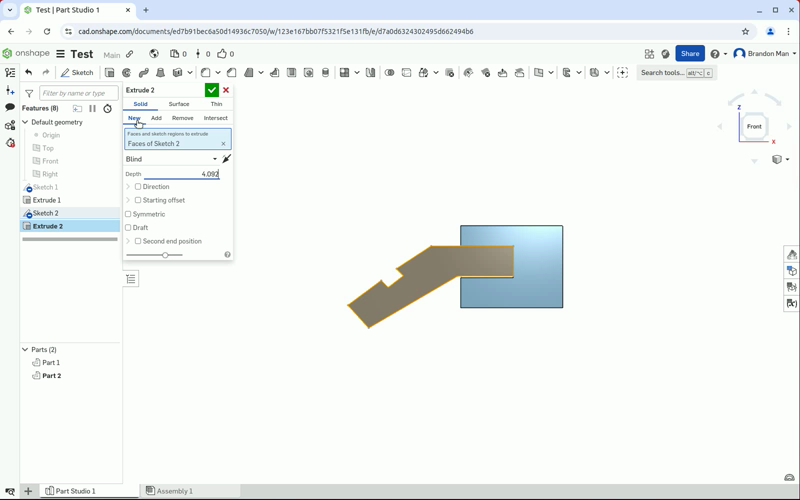
key(enter)
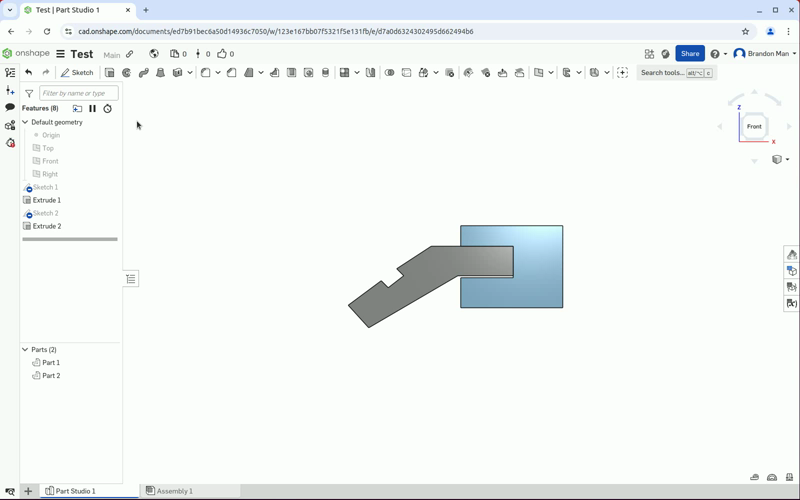
key(shift+h)
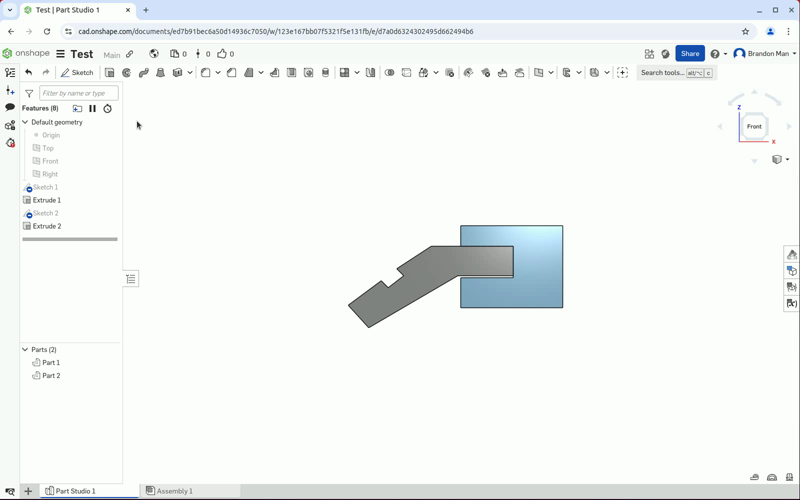
key(shift+h)
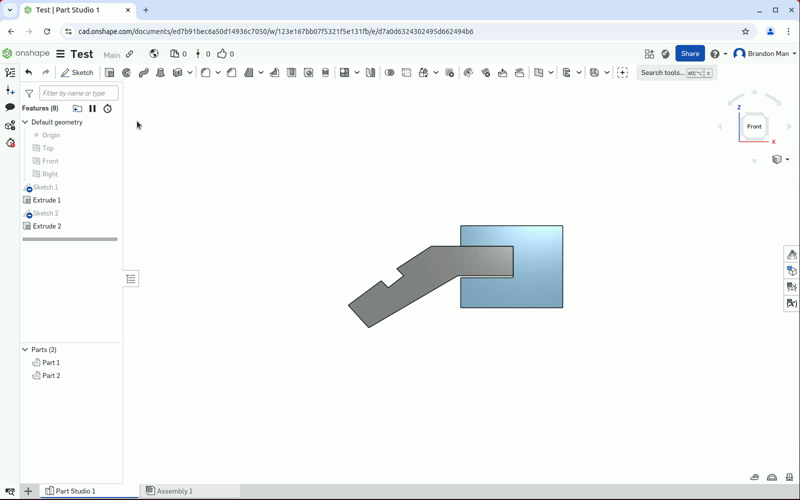
mouse_move(73, 189)
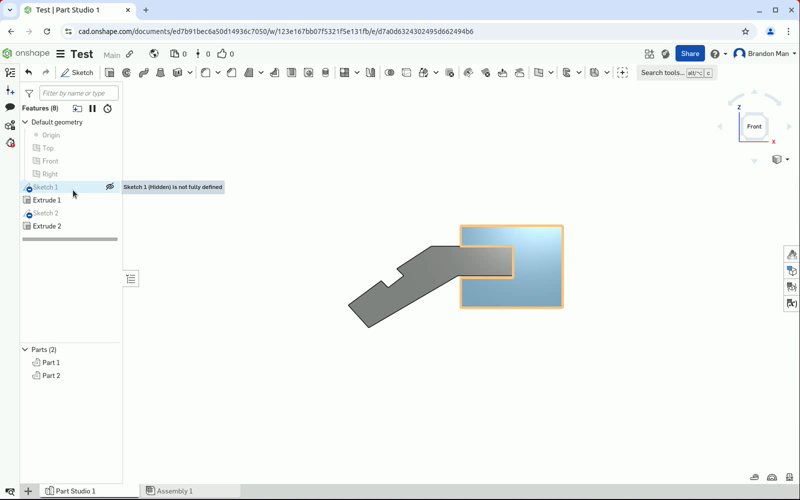
click(73, 189)
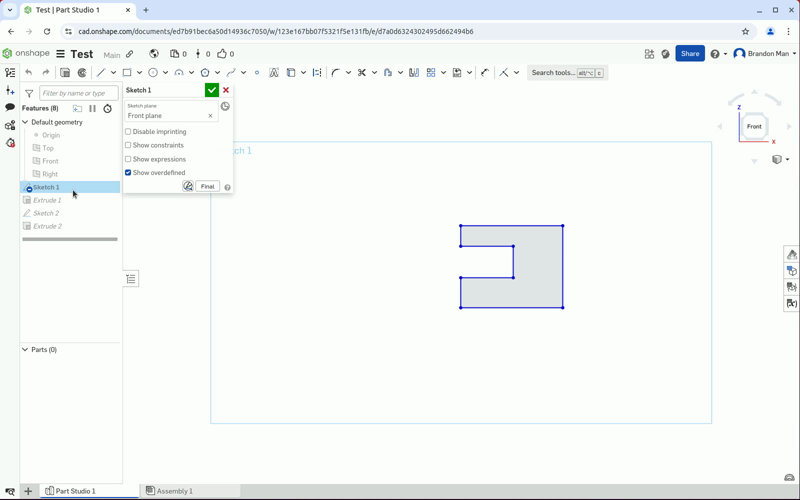
mouse_move(229, 92)
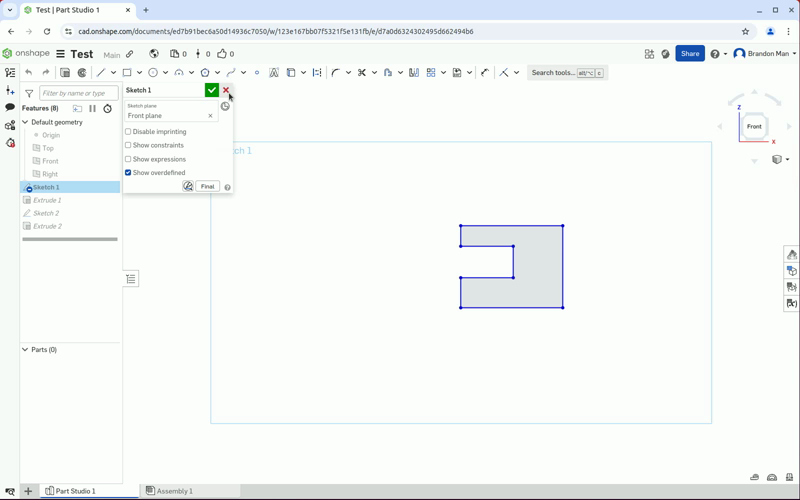
click(229, 92)
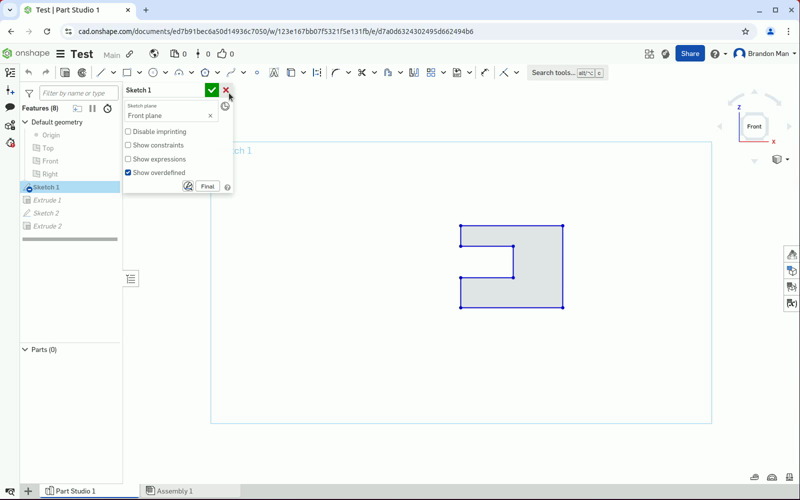
key(shift+s)
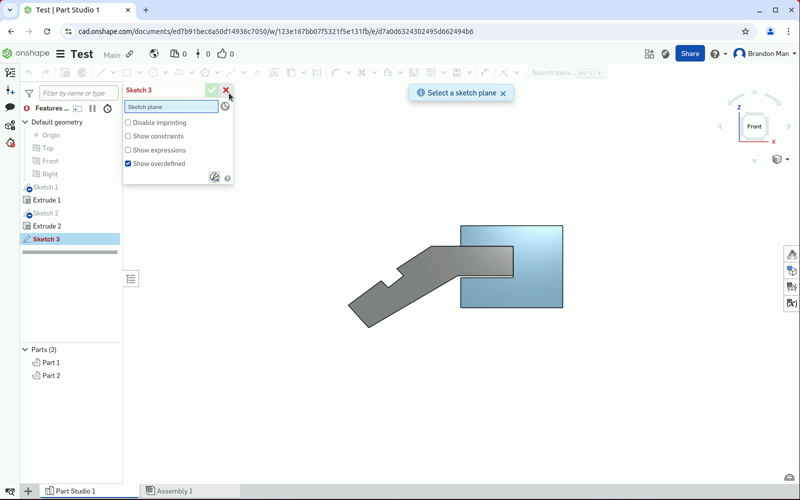
mouse_move(73, 163)
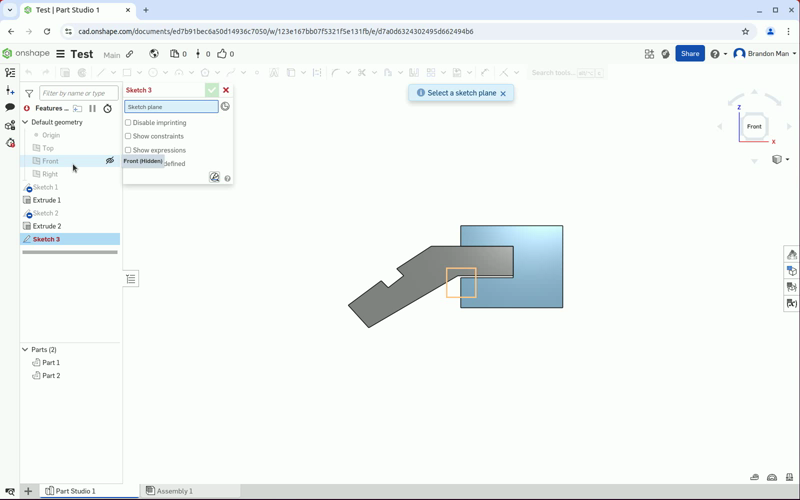
click(73, 163)
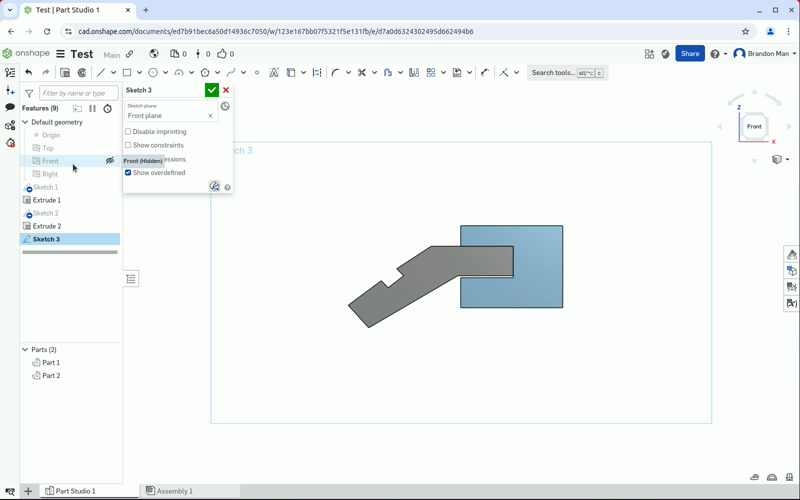
mouse_move(73, 352)
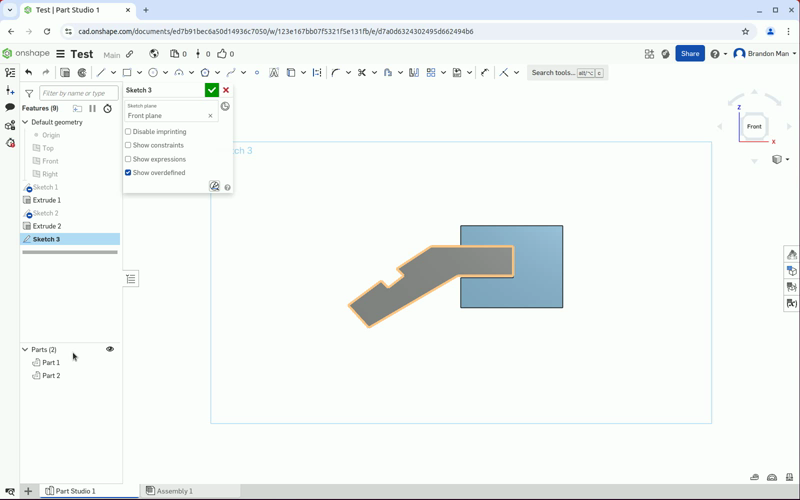
key(y)
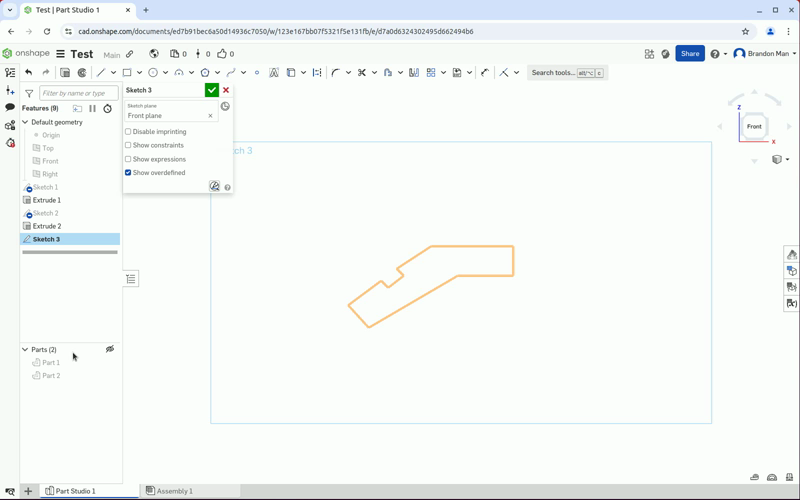
key(l)
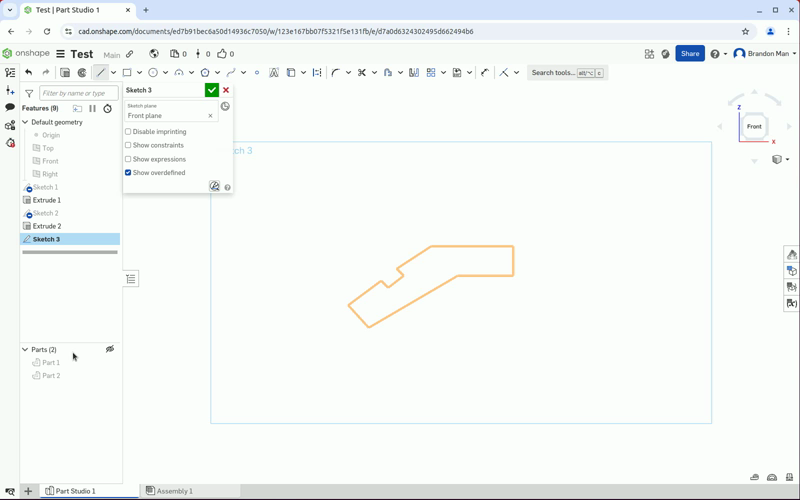
key_down(shift)
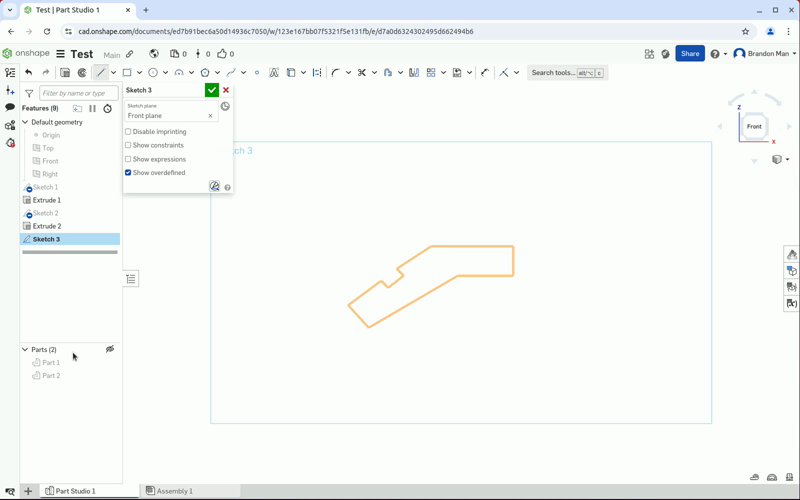
mouse_move(460, 307)
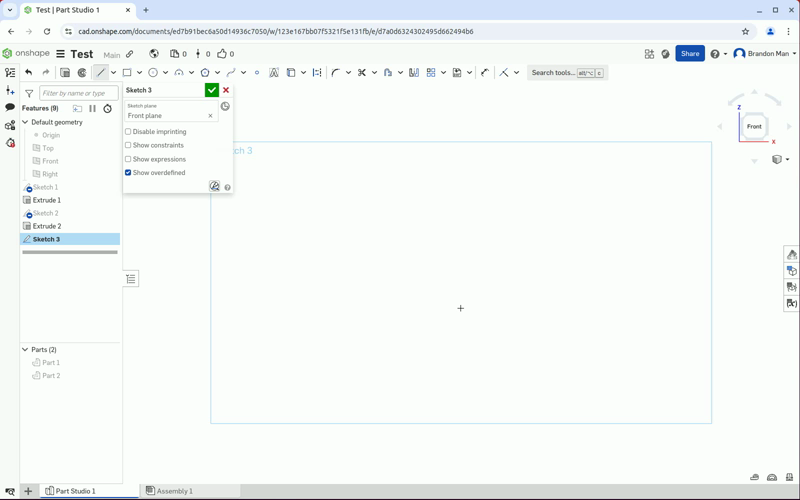
click(460, 307)
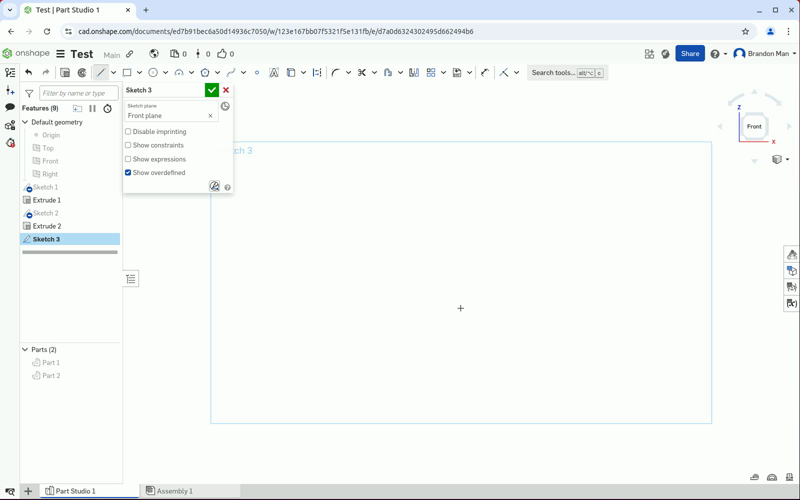
key_up(shift)
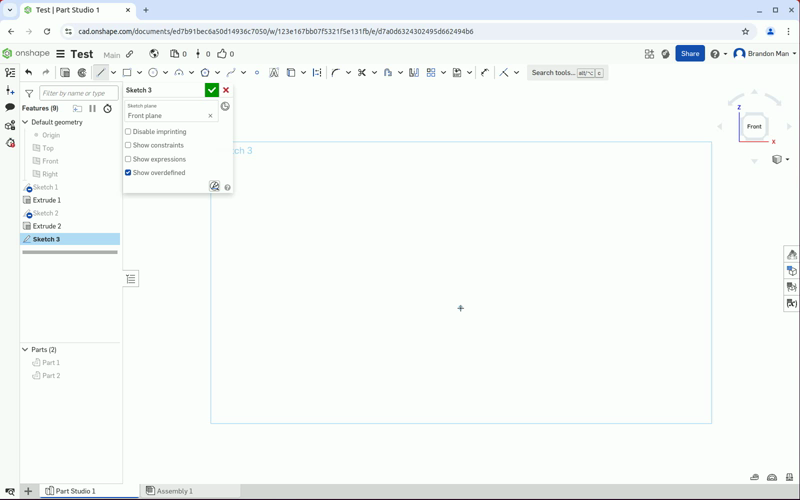
key_down(shift)
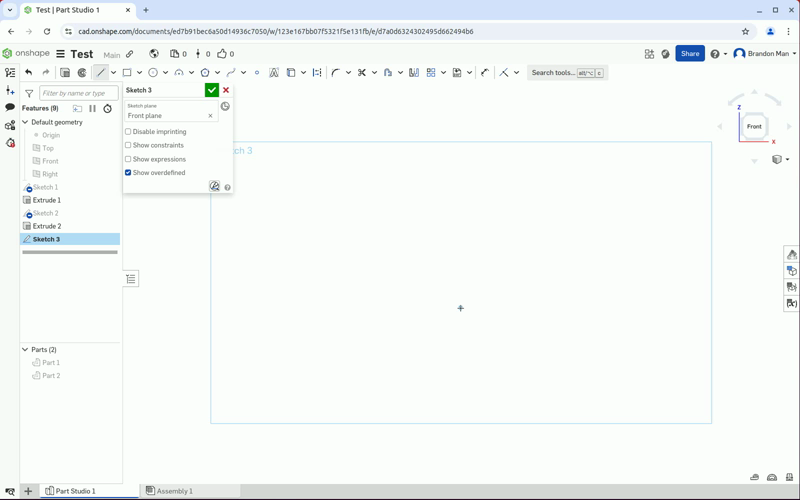
mouse_move(562, 307)
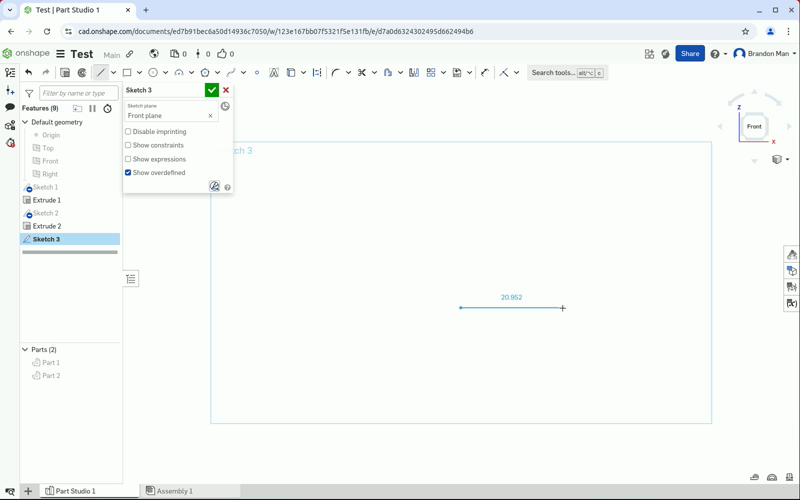
click(562, 307)
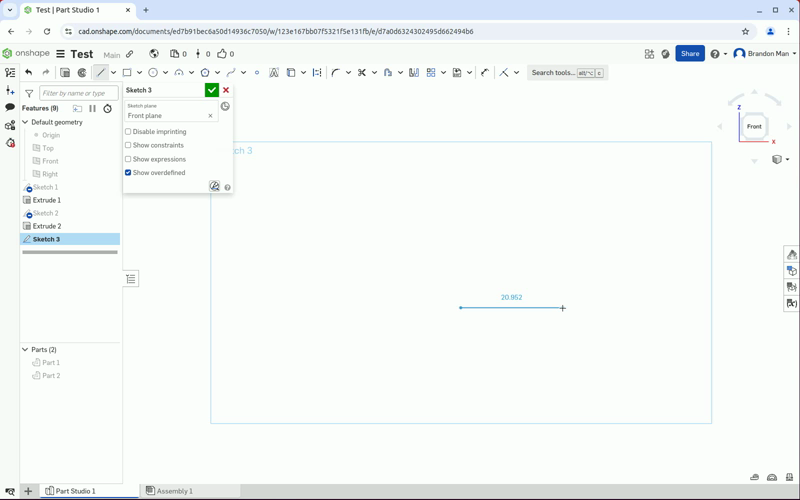
key_up(shift)
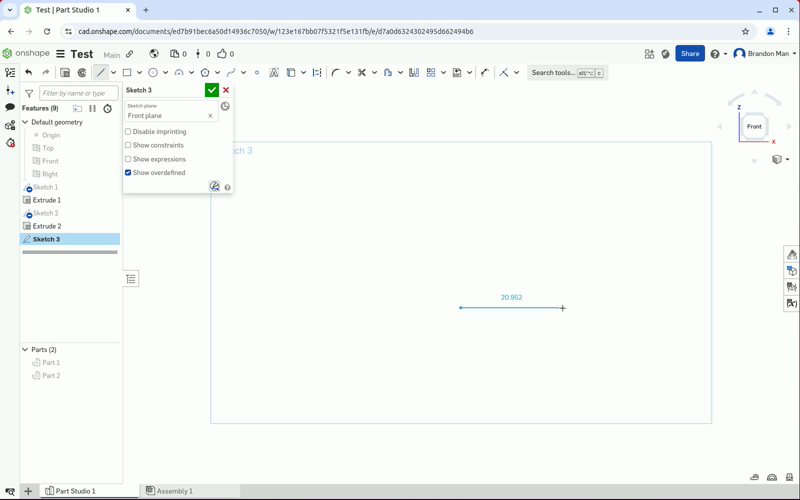
key_down(shift)
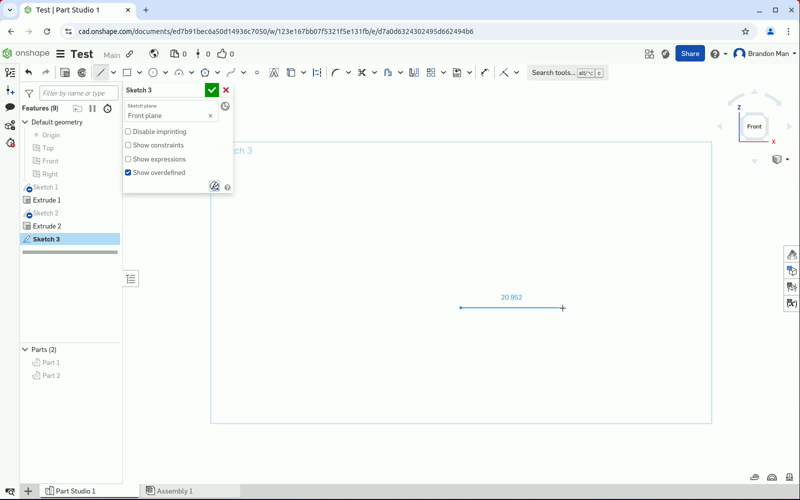
mouse_move(562, 225)
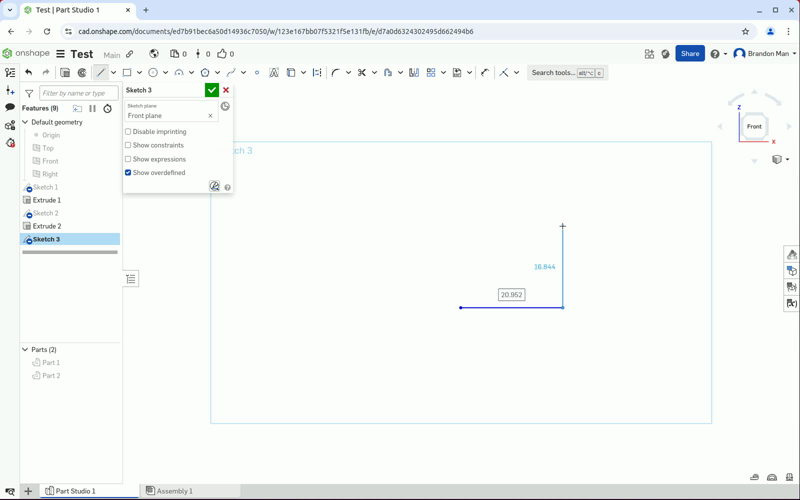
click(562, 225)
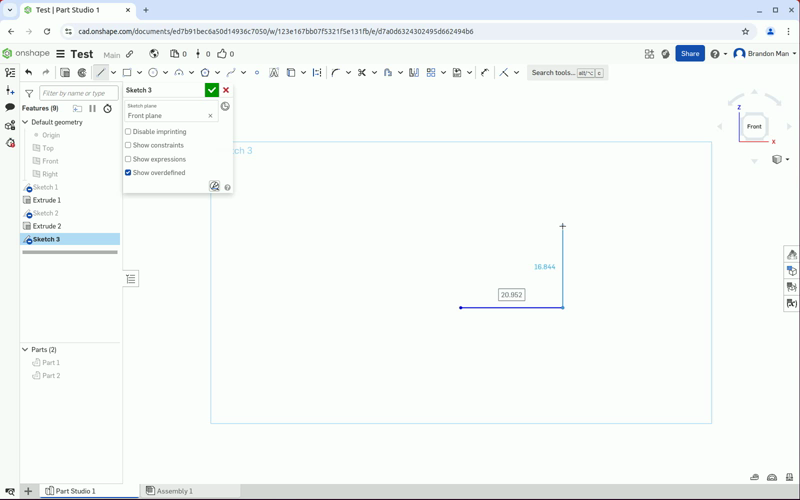
key_up(shift)
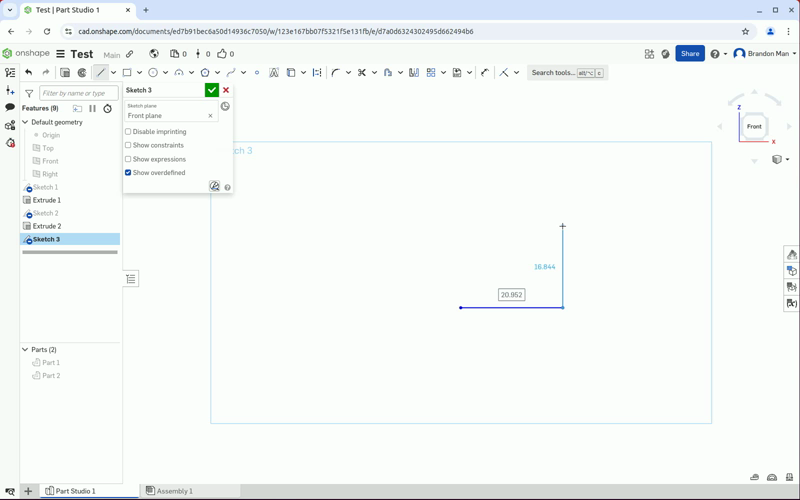
key_down(shift)
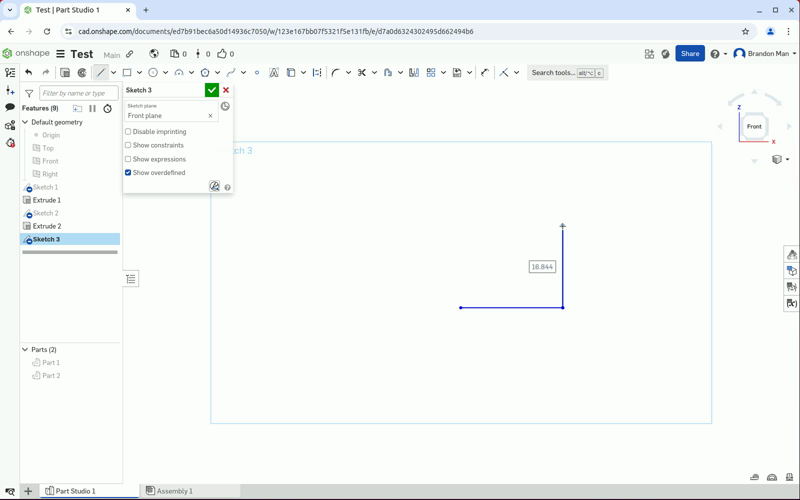
mouse_move(460, 225)
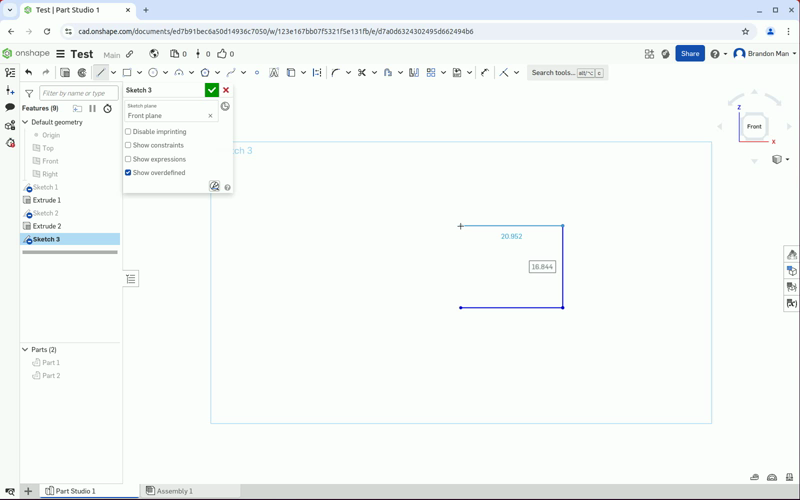
click(460, 225)
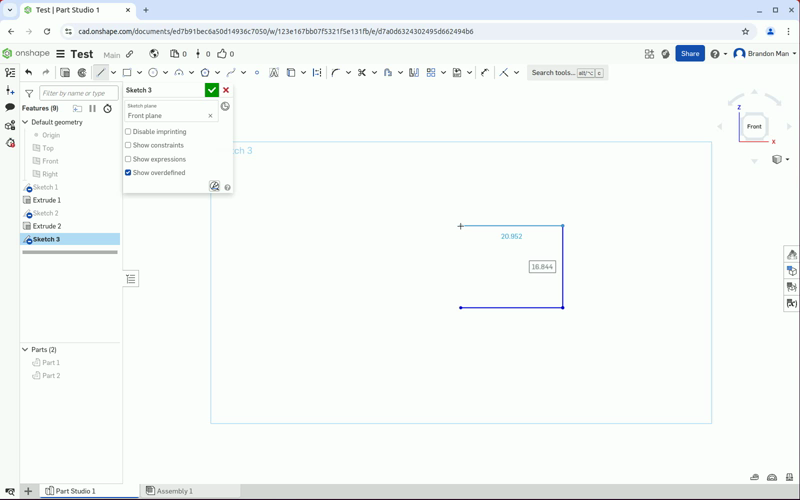
key_up(shift)
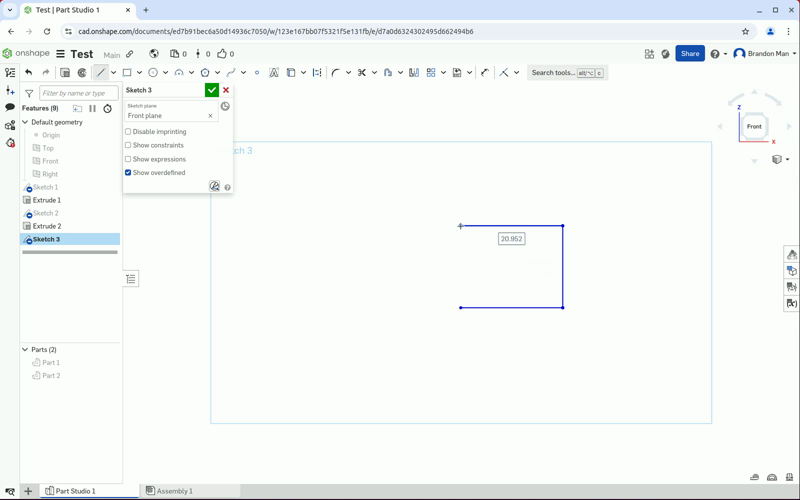
key_down(shift)
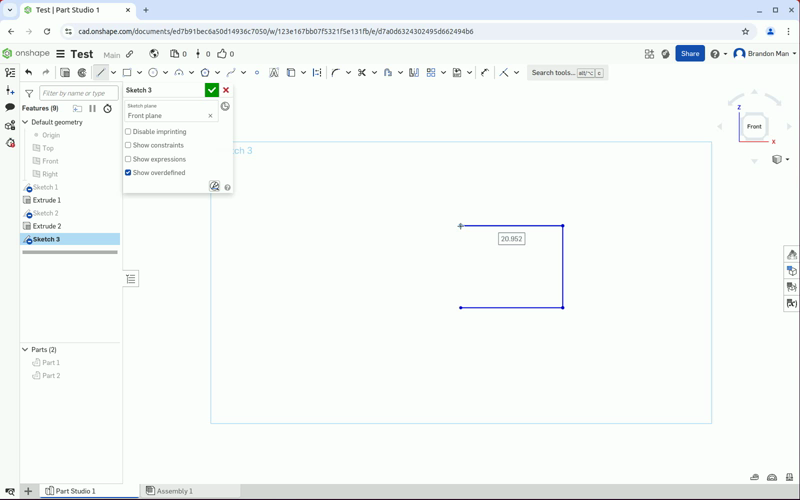
mouse_move(490, 225)
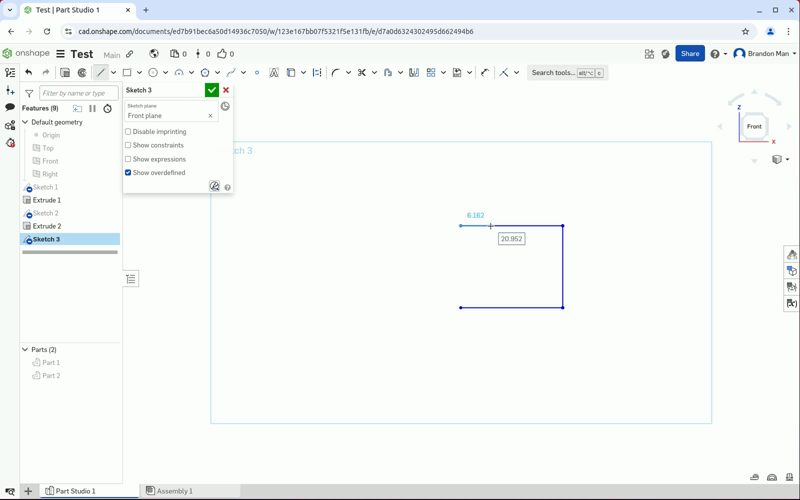
mouse_move(460, 246)
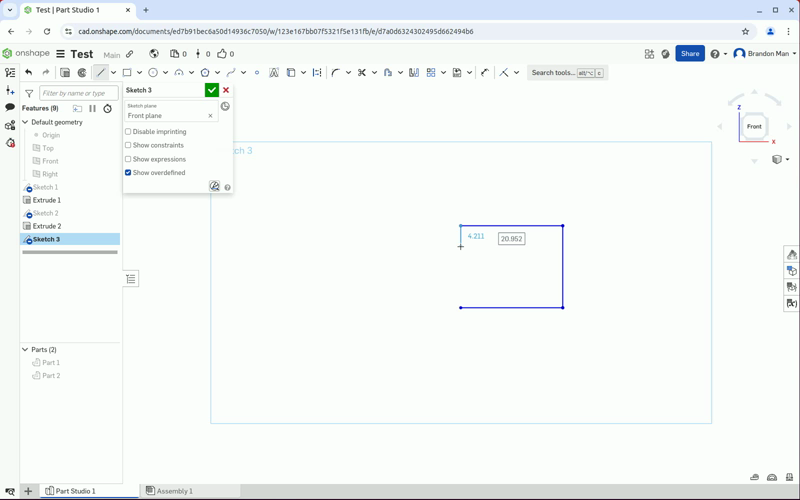
click(460, 246)
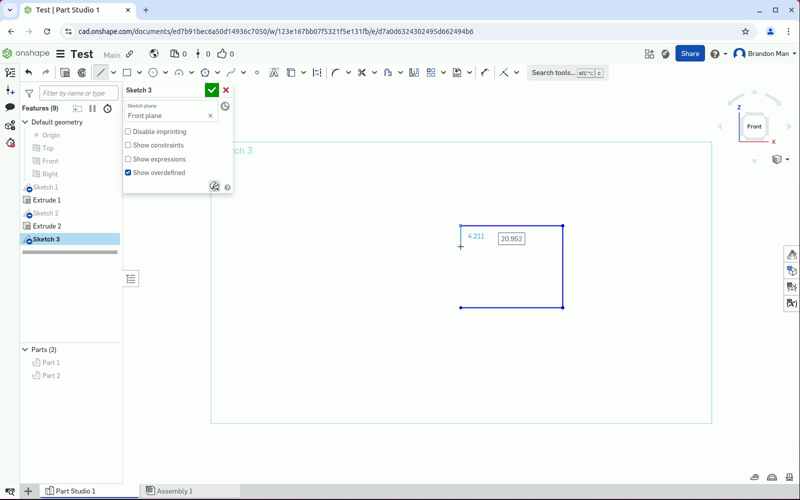
key_up(shift)
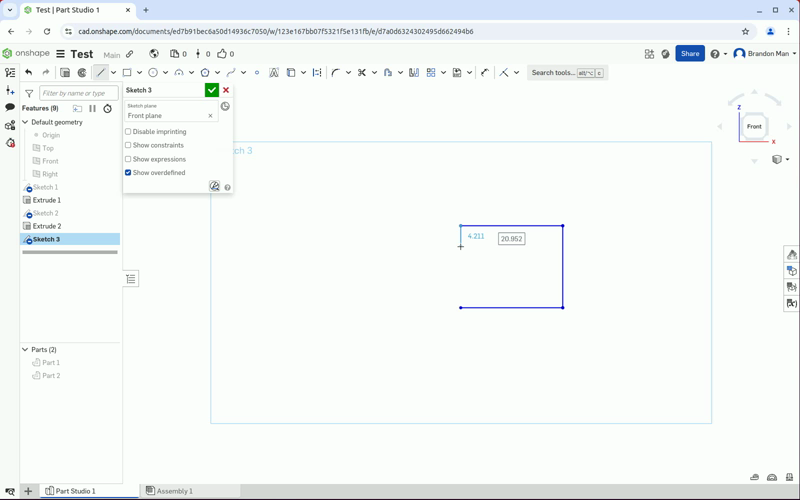
key_down(shift)
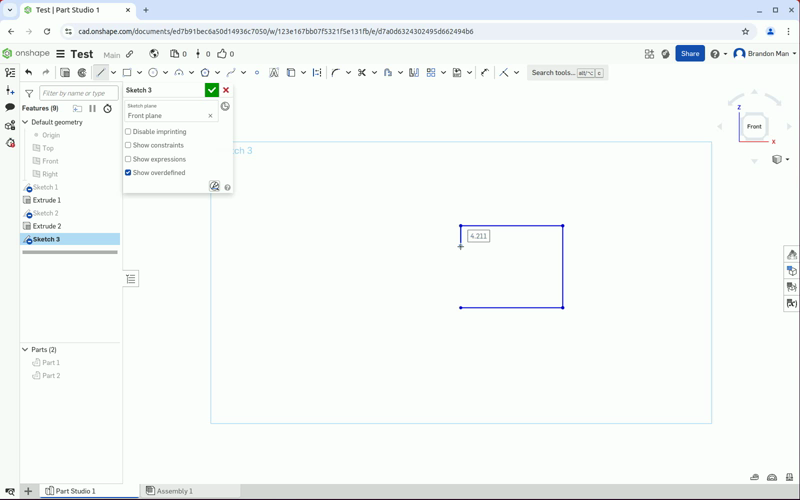
mouse_move(490, 246)
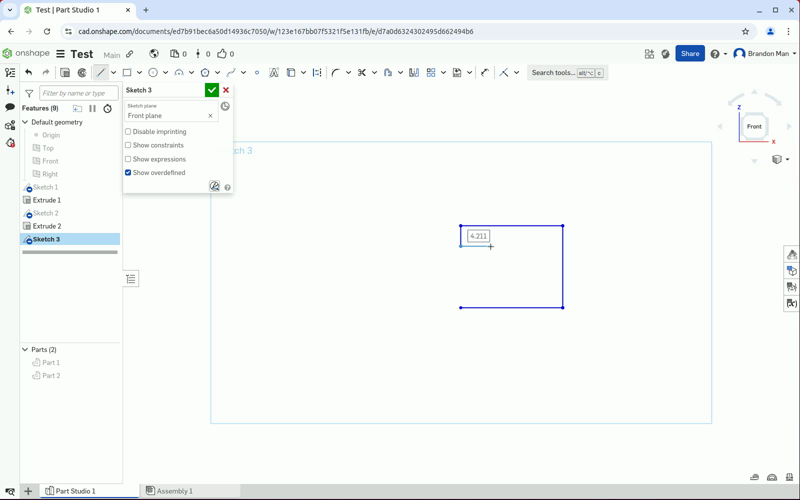
mouse_move(513, 246)
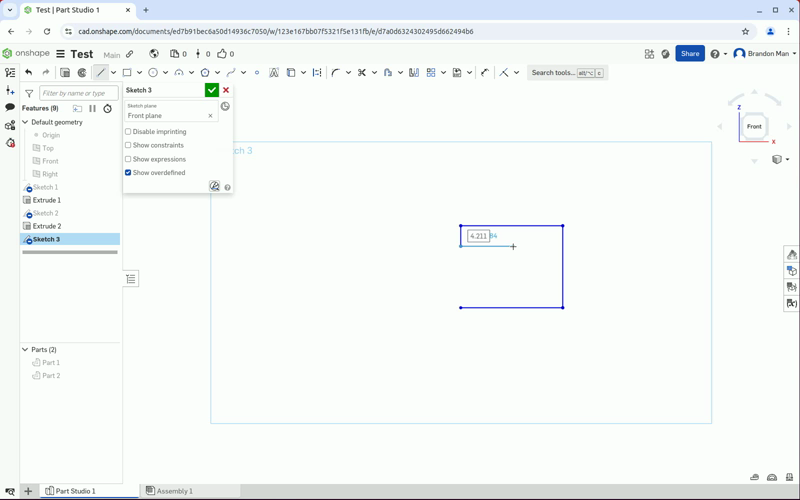
click(513, 246)
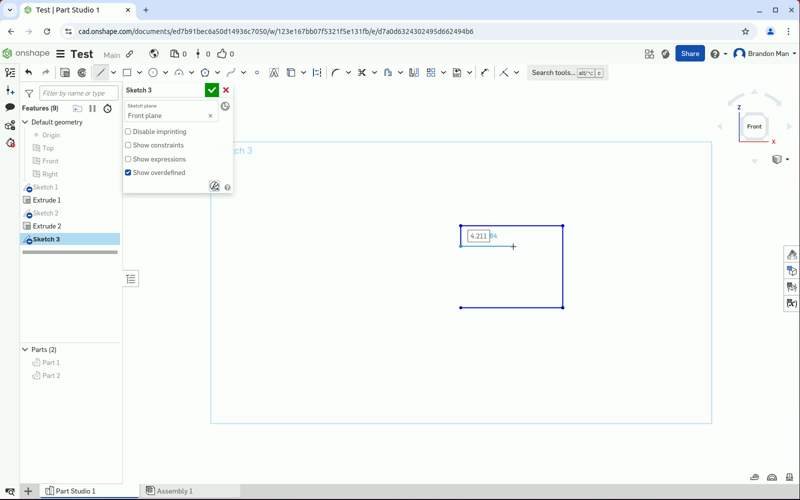
key_up(shift)
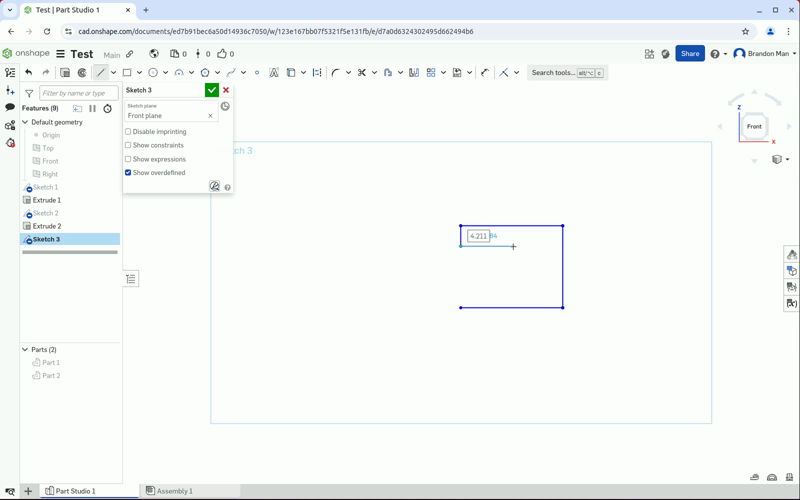
key_down(shift)
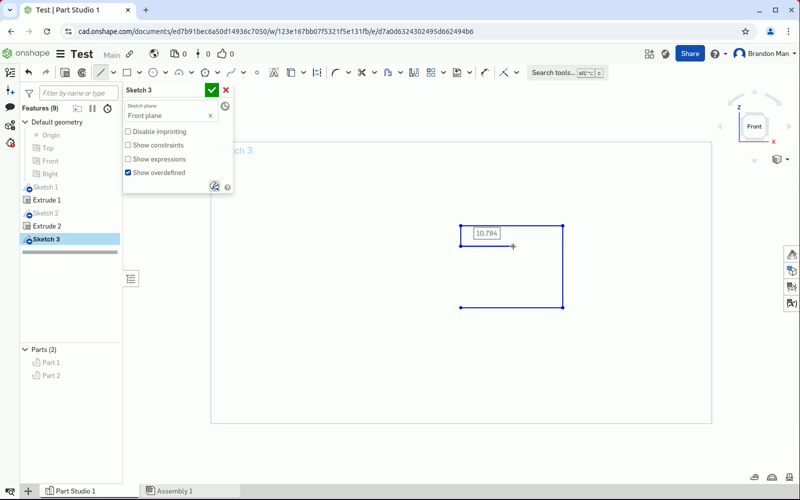
mouse_move(543, 246)
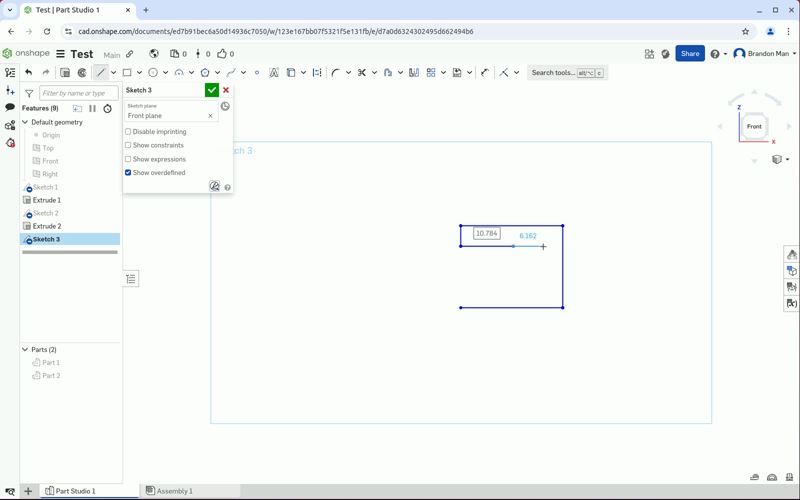
mouse_move(513, 277)
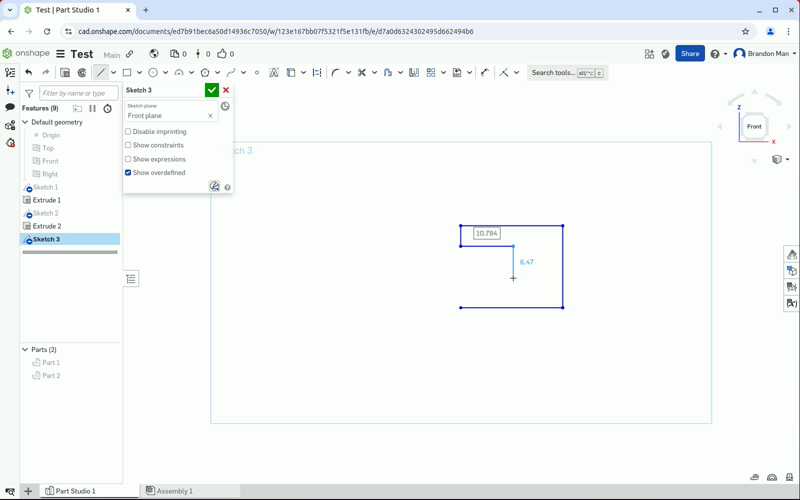
click(513, 277)
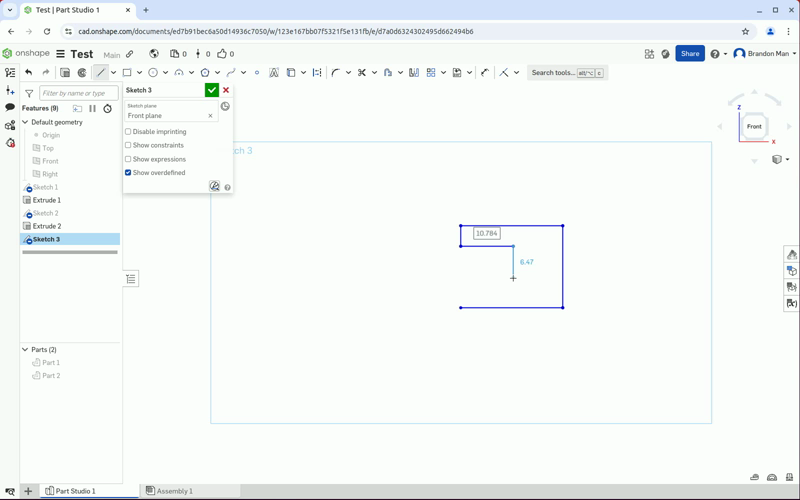
key_up(shift)
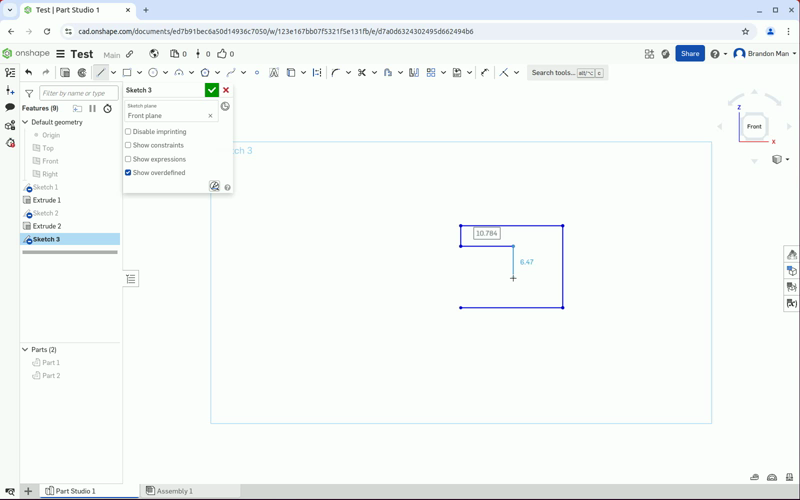
key_down(shift)
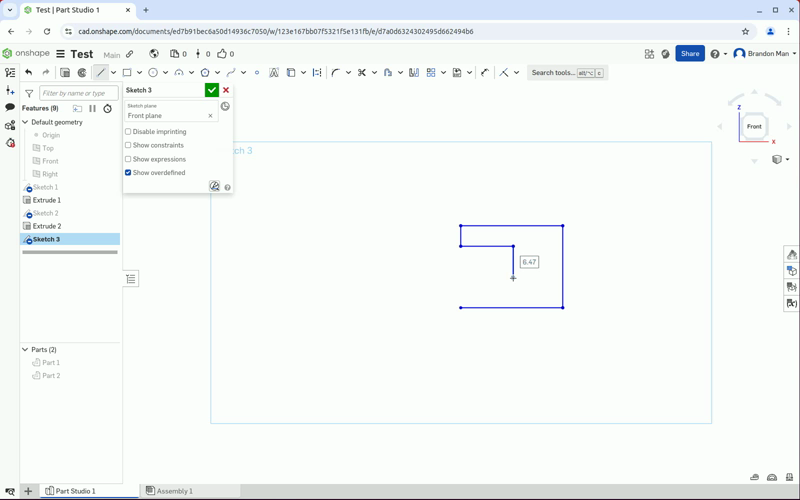
mouse_move(543, 277)
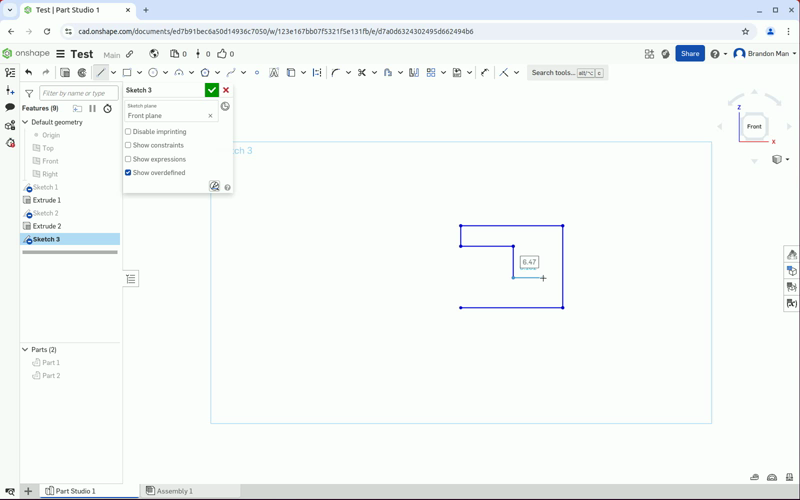
mouse_move(460, 277)
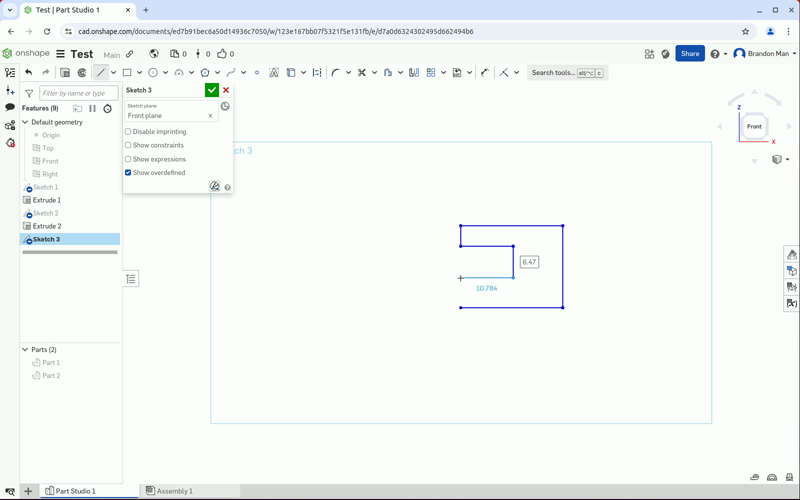
click(460, 277)
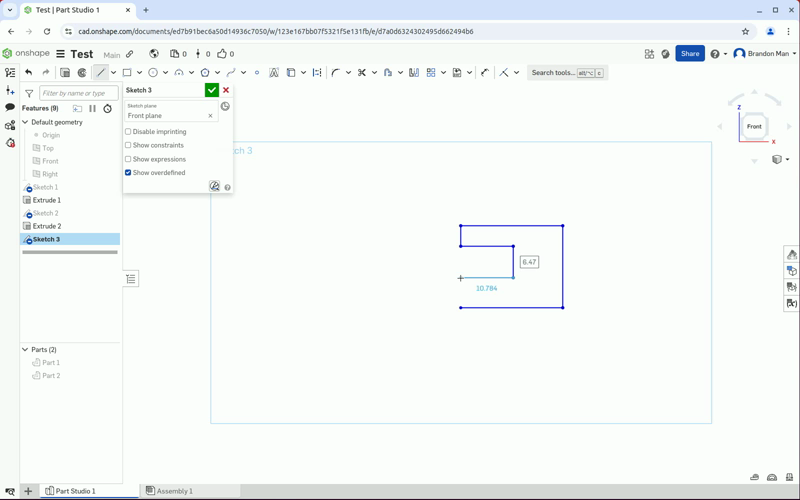
key_up(shift)
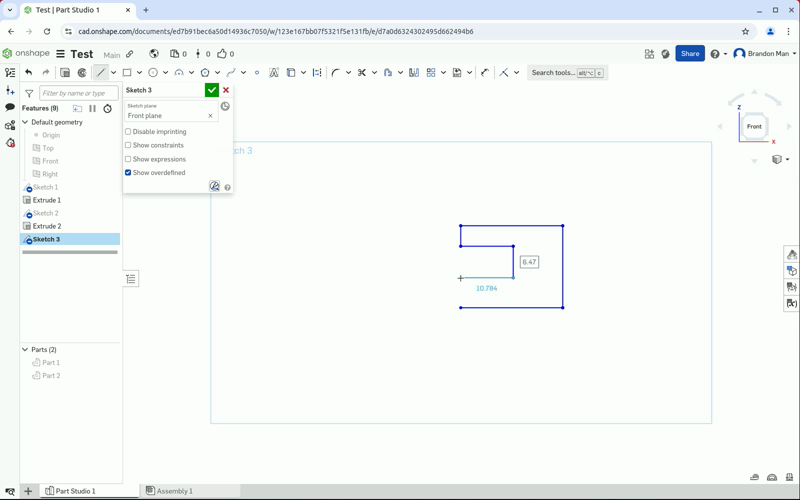
mouse_move(490, 277)
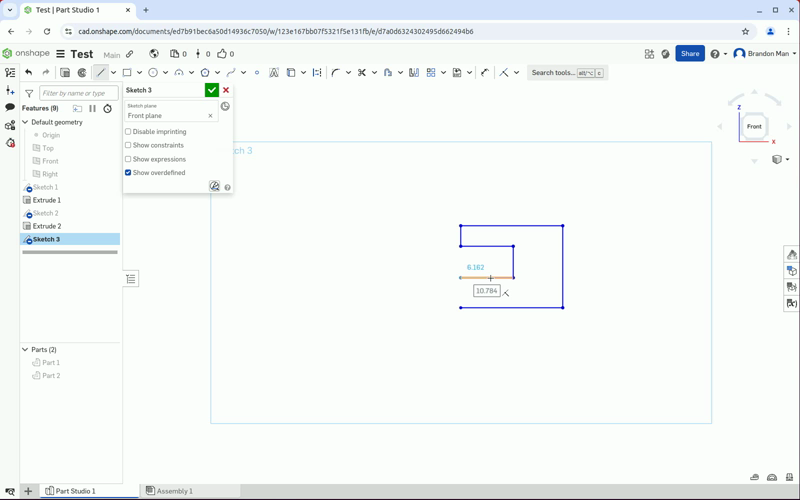
key_down(shift)
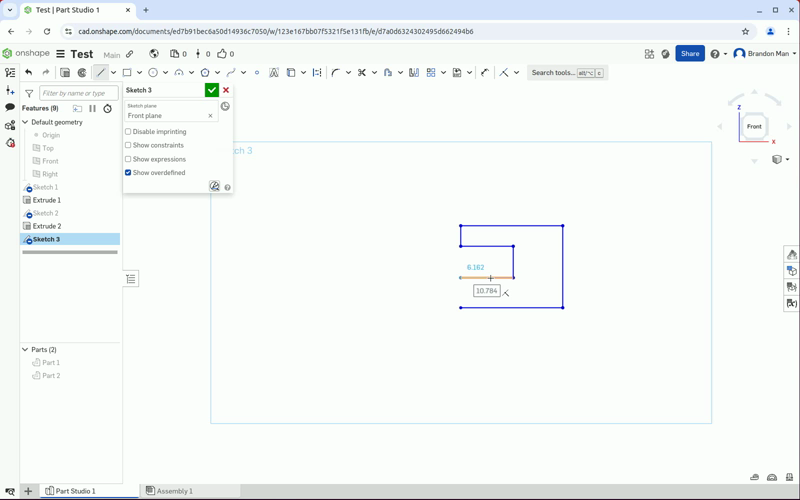
mouse_move(460, 307)
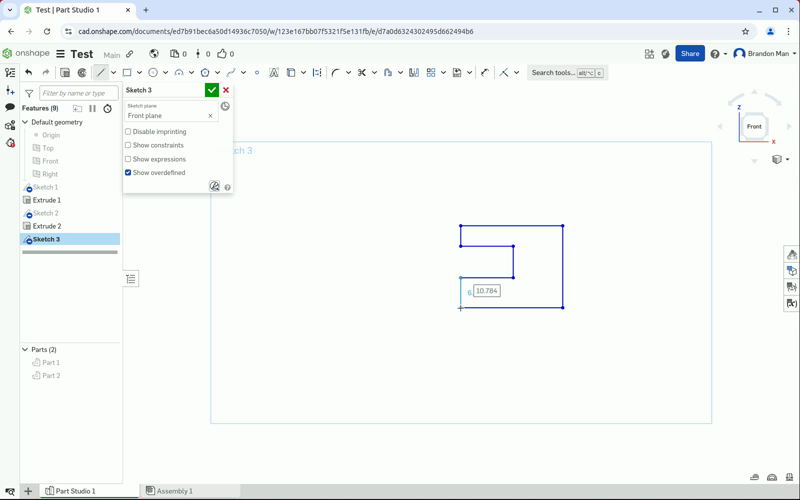
key_up(shift)
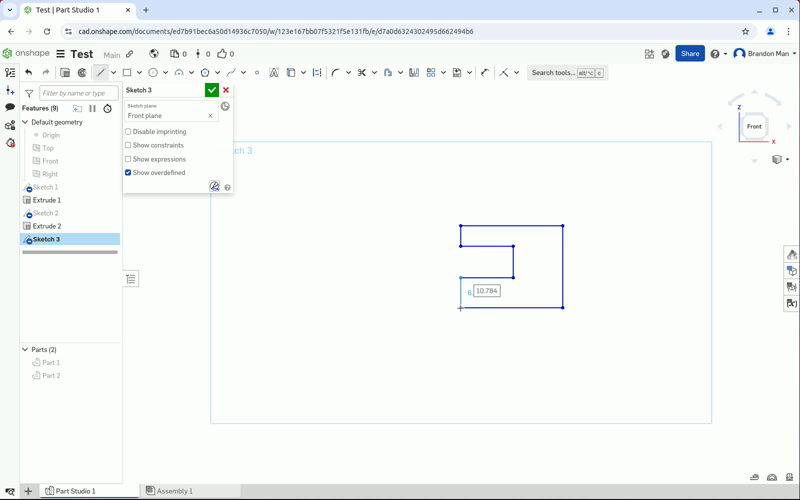
click(460, 307)
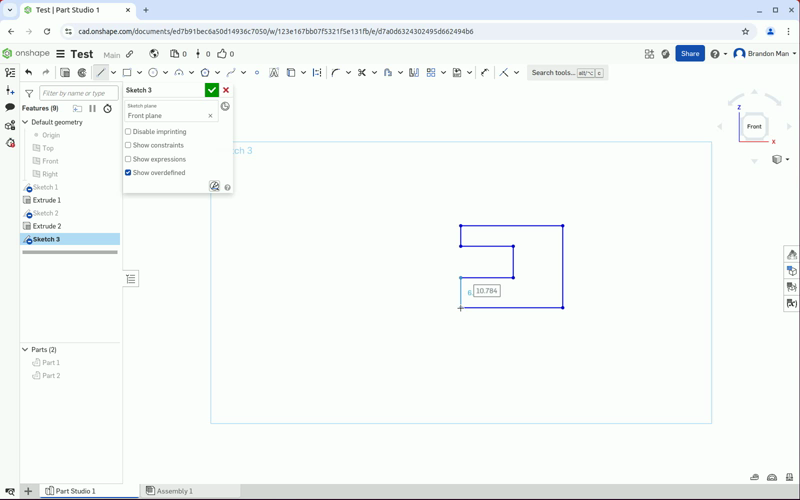
key(esc)
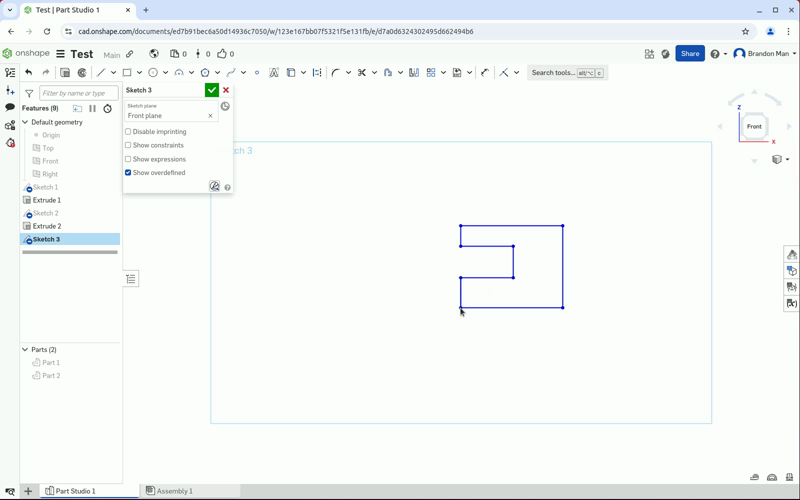
mouse_move(534, 236)
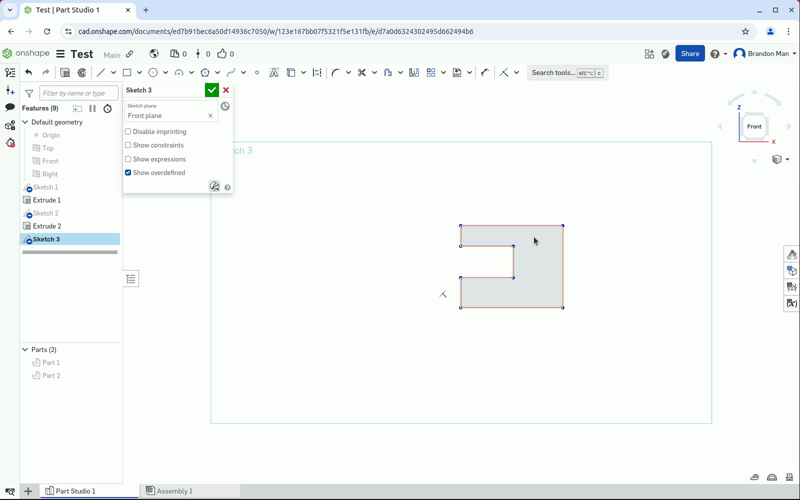
click(534, 236)
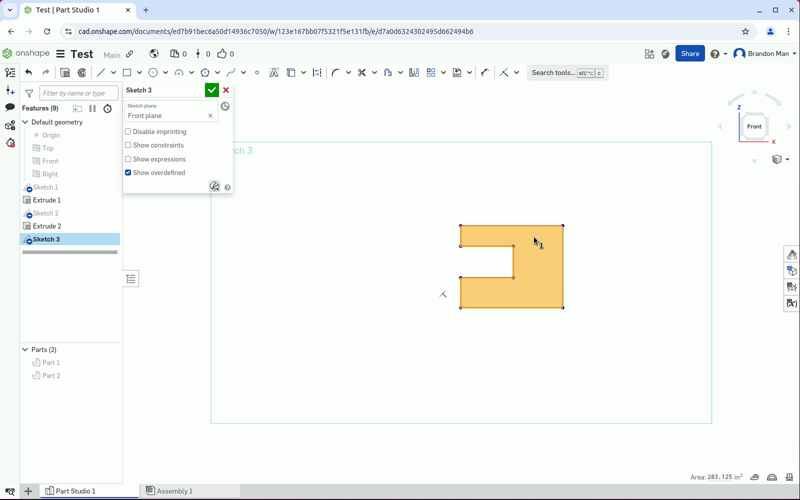
mouse_move(73, 352)
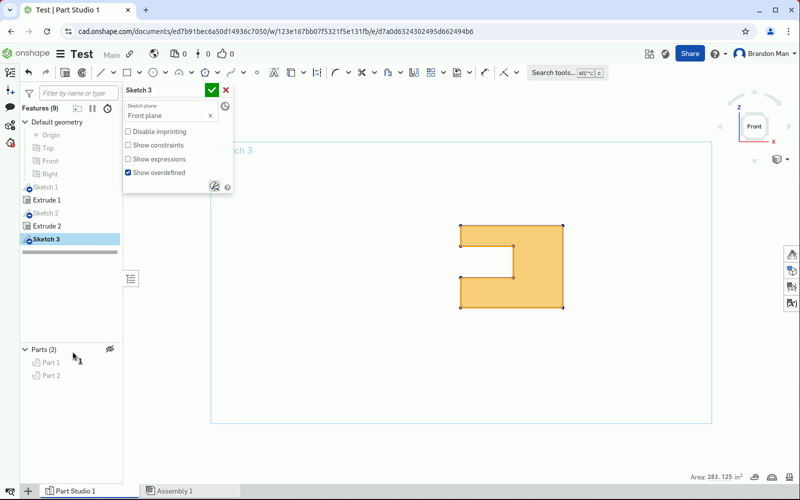
key(shift+y)
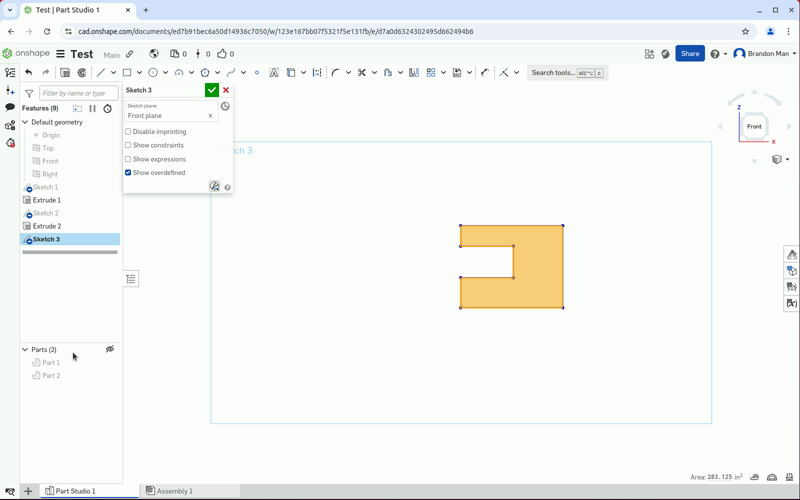
key(shift+e)
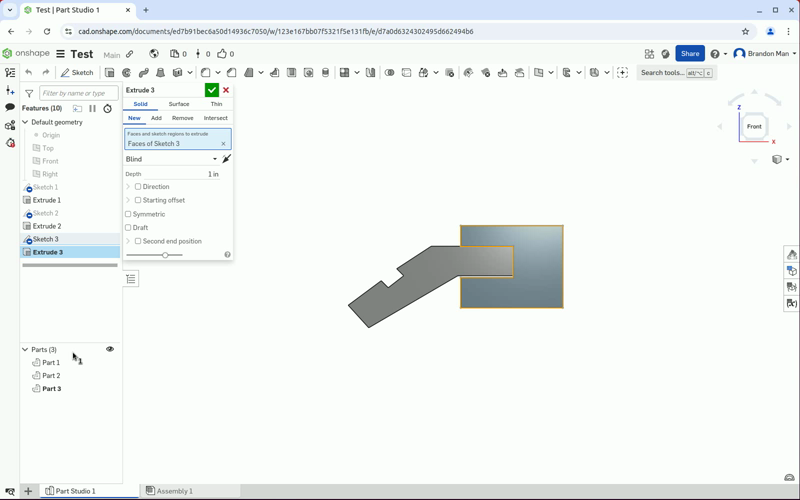
mouse_move(143, 106)
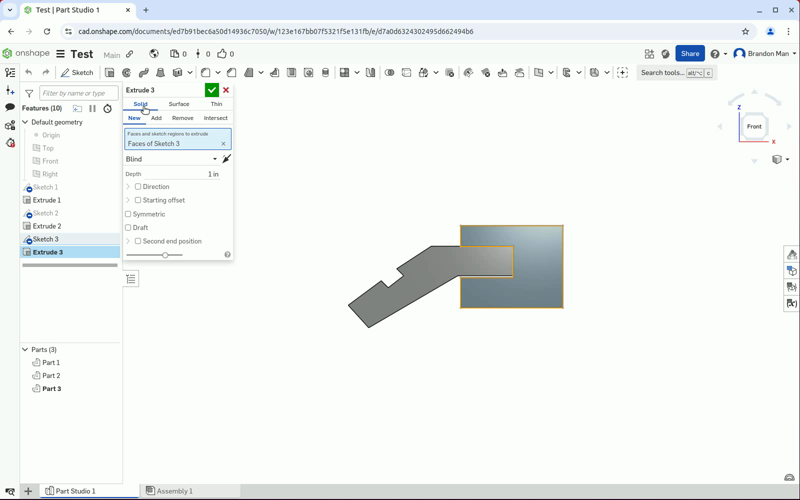
click(143, 106)
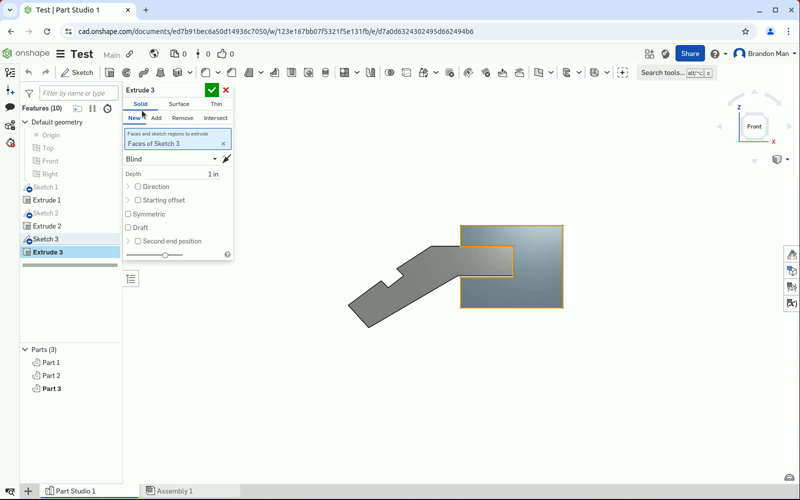
mouse_move(137, 120)
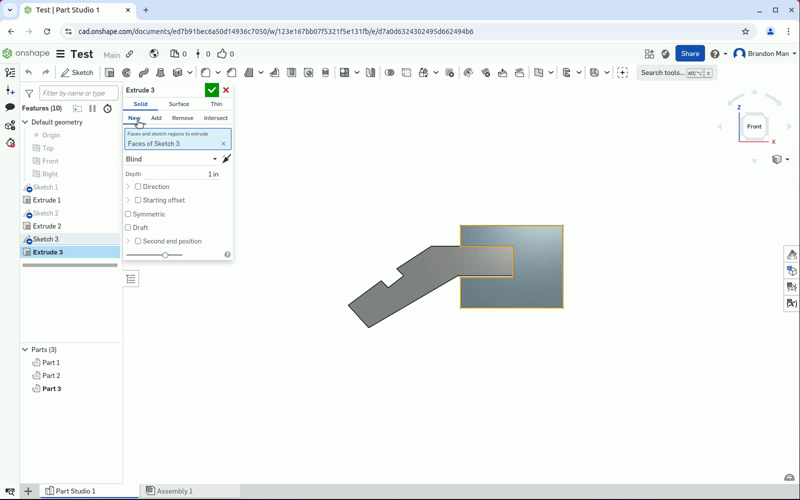
click(137, 120)
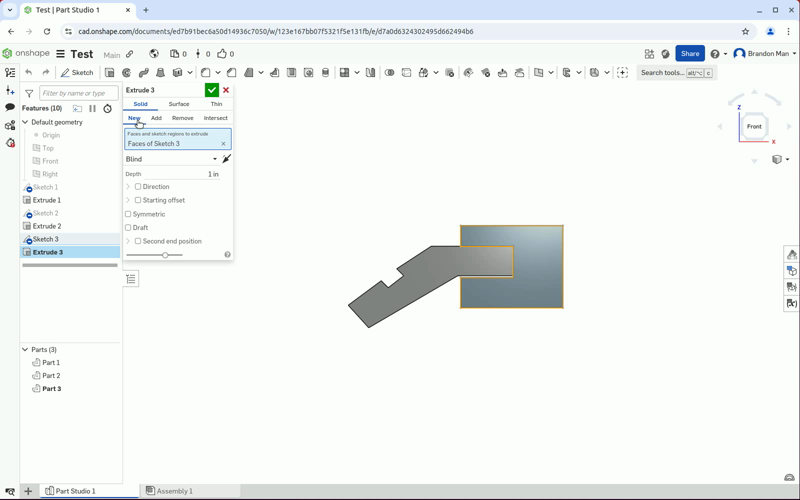
key(tab, 4)
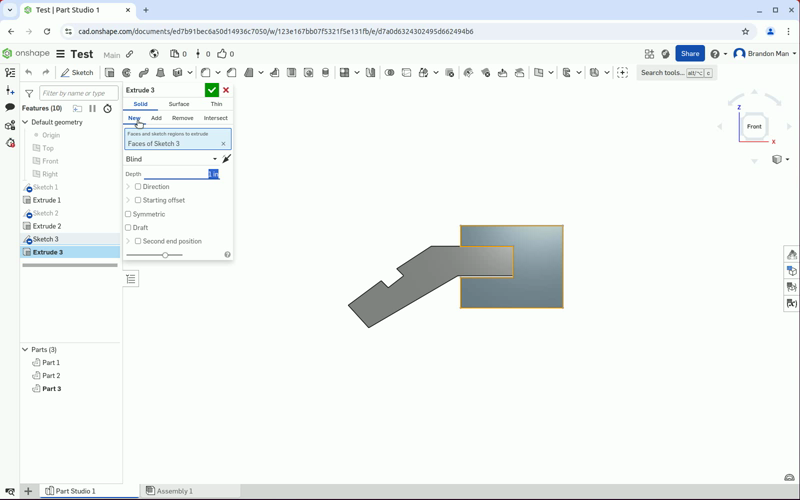
text(4.092)
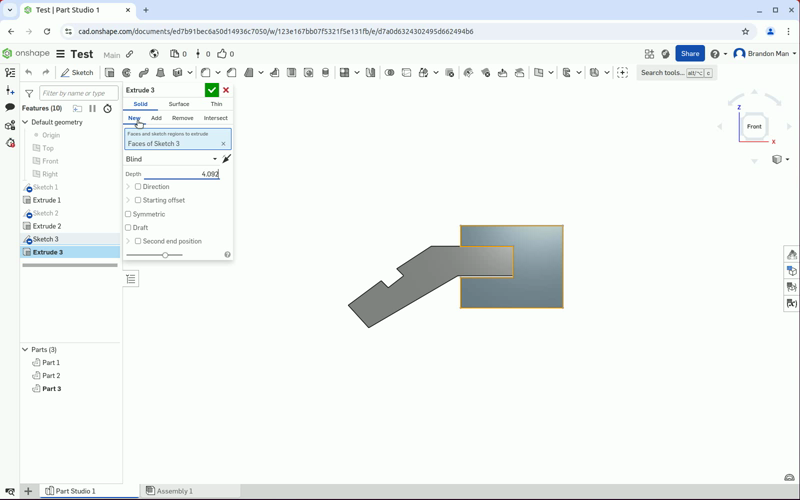
key(enter)
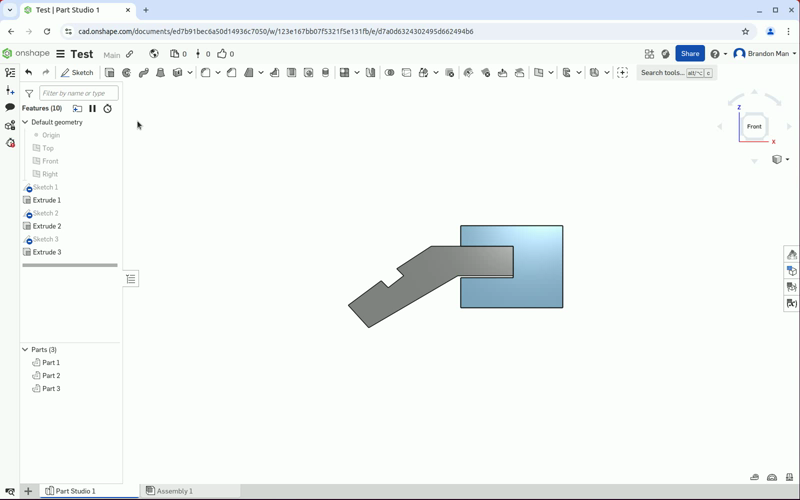
key(shift+h)
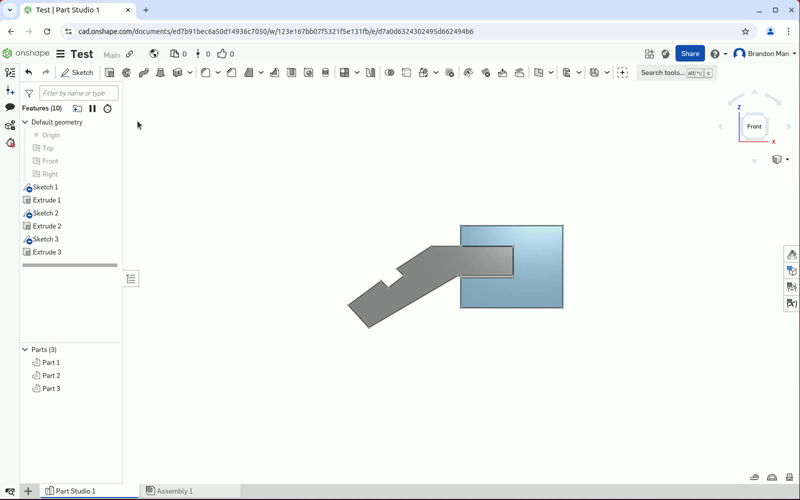
key(shift+h)
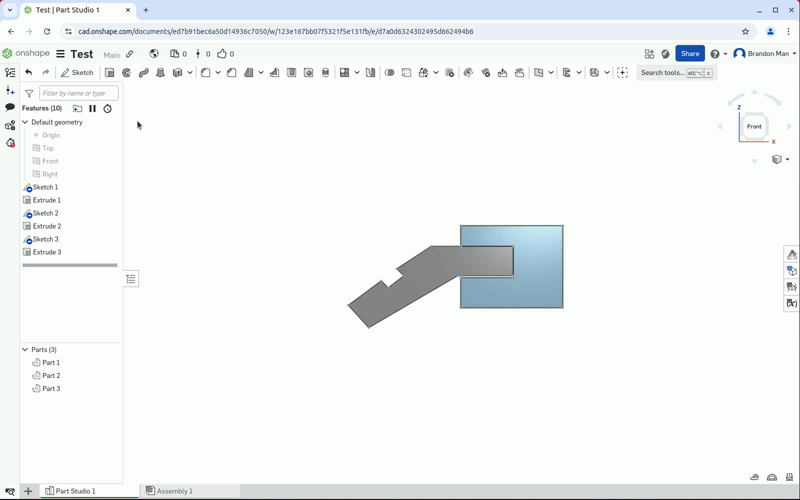
key(shift+7)
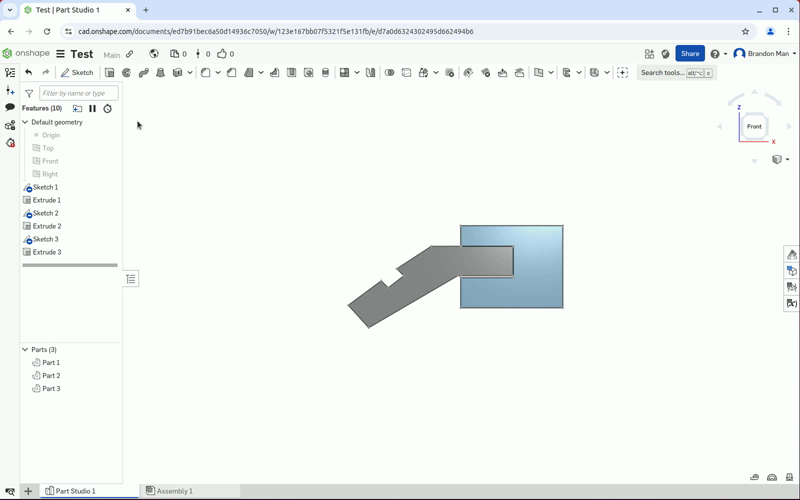
key(left, 2)
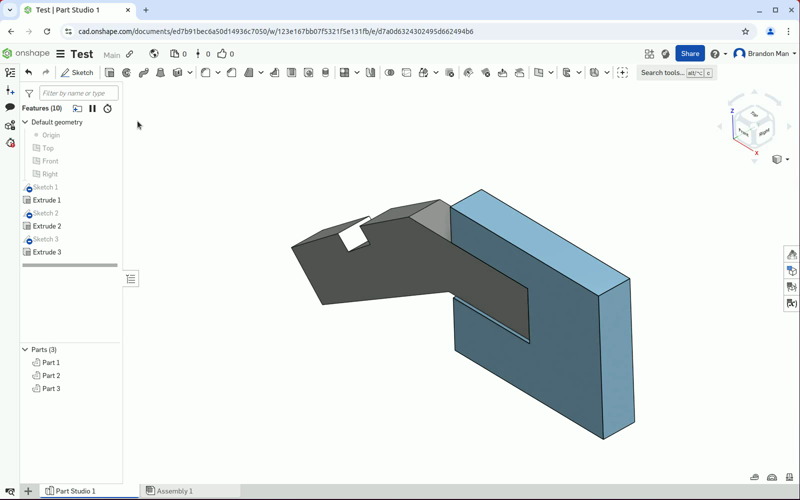
key(down, 2)
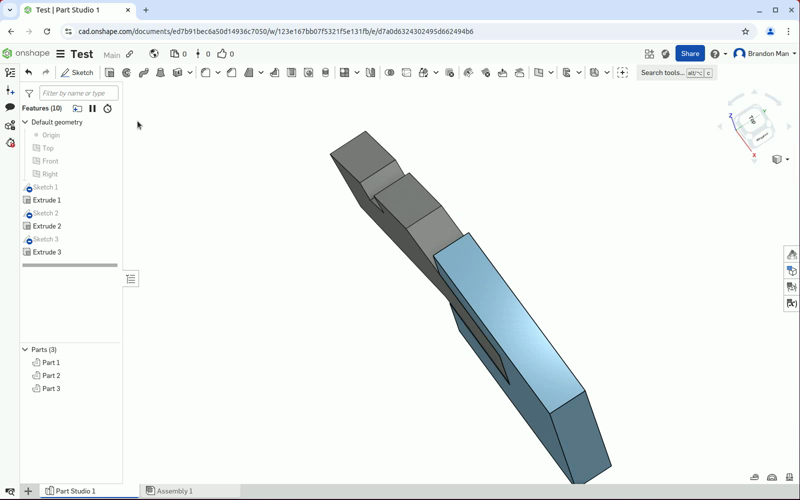
key(up, 2)
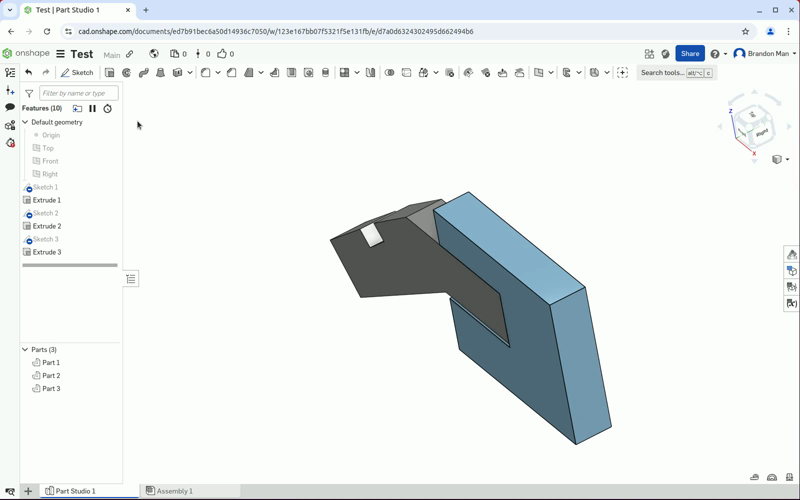
key(right, 2)
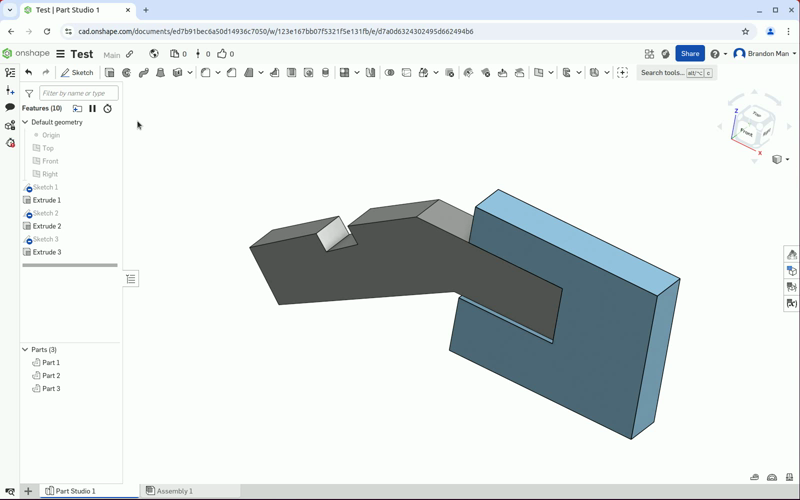
mouse_move(73, 189)
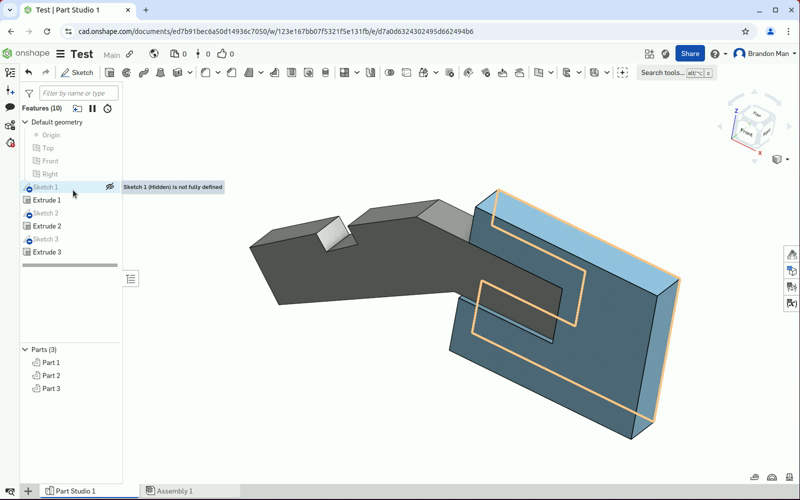
click(73, 189)